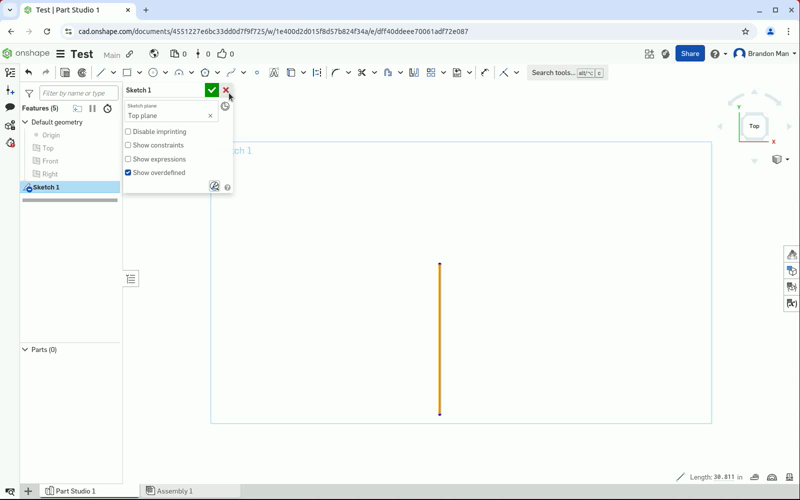
key(shift+h)
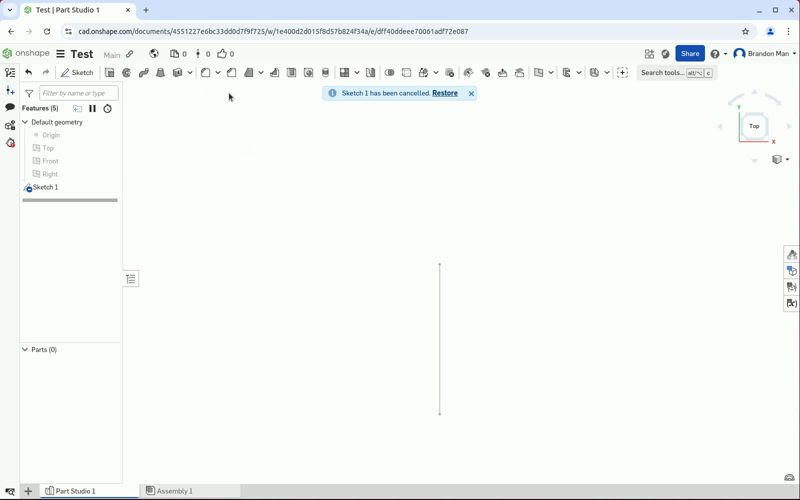
key(shift+s)
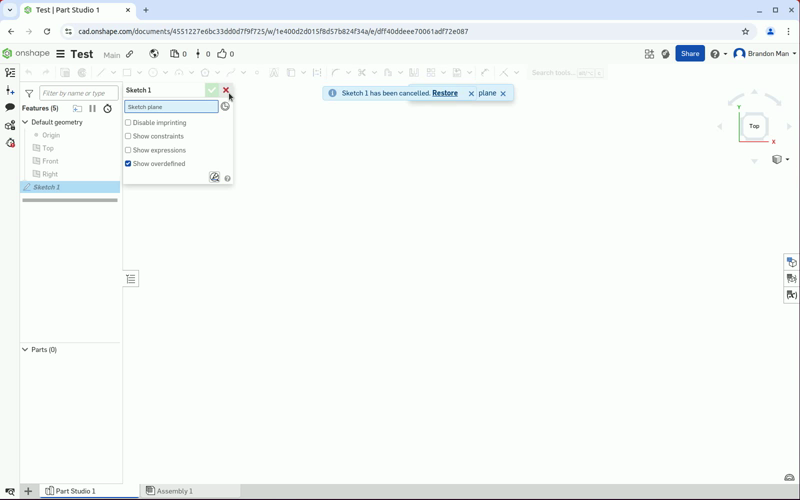
mouse_move(73, 150)
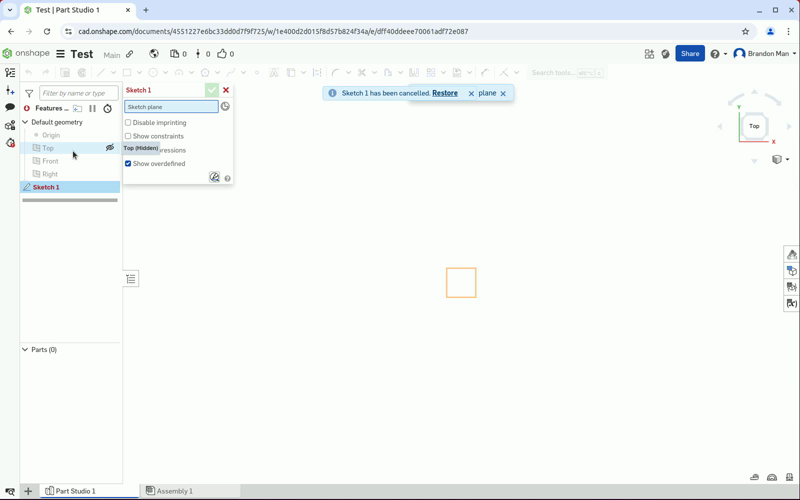
click(73, 150)
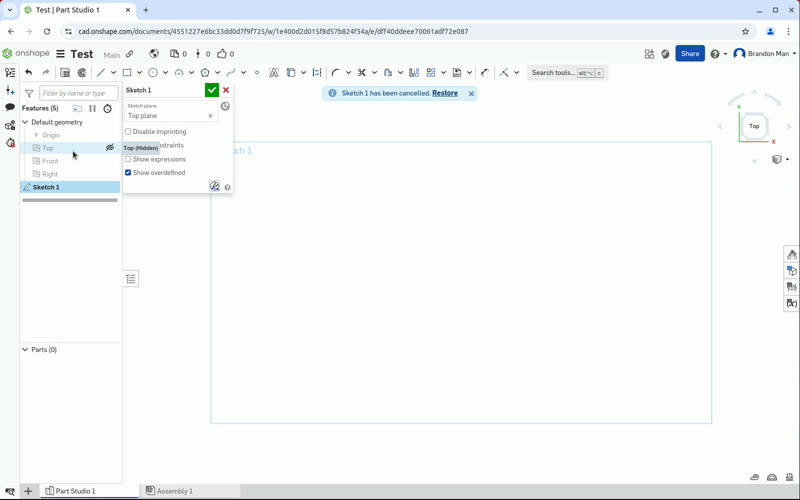
mouse_move(73, 352)
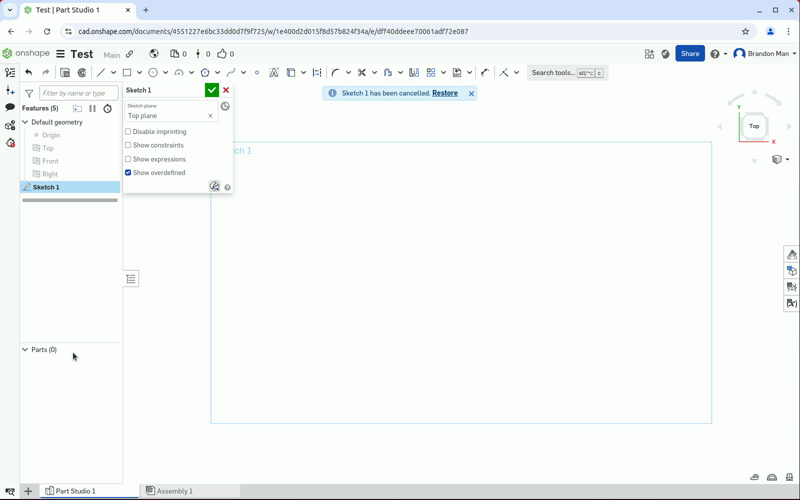
key(y)
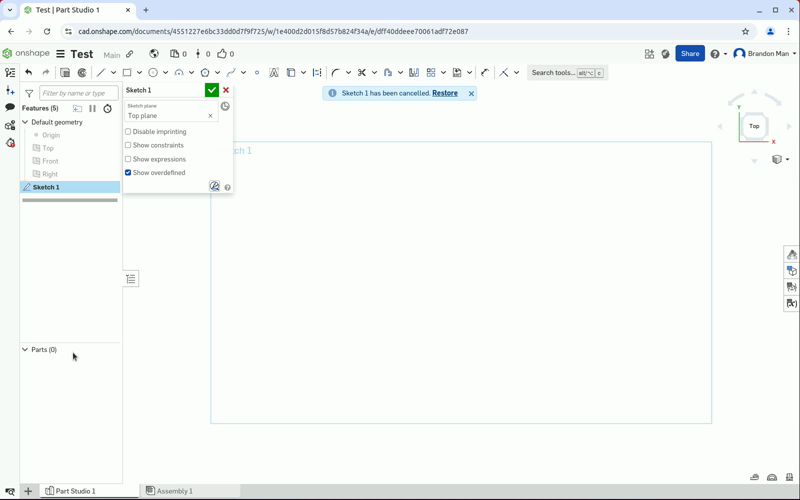
key(l)
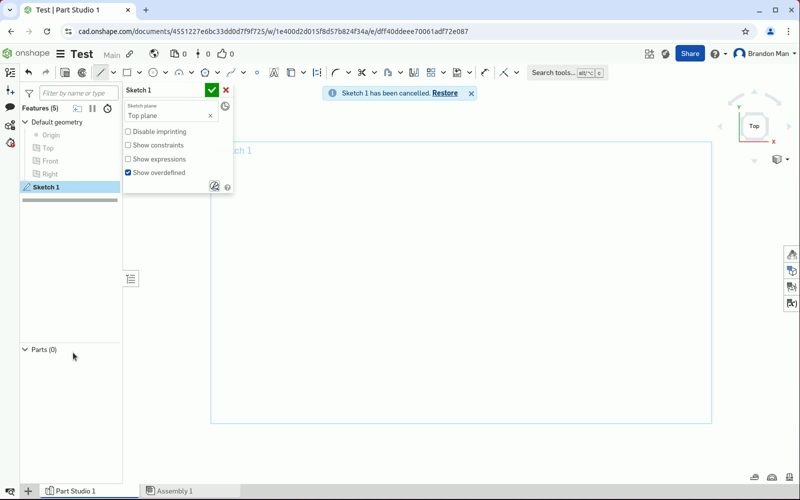
key_down(shift)
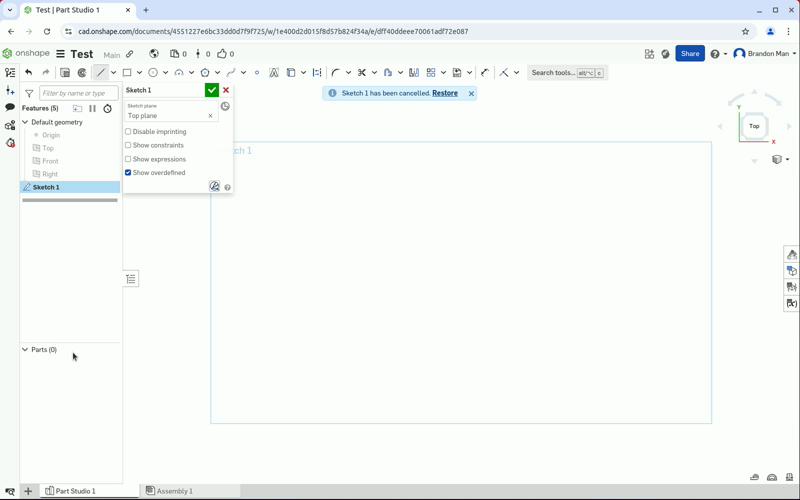
mouse_move(515, 287)
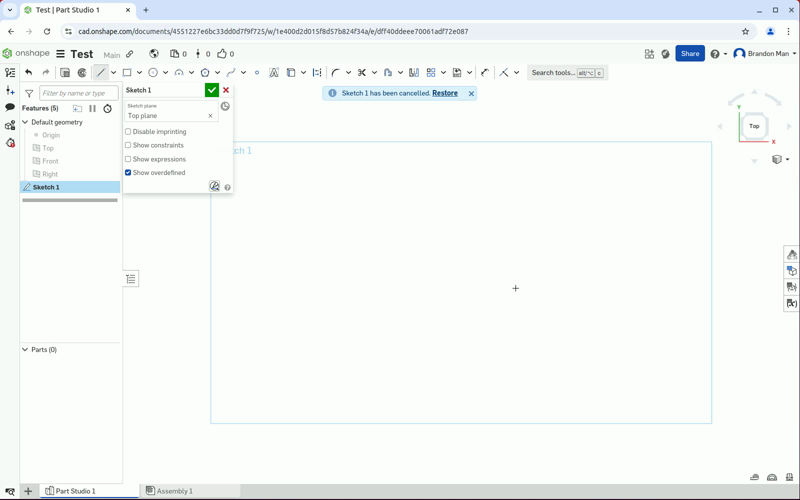
click(515, 287)
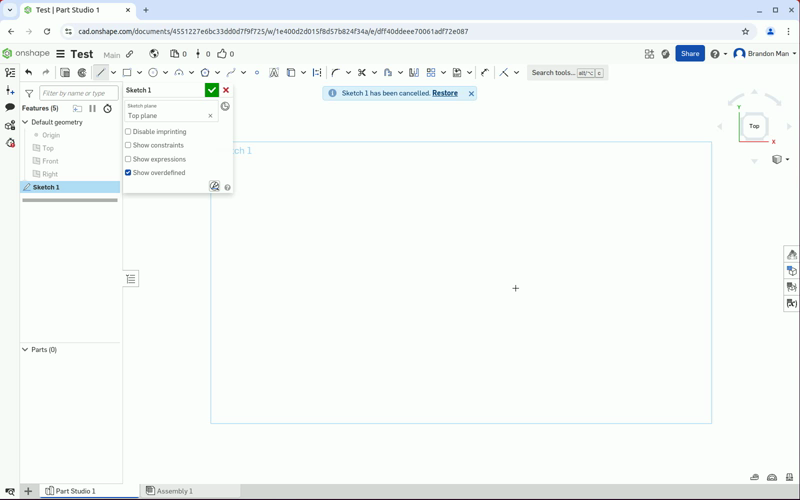
key_up(shift)
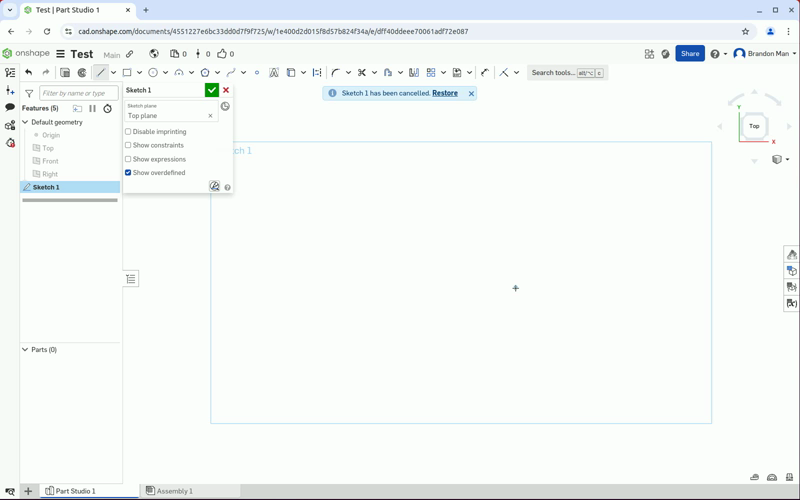
key_down(shift)
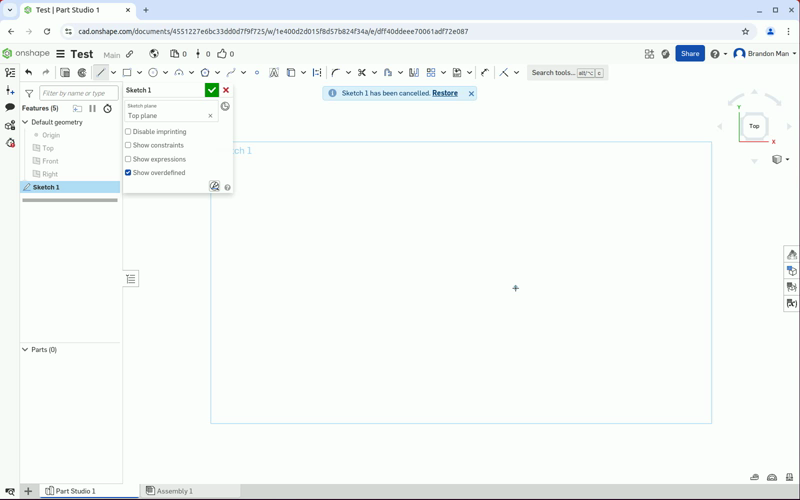
mouse_move(545, 287)
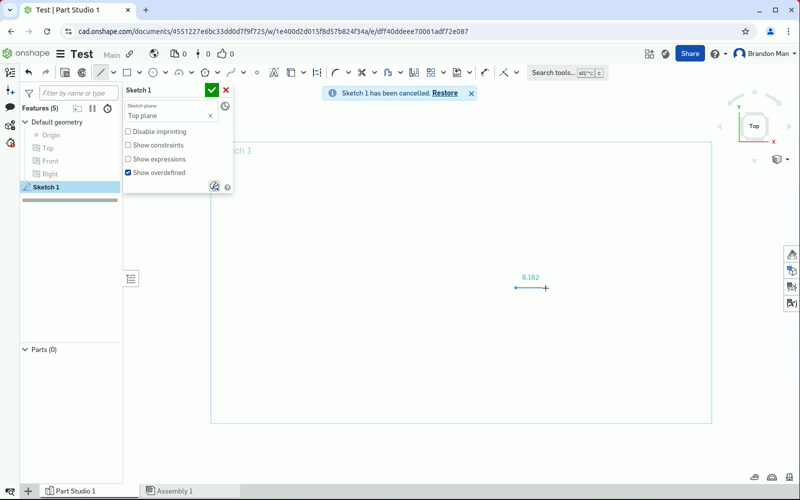
mouse_move(569, 282)
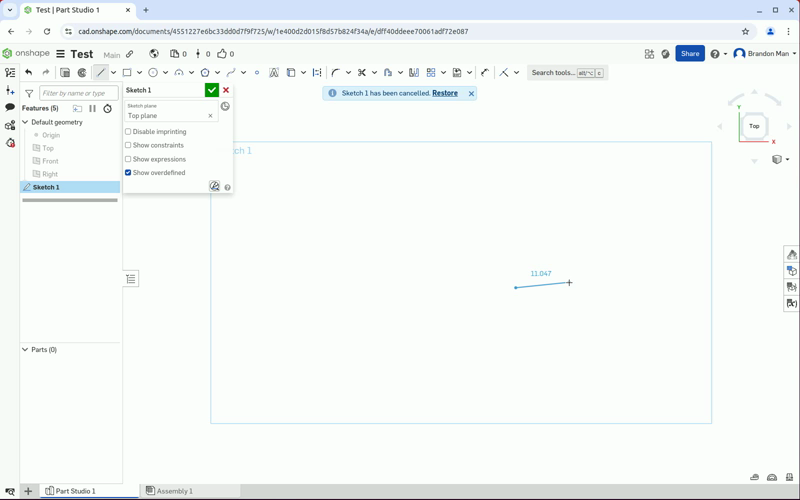
click(569, 282)
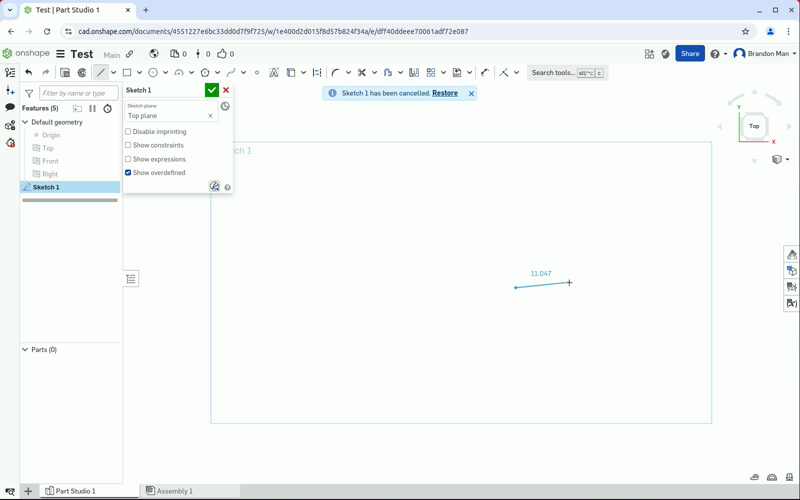
key_up(shift)
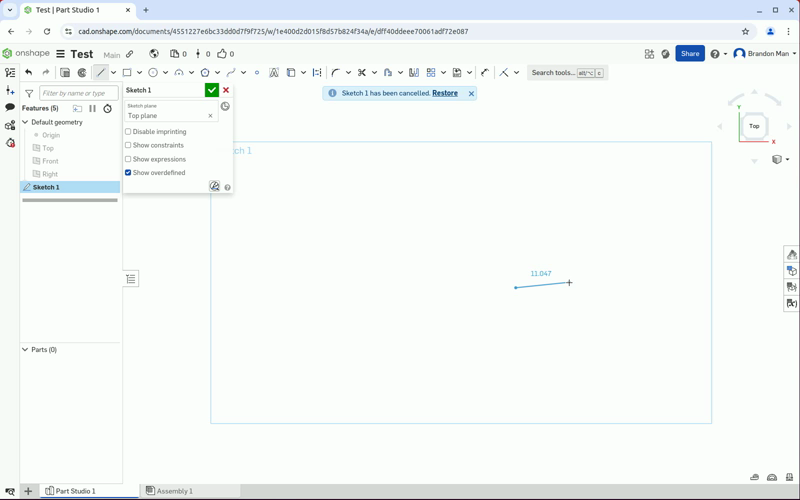
key(esc)
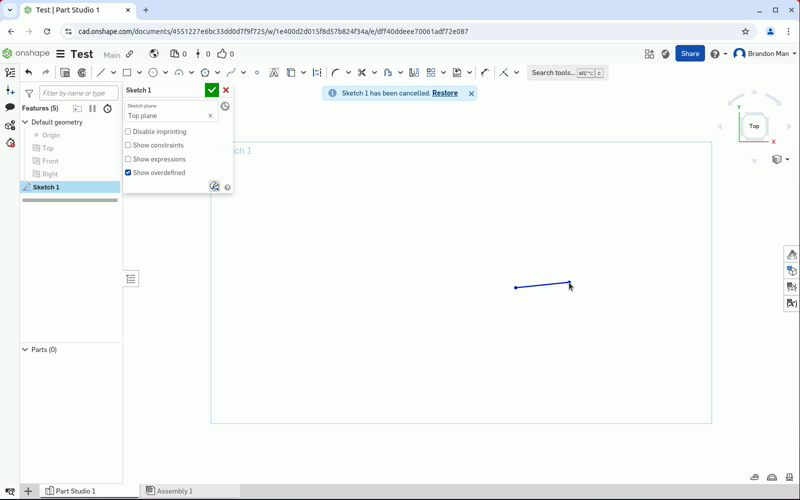
key(a)
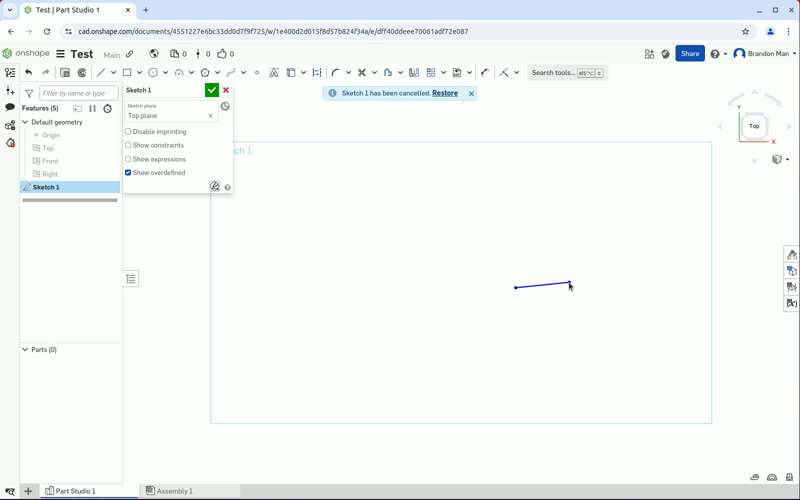
mouse_move(569, 282)
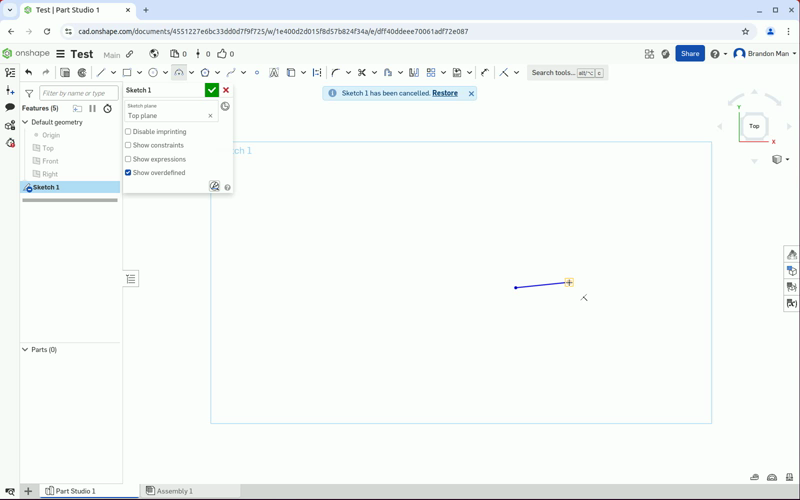
click(569, 282)
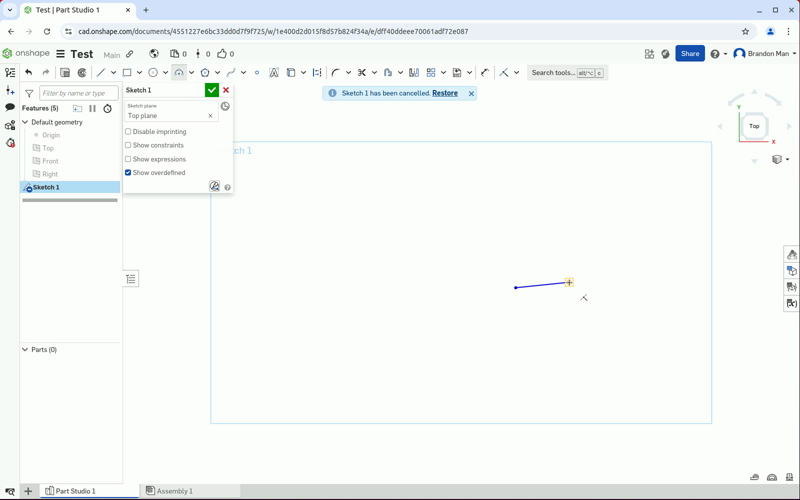
key_down(shift)
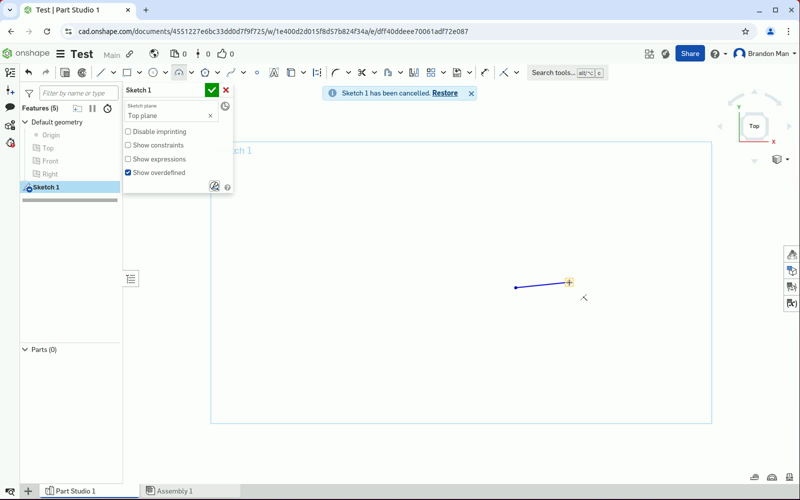
mouse_move(569, 271)
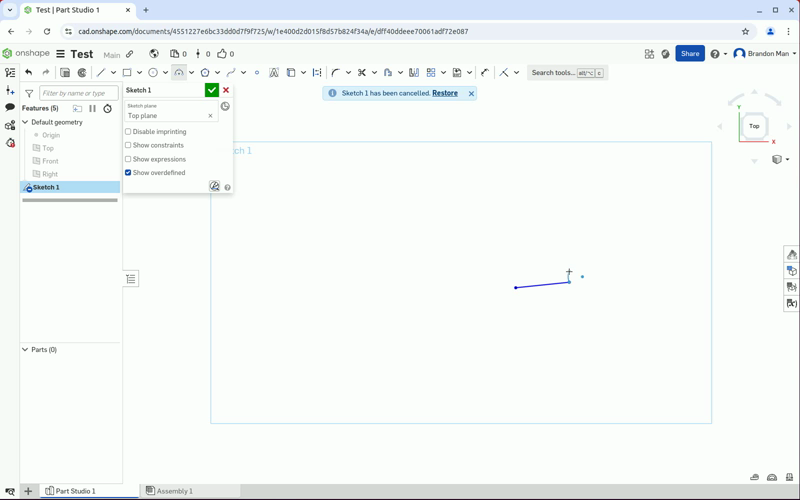
click(569, 271)
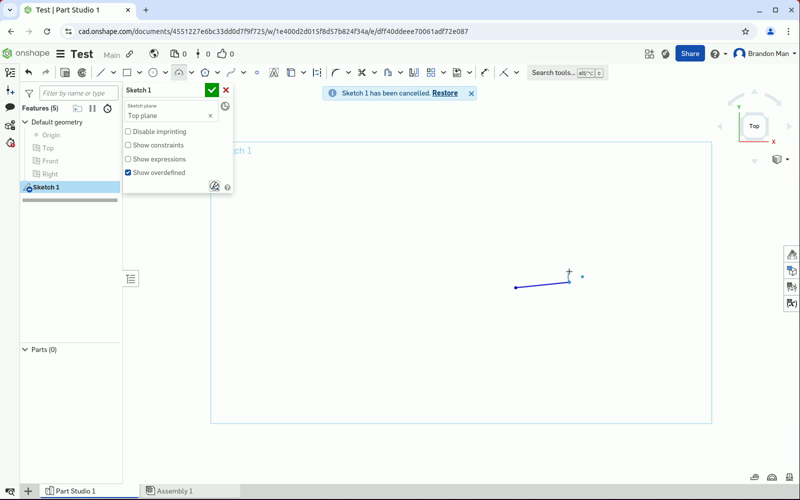
mouse_move(563, 276)
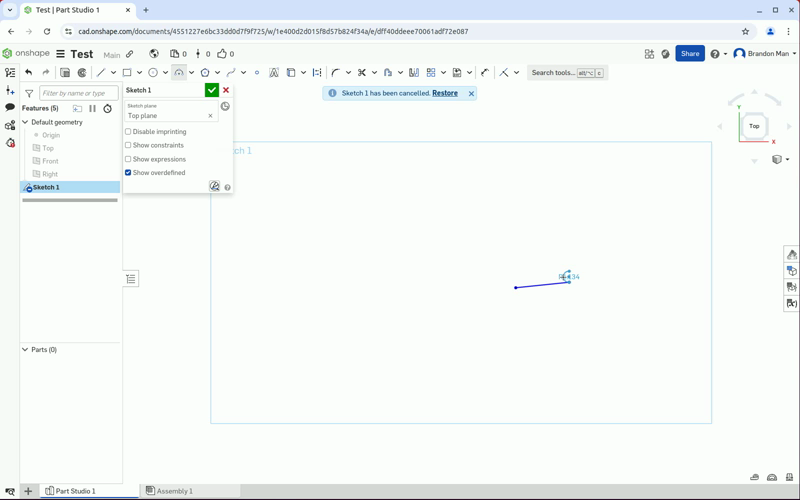
click(563, 276)
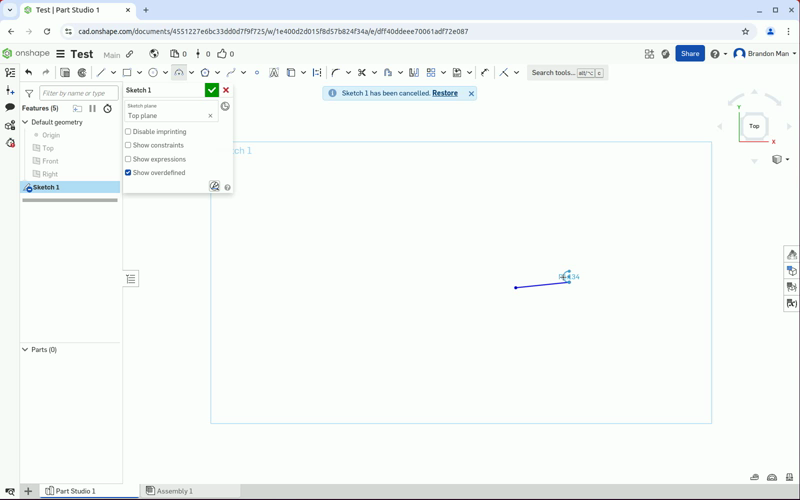
key_up(shift)
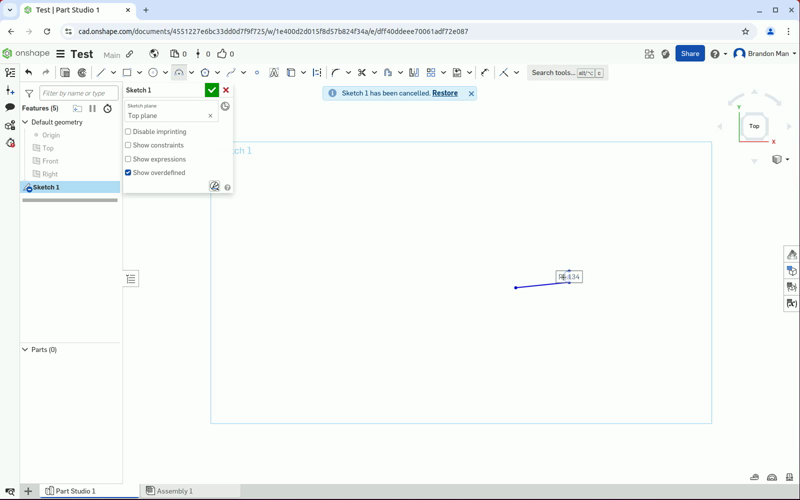
key(esc)
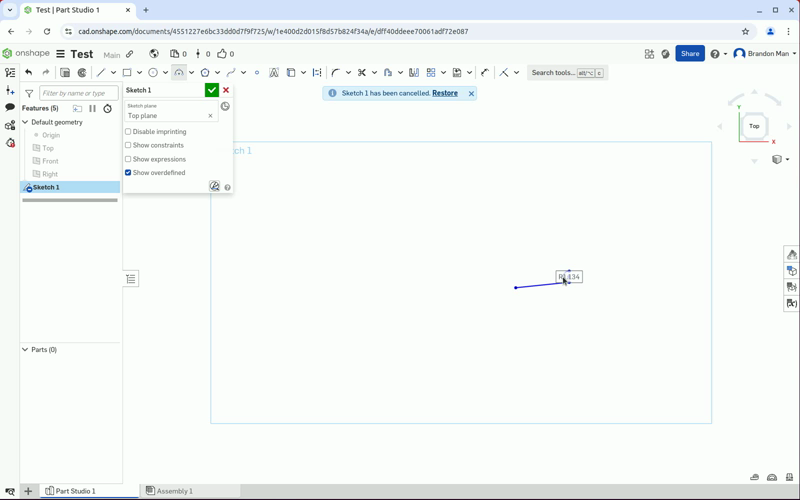
key(l)
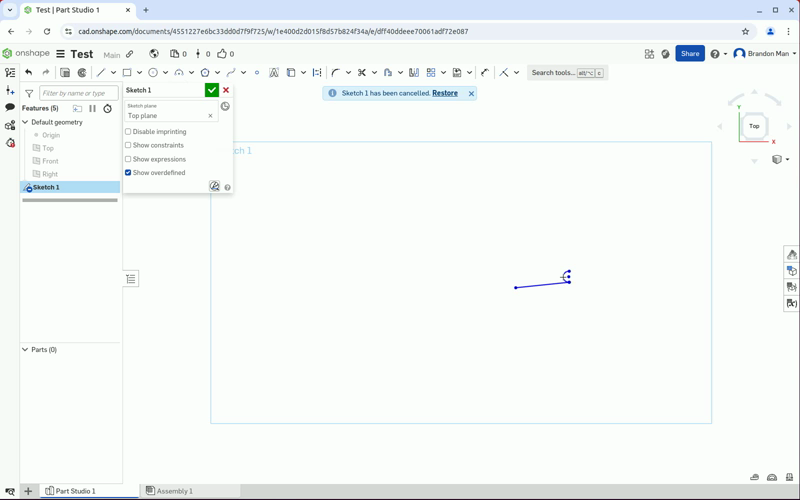
mouse_move(569, 271)
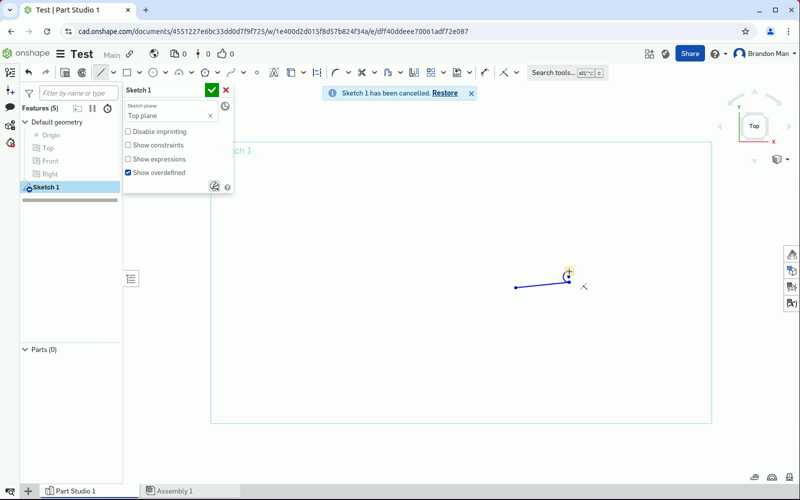
click(569, 271)
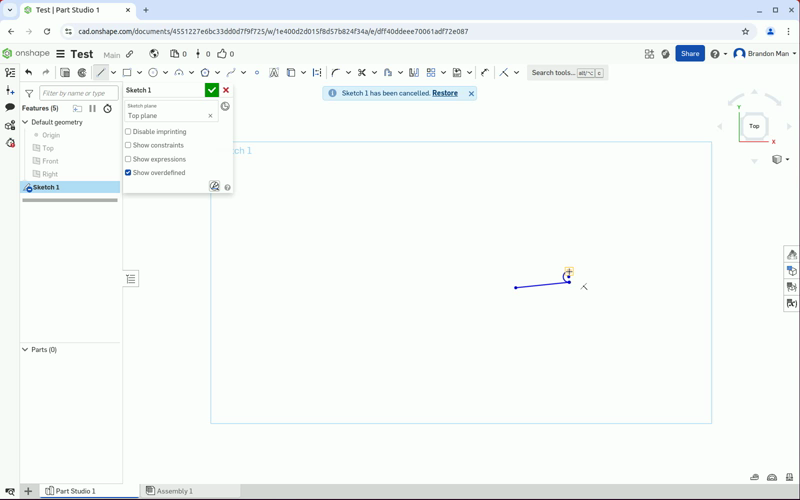
key_down(shift)
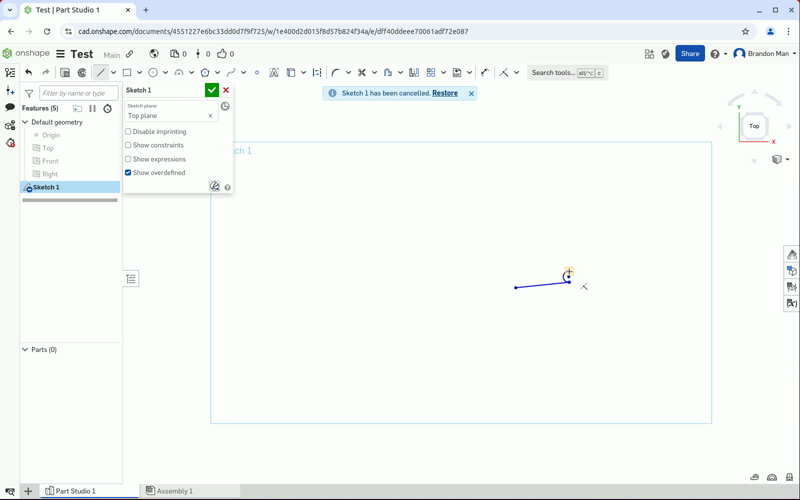
mouse_move(589, 271)
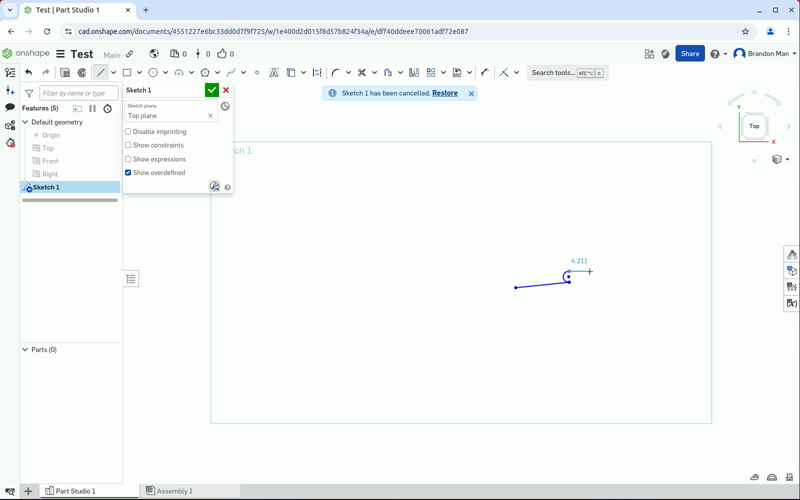
mouse_move(515, 266)
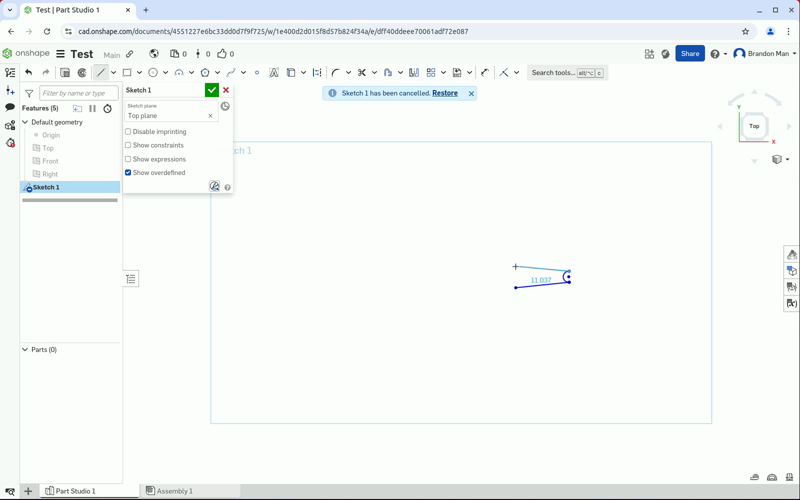
click(515, 266)
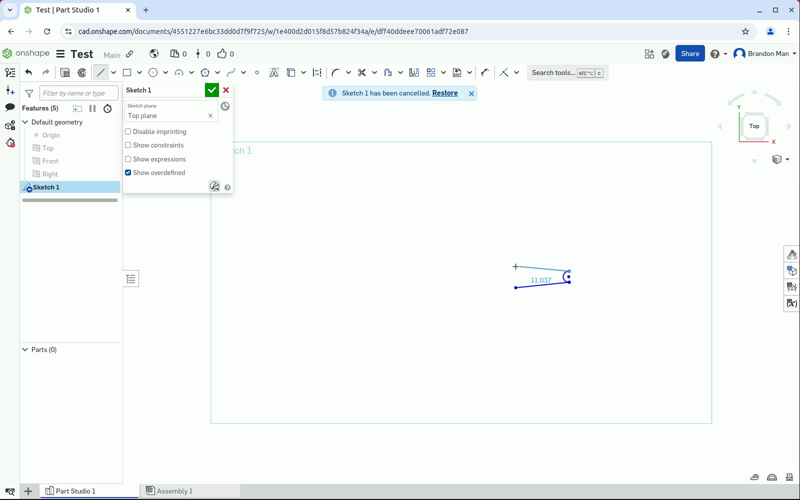
key_up(shift)
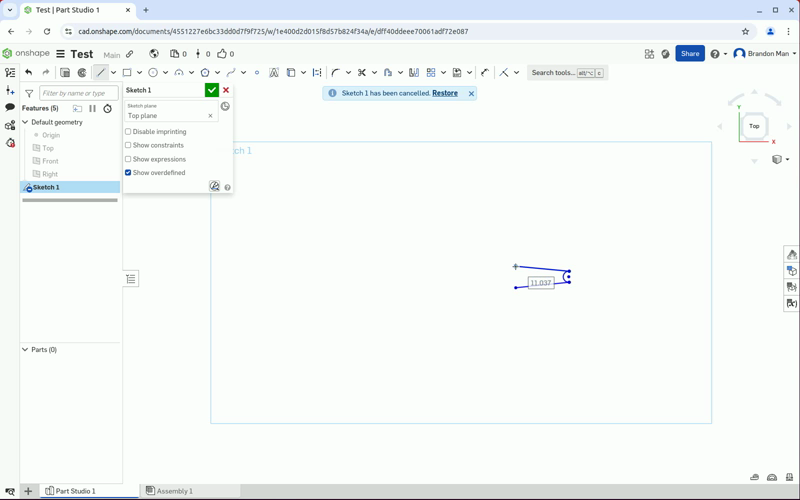
key(esc)
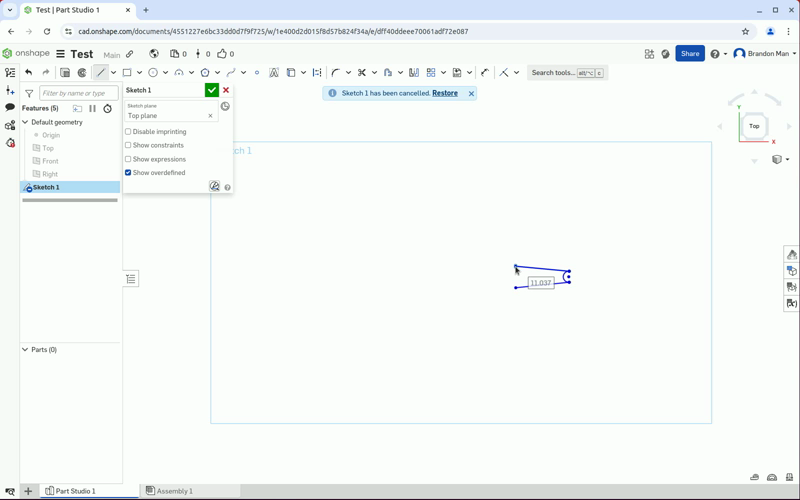
key(a)
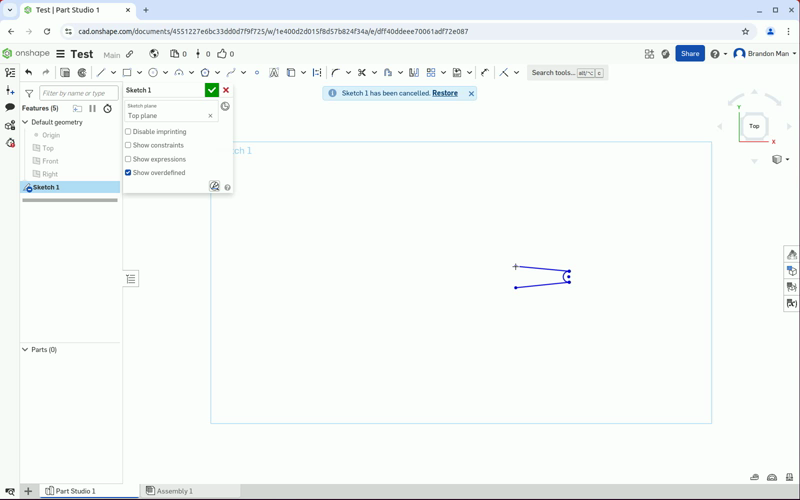
mouse_move(515, 266)
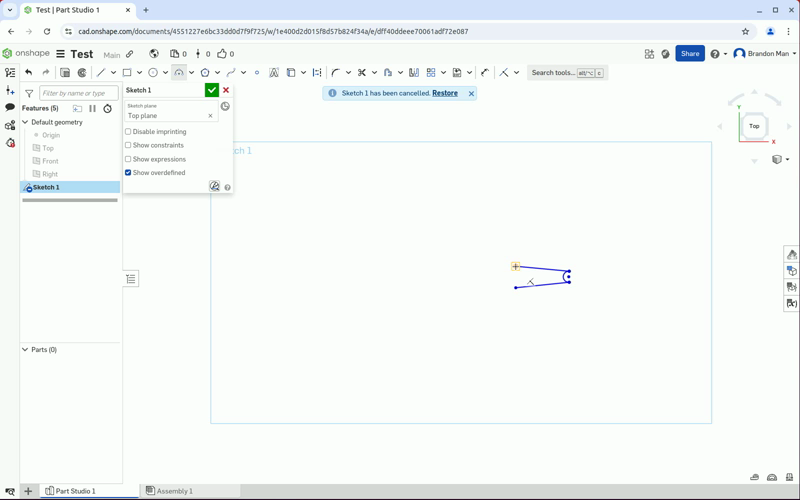
click(515, 266)
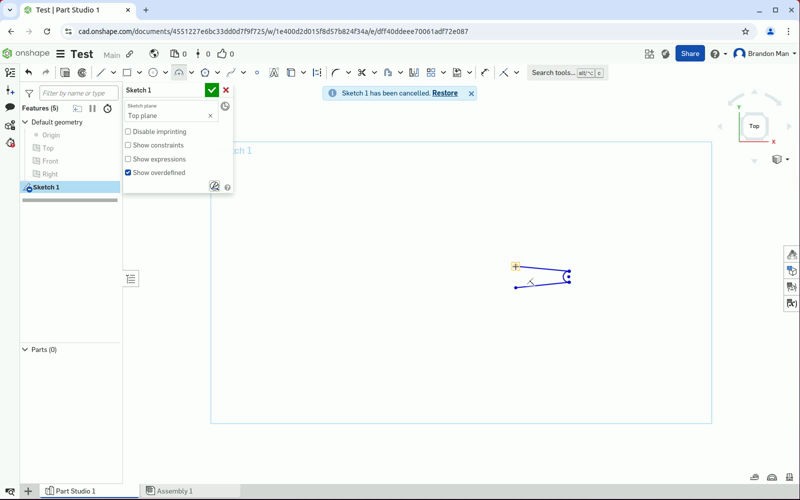
mouse_move(515, 287)
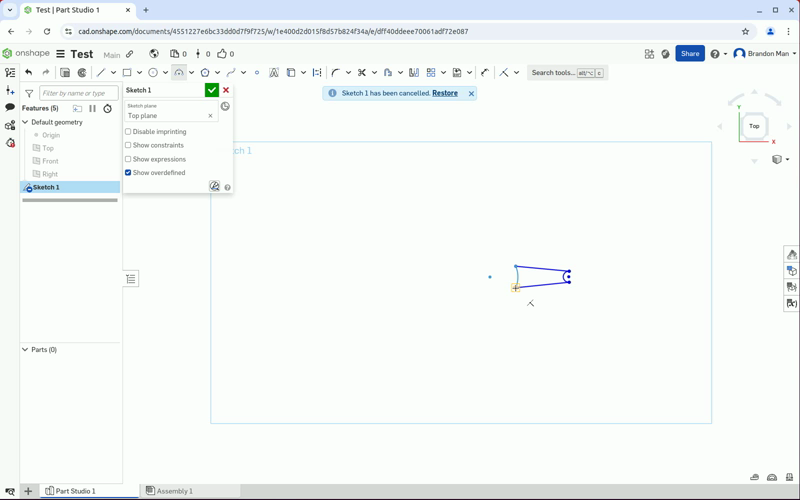
click(515, 287)
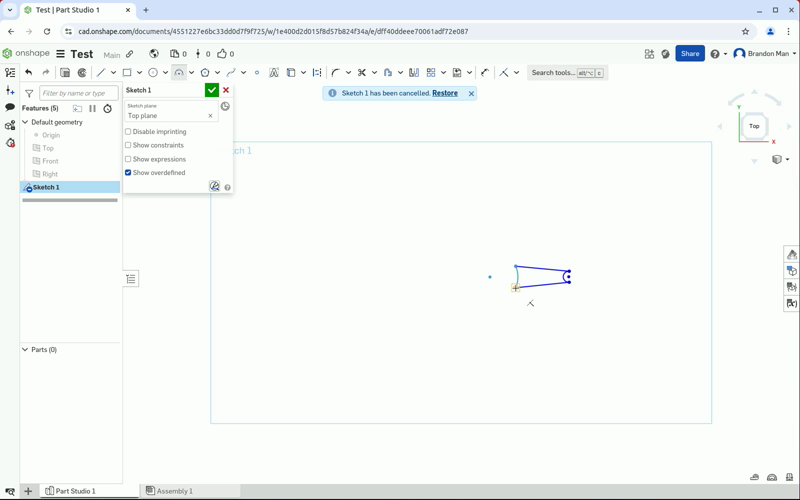
key_down(shift)
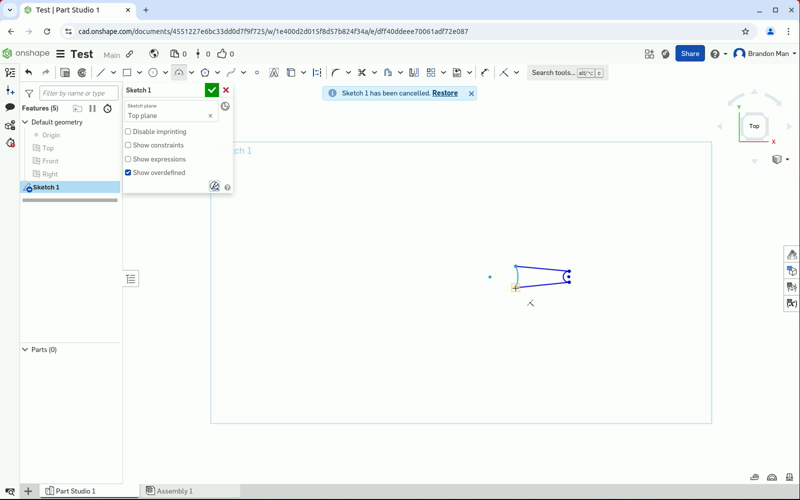
mouse_move(525, 276)
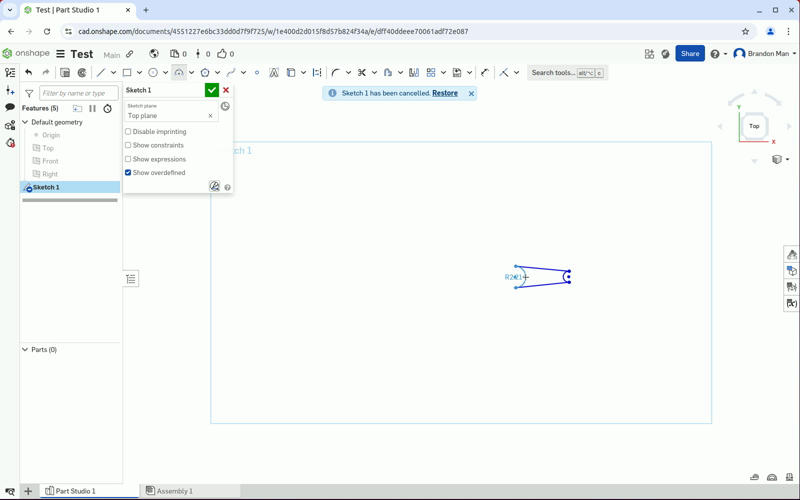
click(525, 276)
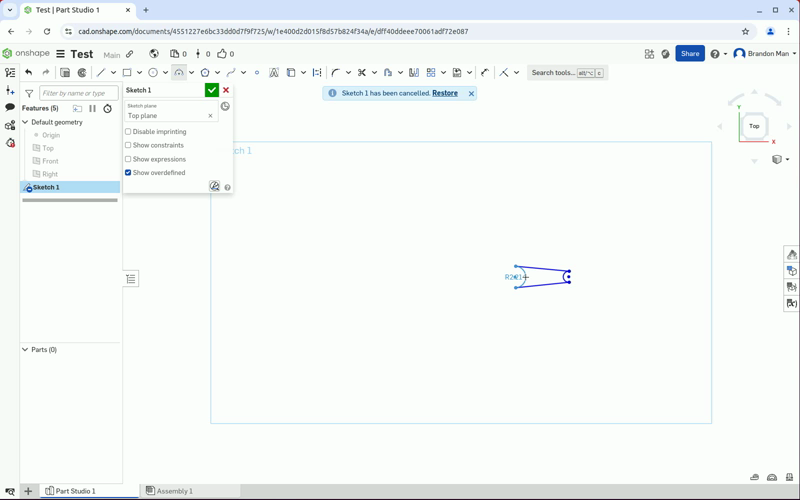
key_up(shift)
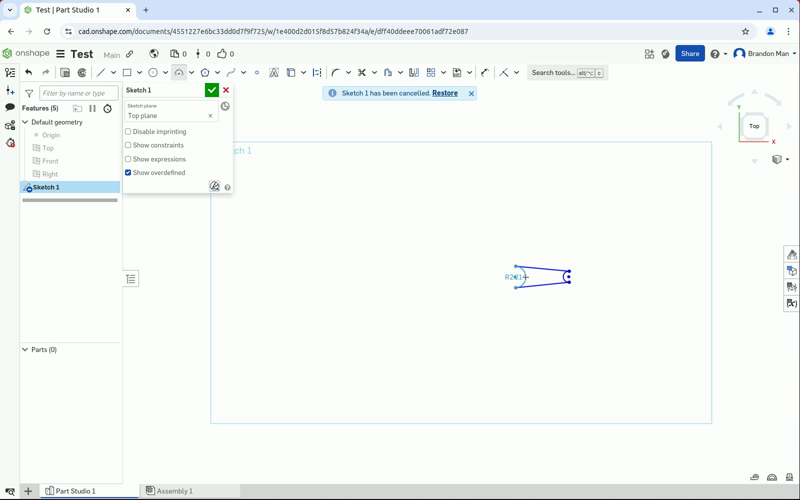
key(esc)
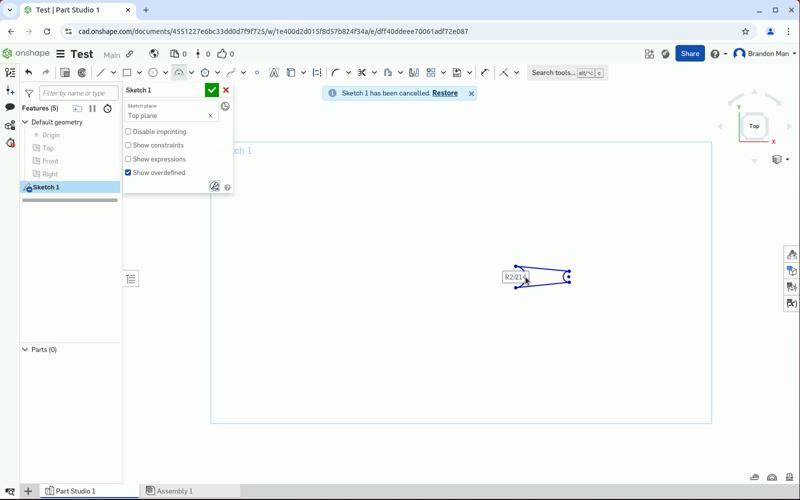
key(l)
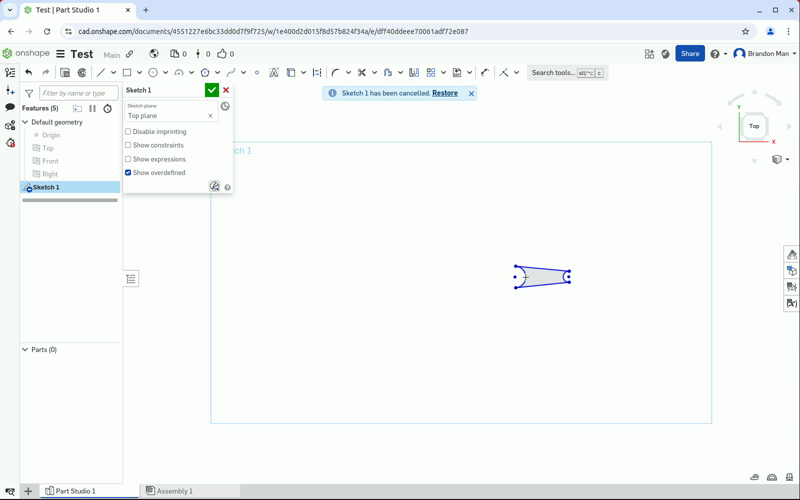
key_down(shift)
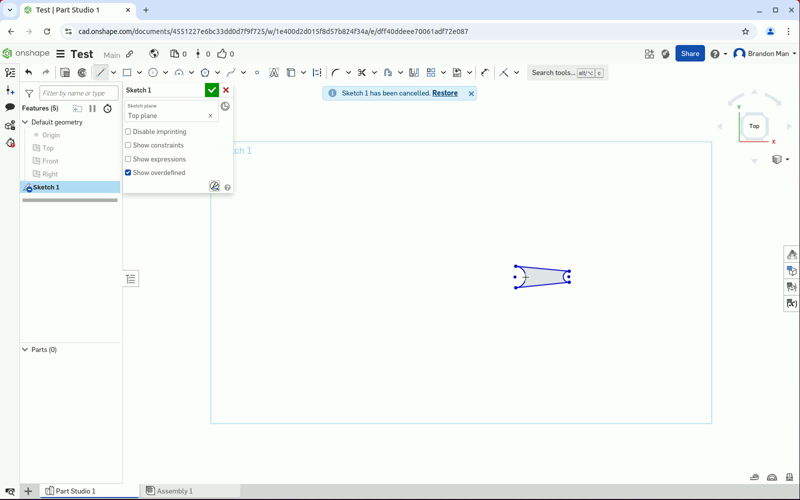
mouse_move(531, 279)
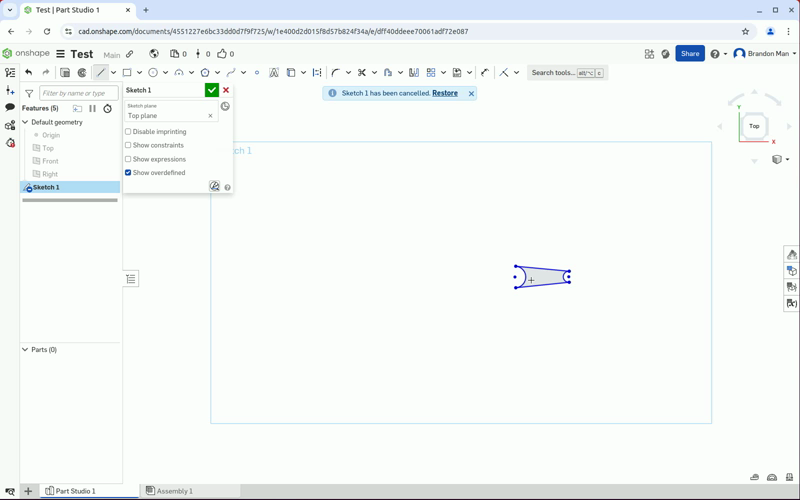
click(531, 279)
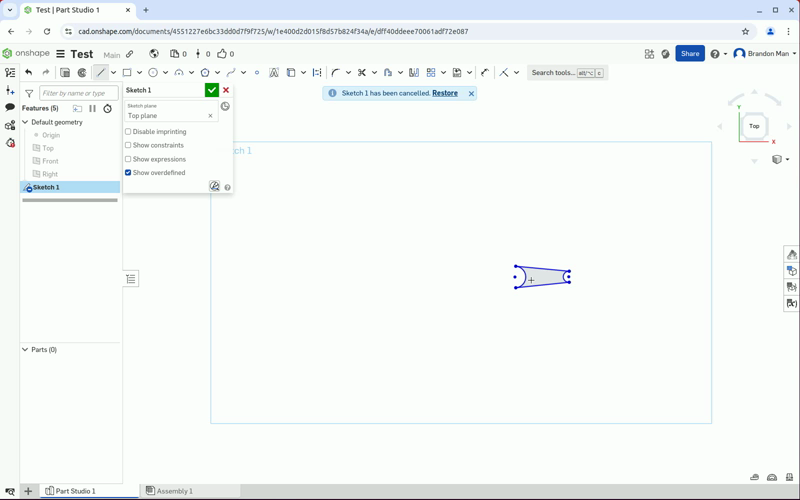
key_up(shift)
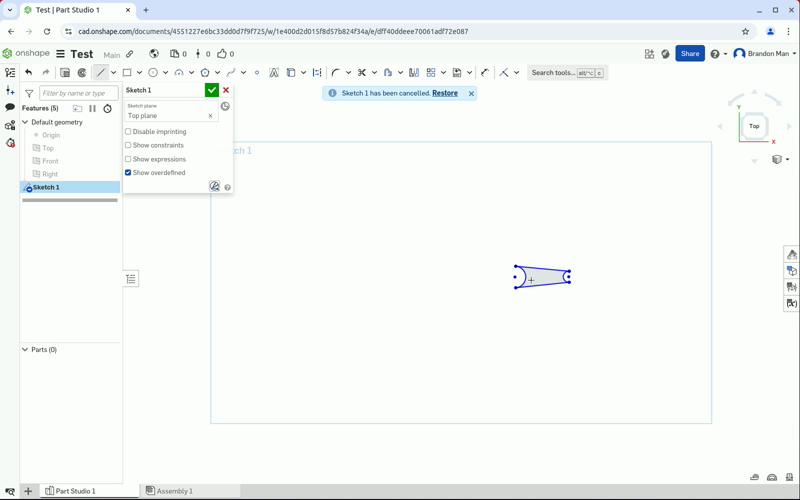
key_down(shift)
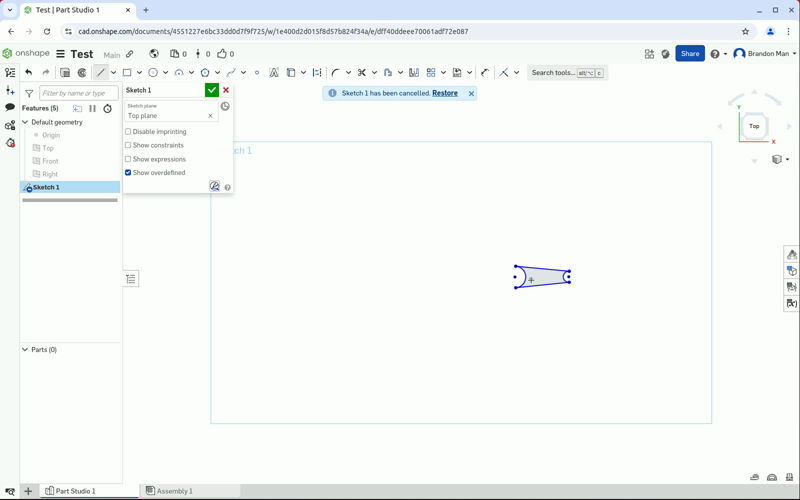
mouse_move(561, 279)
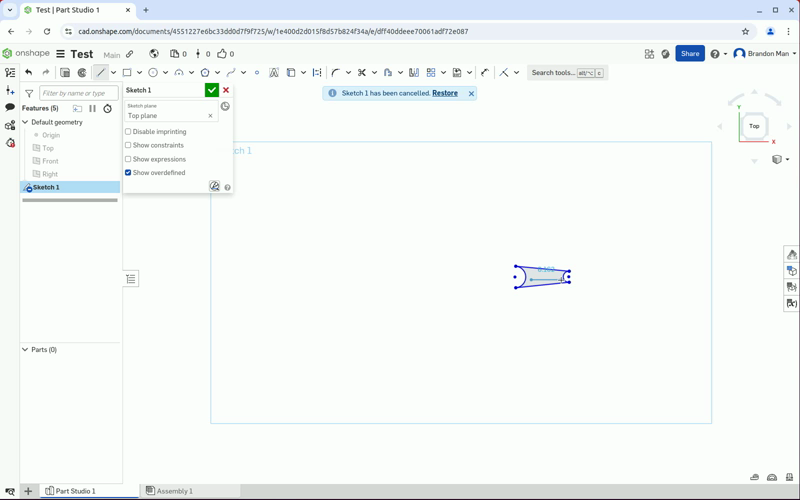
mouse_move(552, 279)
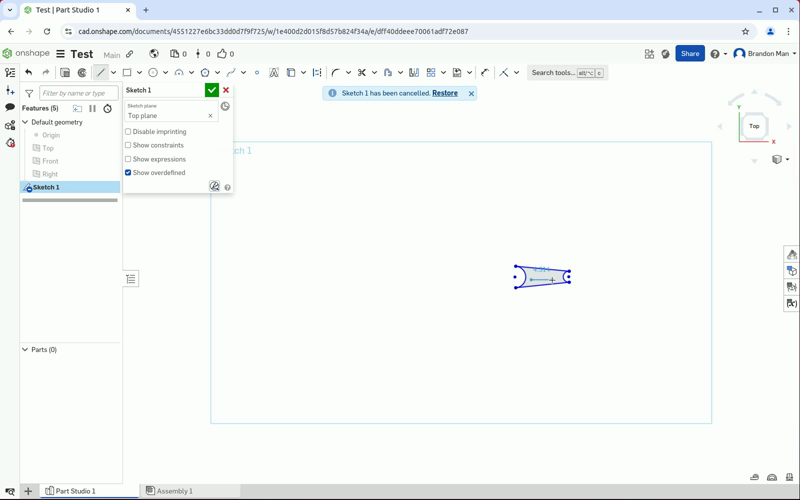
click(552, 279)
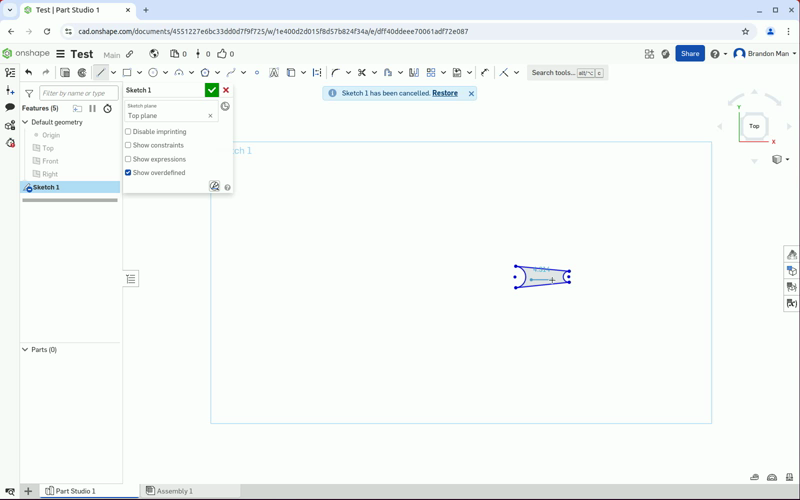
key_up(shift)
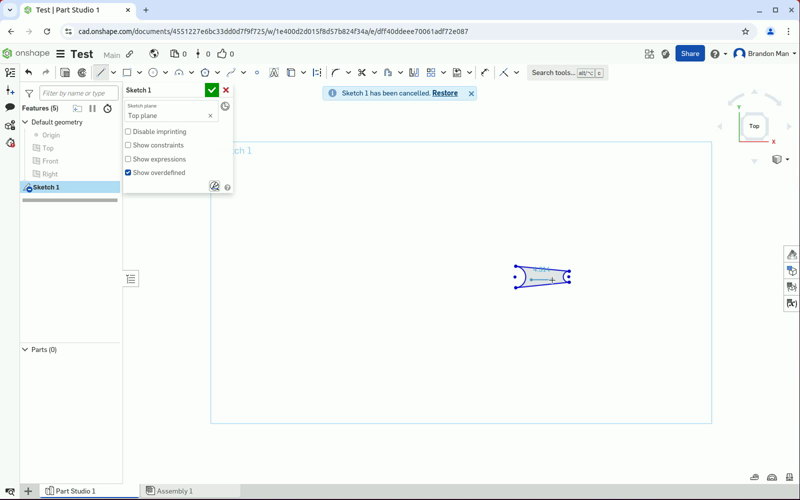
key(esc)
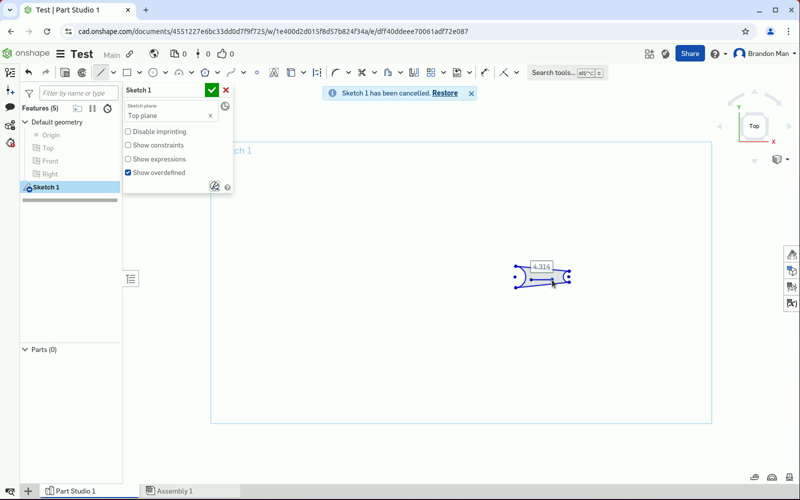
key(a)
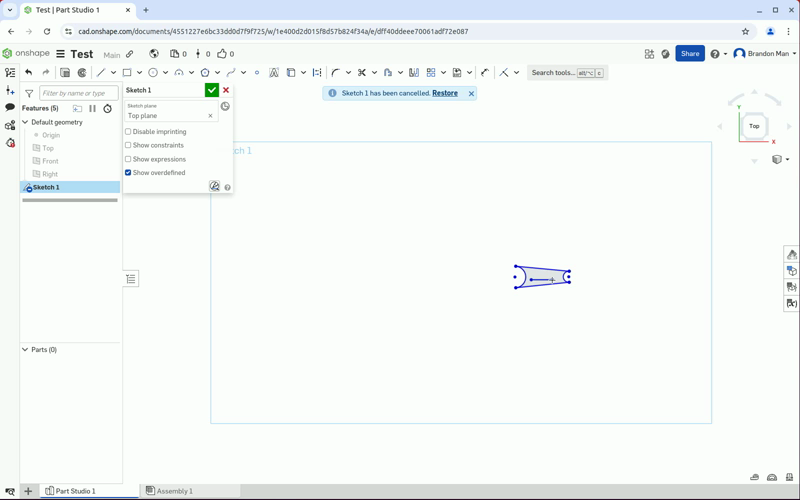
mouse_move(552, 279)
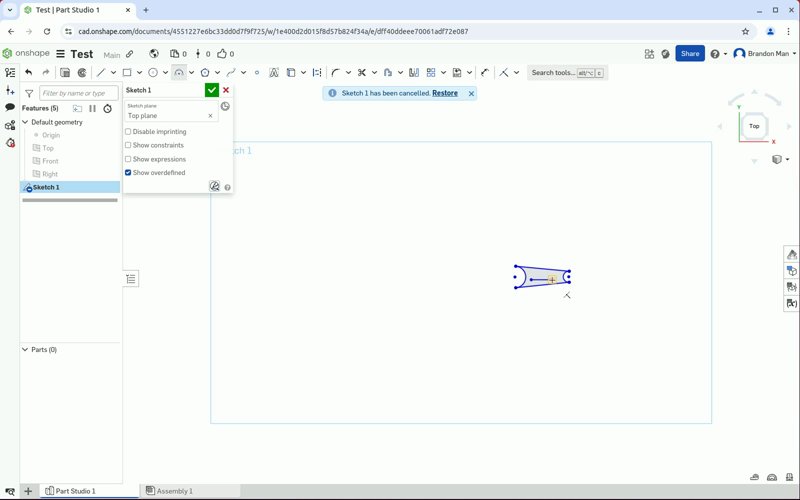
click(552, 279)
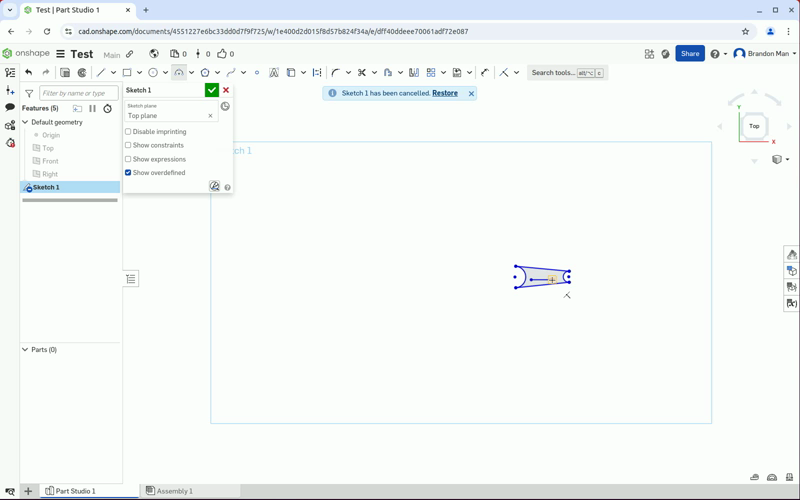
key_down(shift)
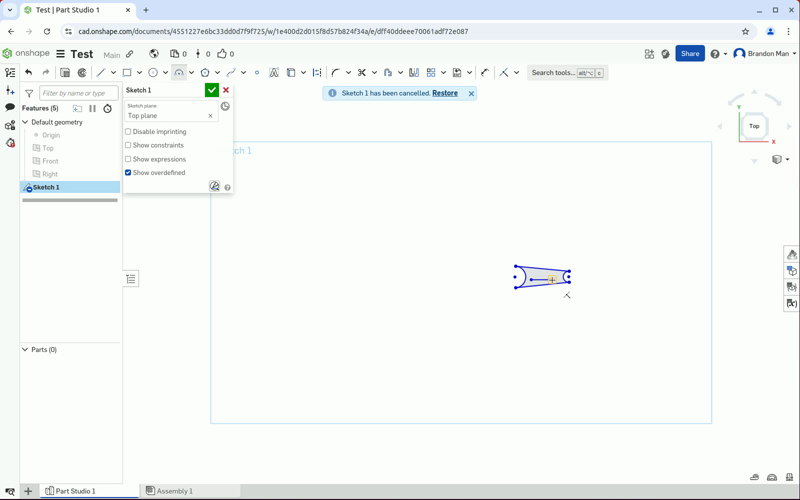
mouse_move(552, 274)
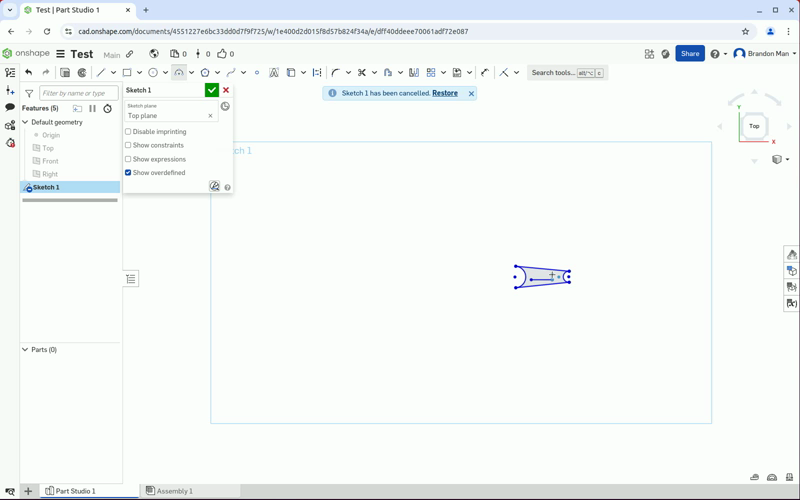
scroll(6)
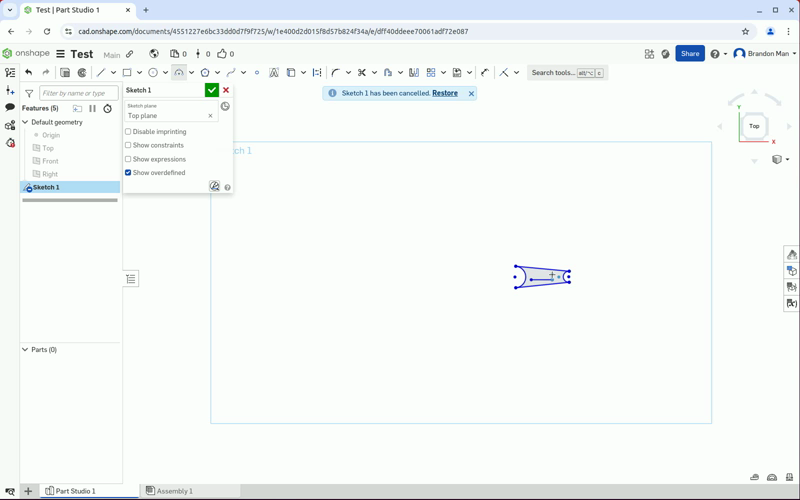
scroll(6)
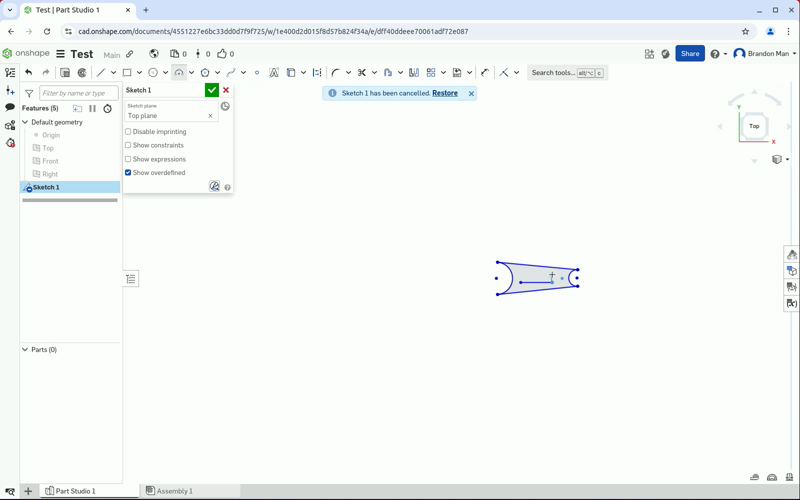
scroll(6)
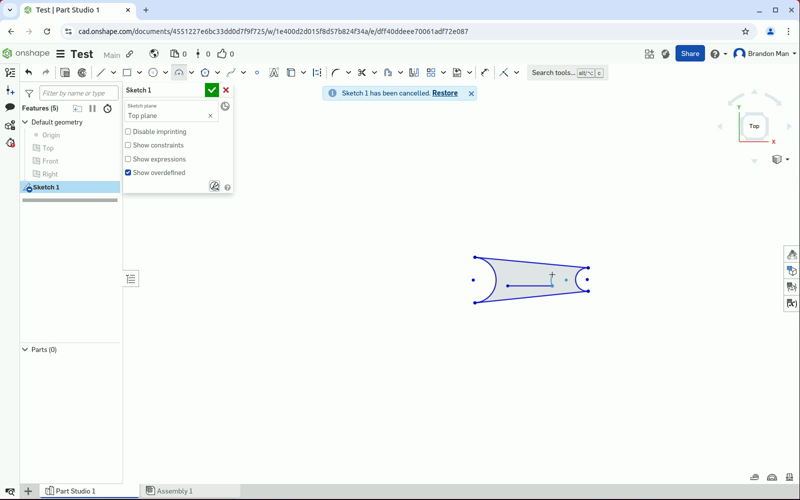
scroll(6)
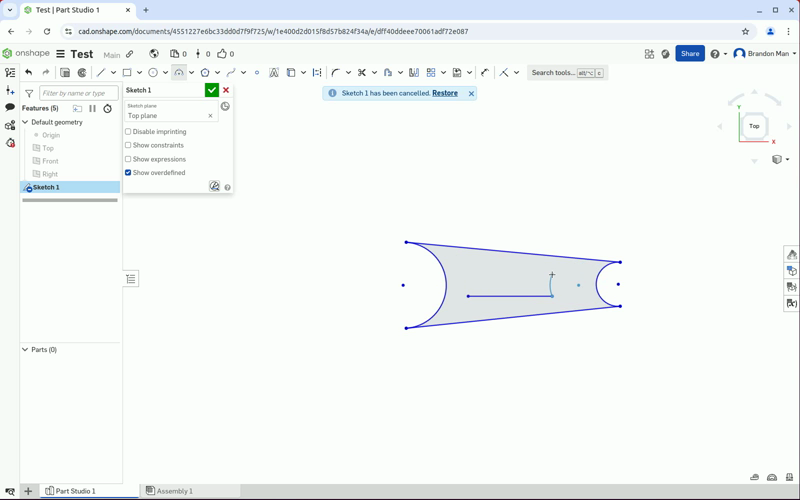
scroll(6)
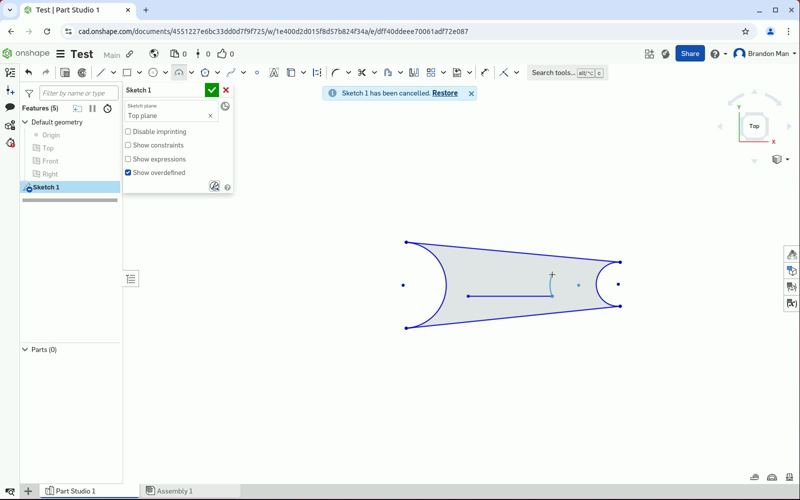
scroll(6)
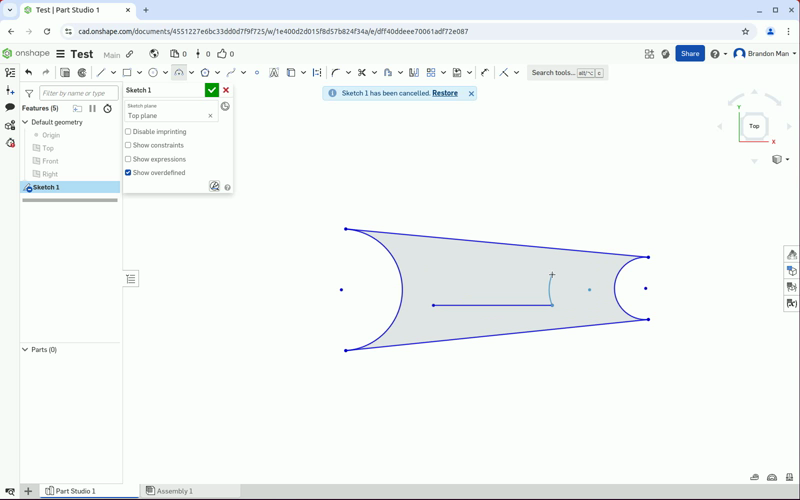
scroll(6)
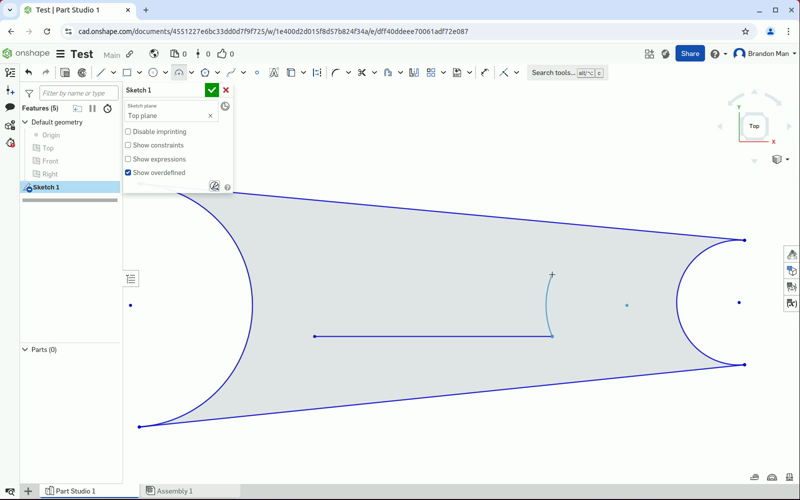
click(552, 274)
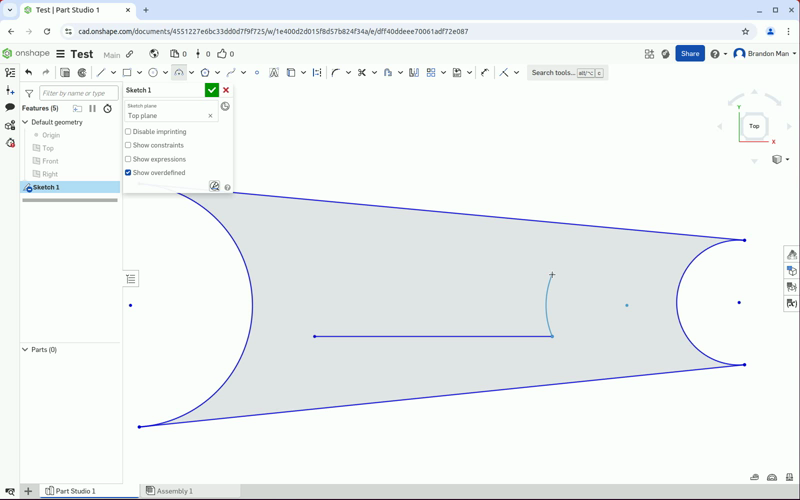
scroll(-6)
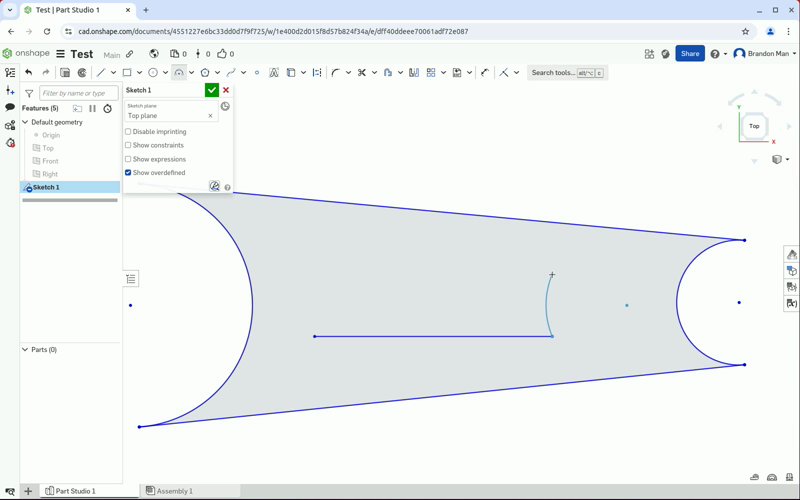
scroll(-6)
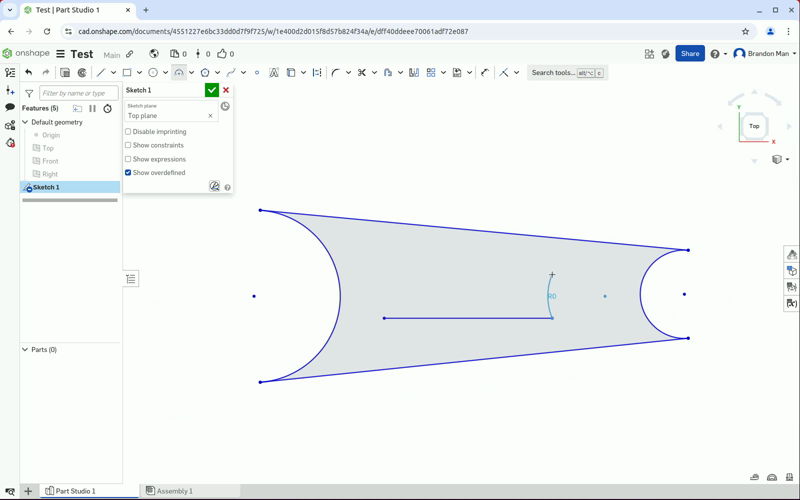
scroll(-6)
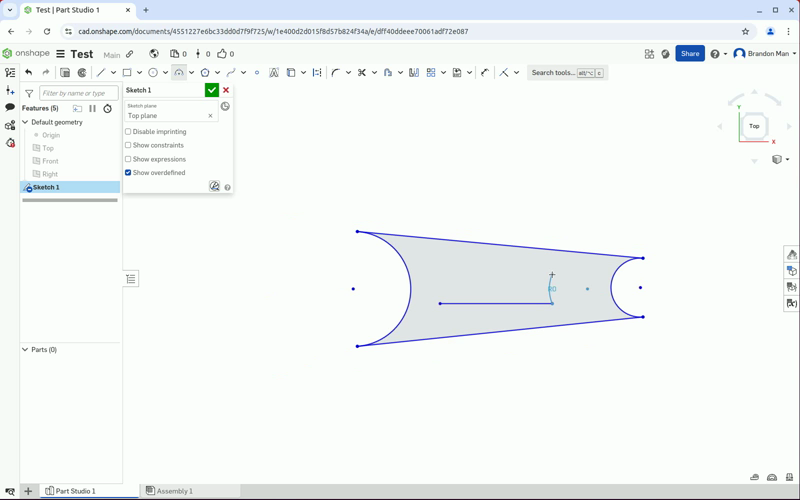
scroll(-6)
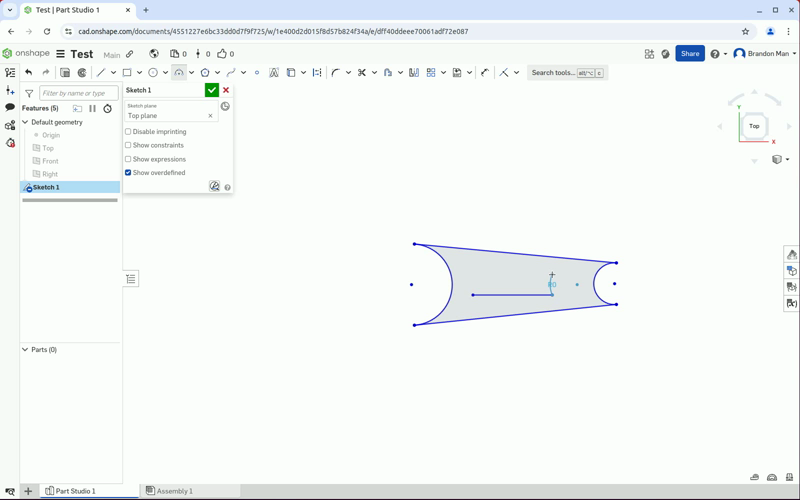
scroll(-6)
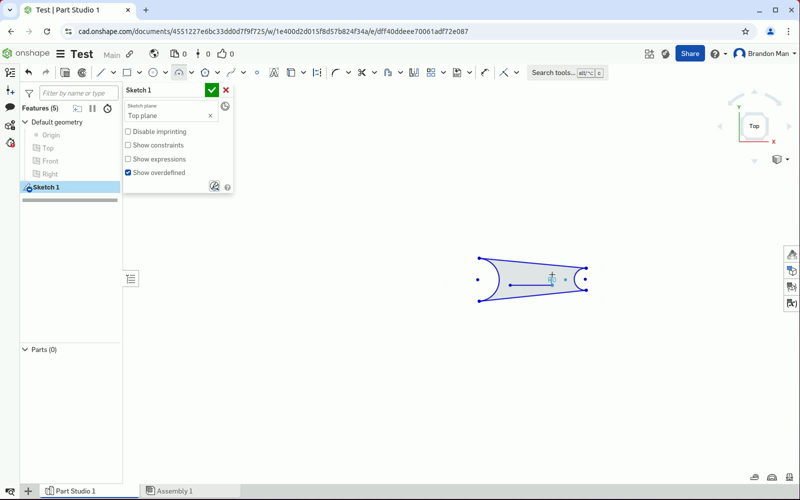
scroll(-6)
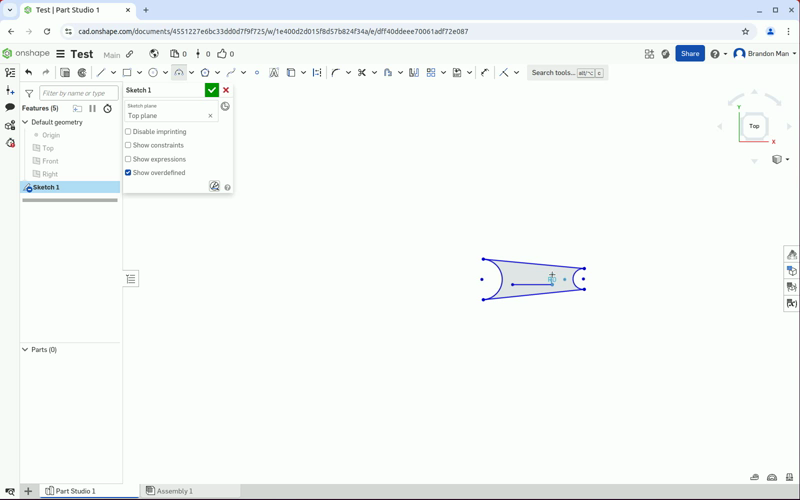
scroll(-6)
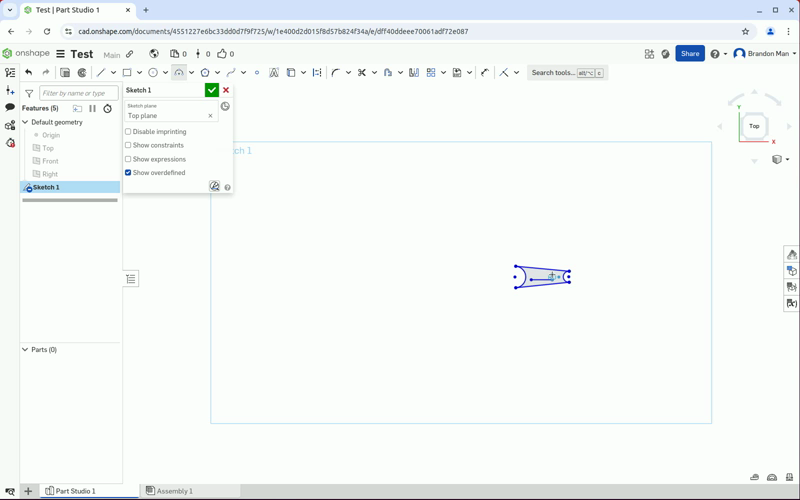
mouse_move(549, 276)
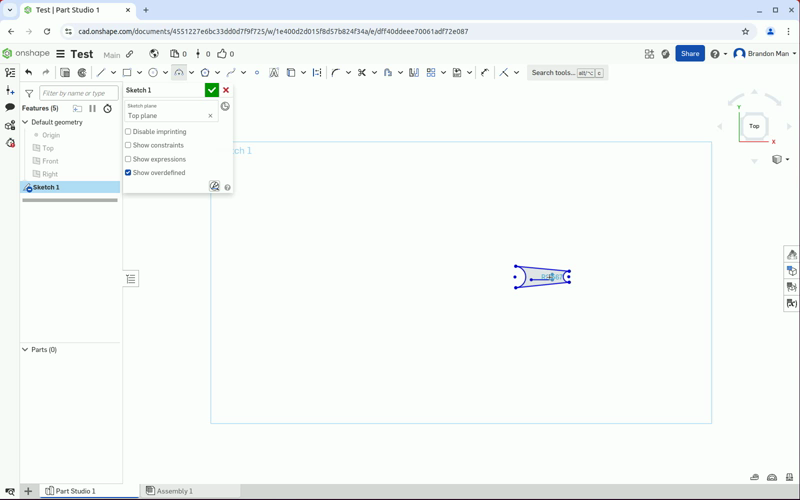
scroll(6)
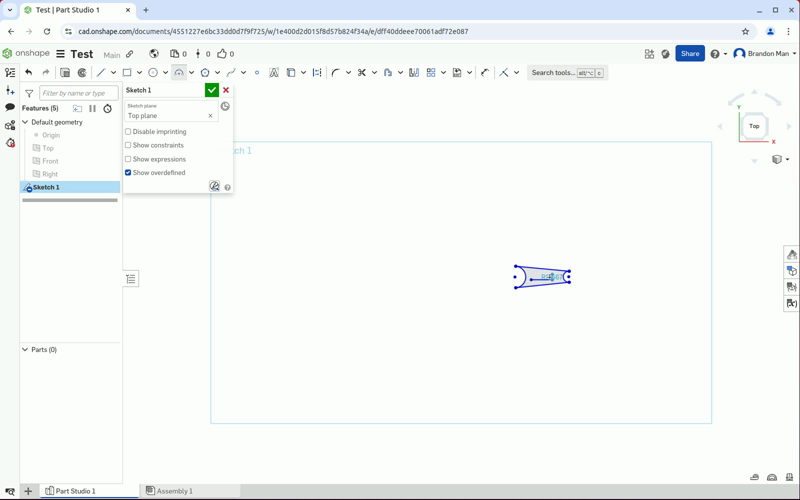
scroll(6)
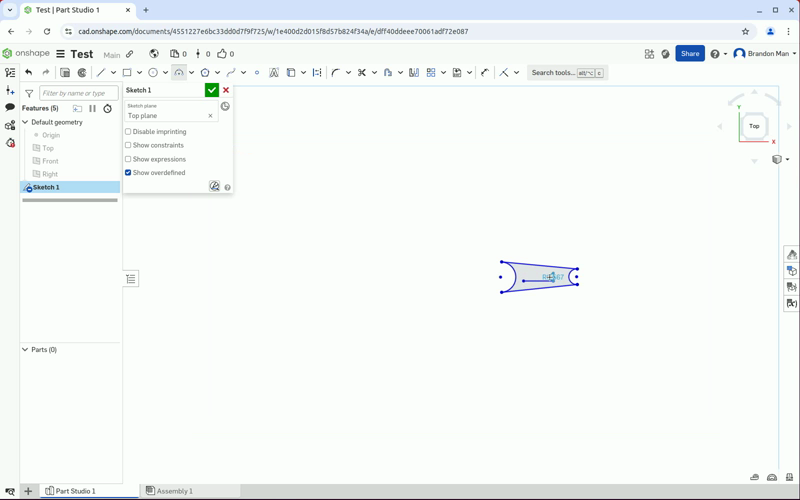
scroll(6)
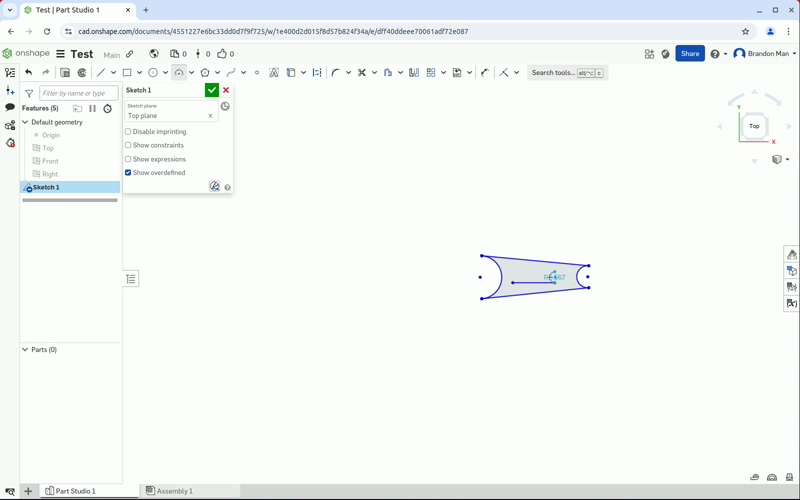
scroll(6)
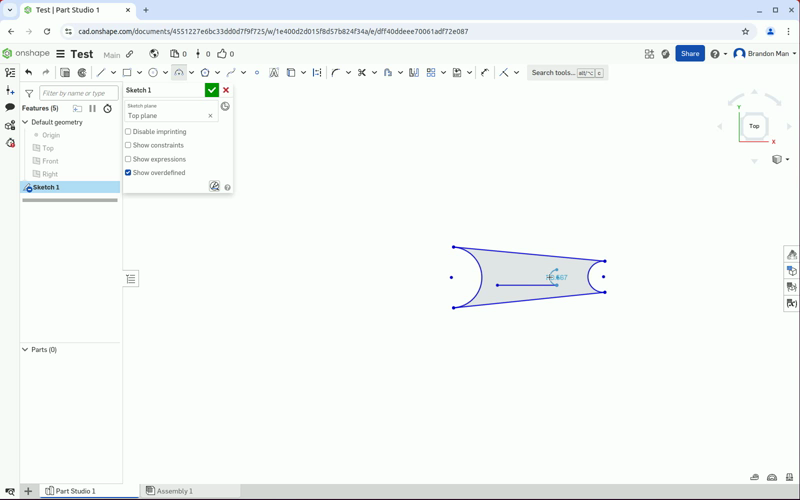
scroll(6)
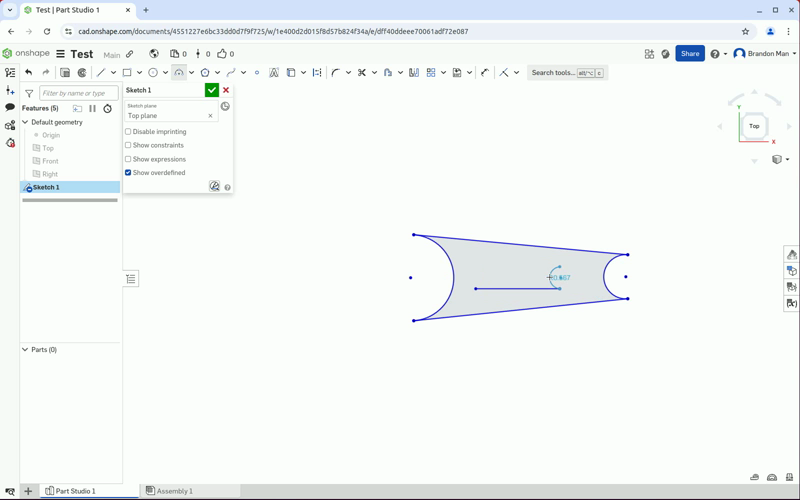
scroll(6)
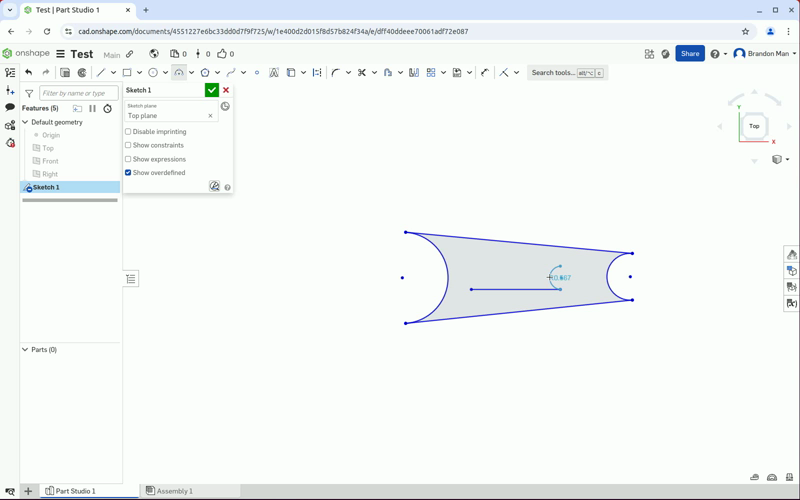
scroll(6)
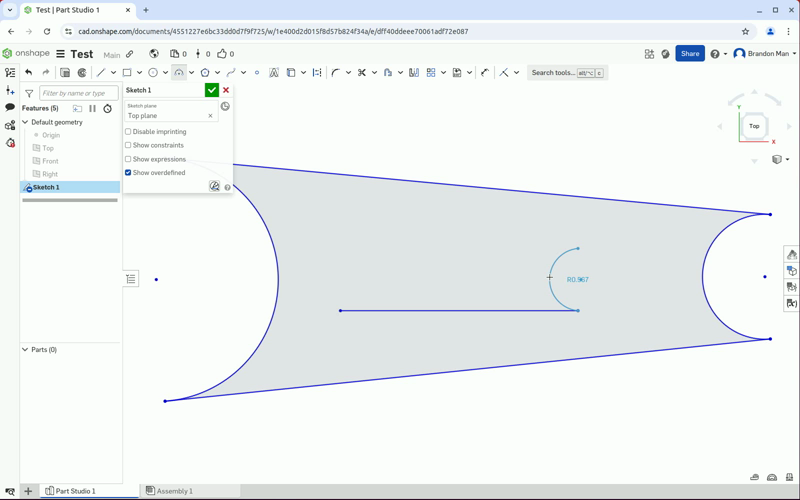
click(549, 276)
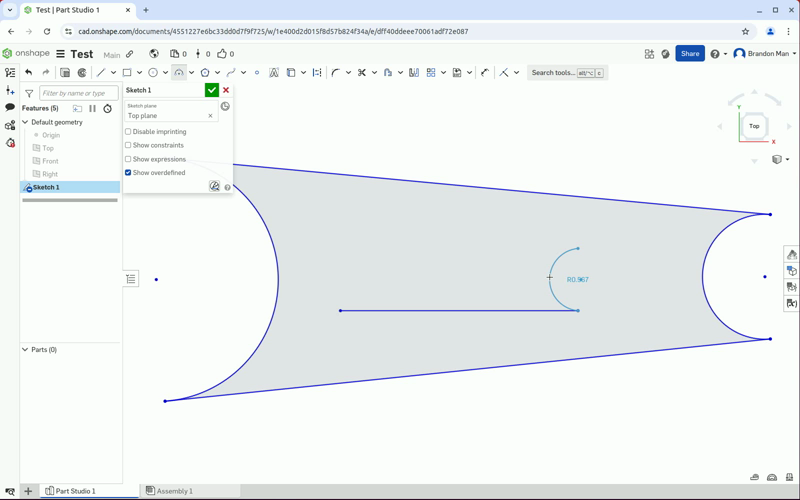
scroll(-6)
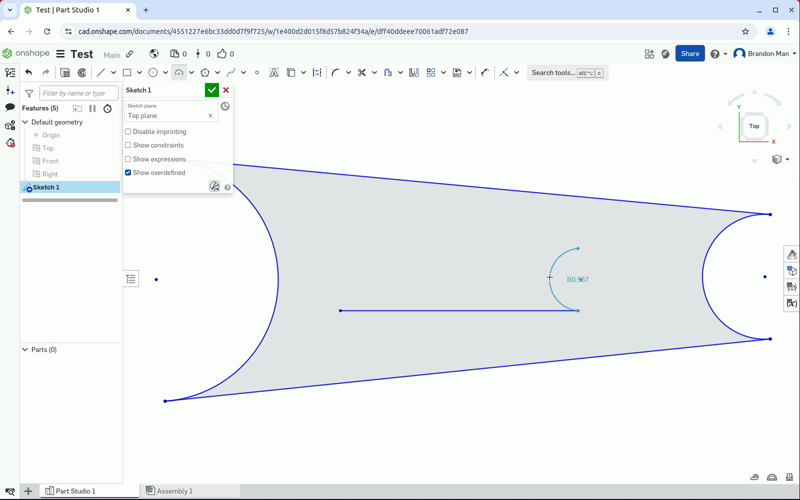
scroll(-6)
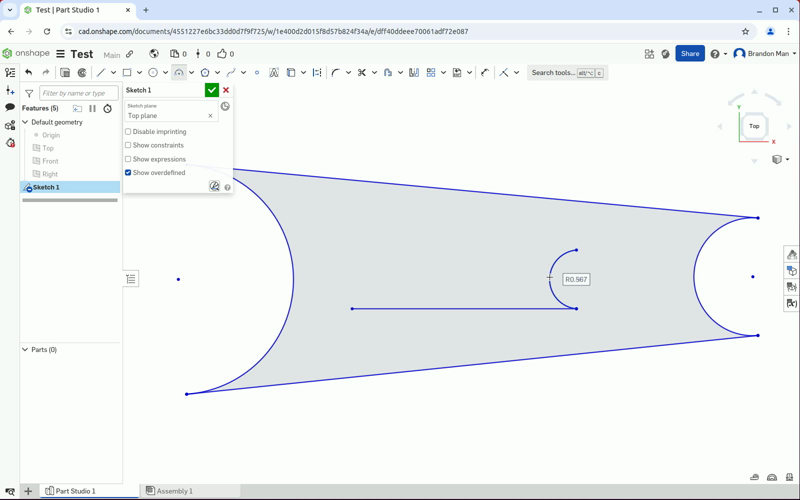
scroll(-6)
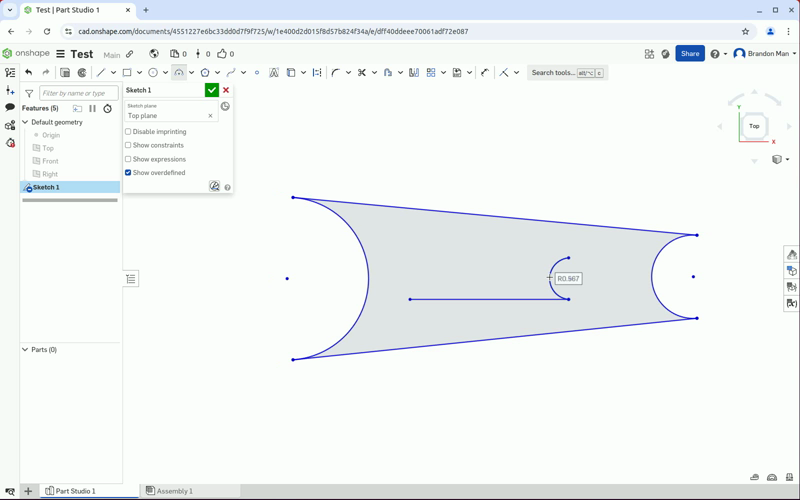
scroll(-6)
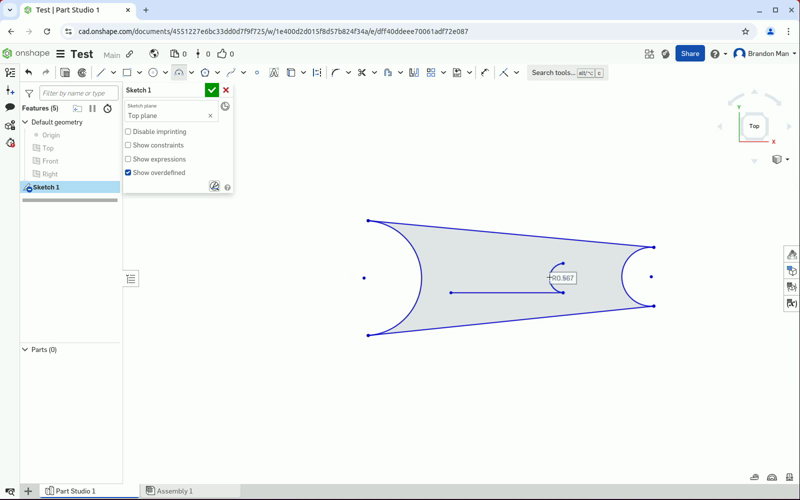
scroll(-6)
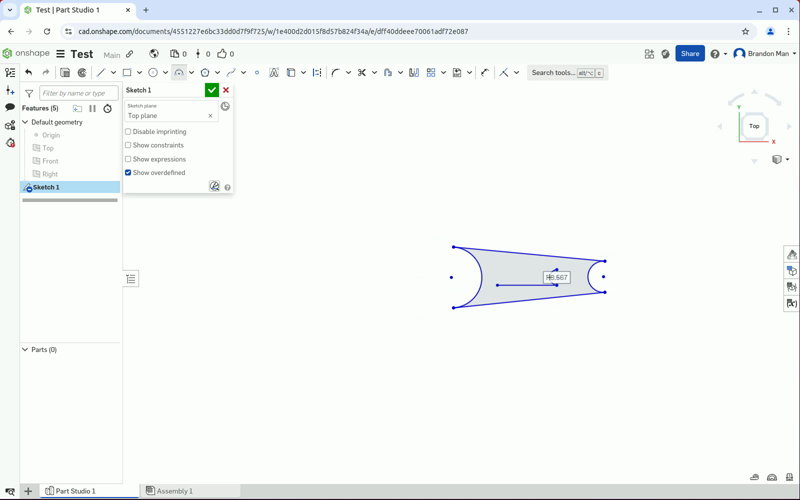
scroll(-6)
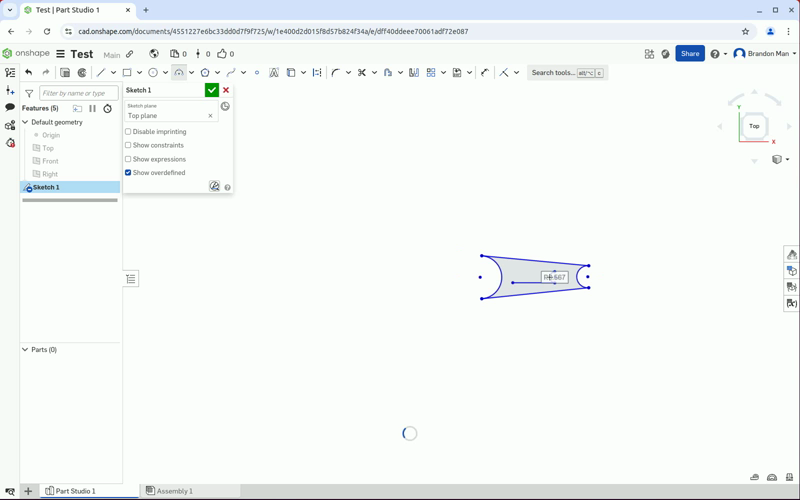
scroll(-6)
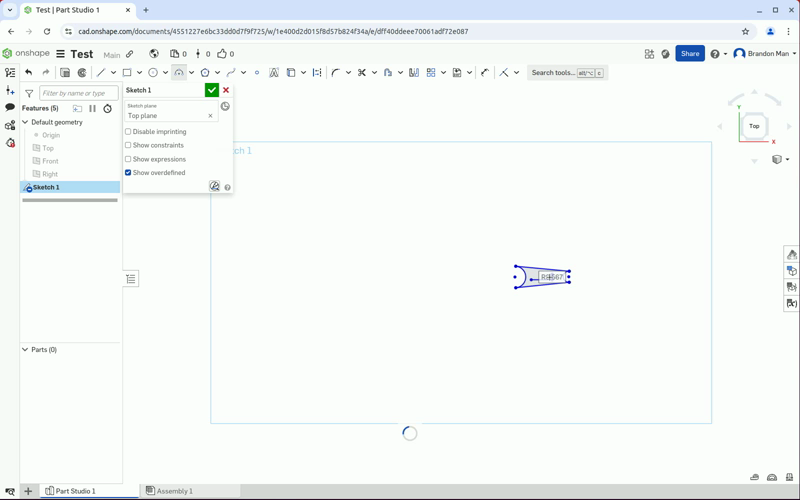
key_up(shift)
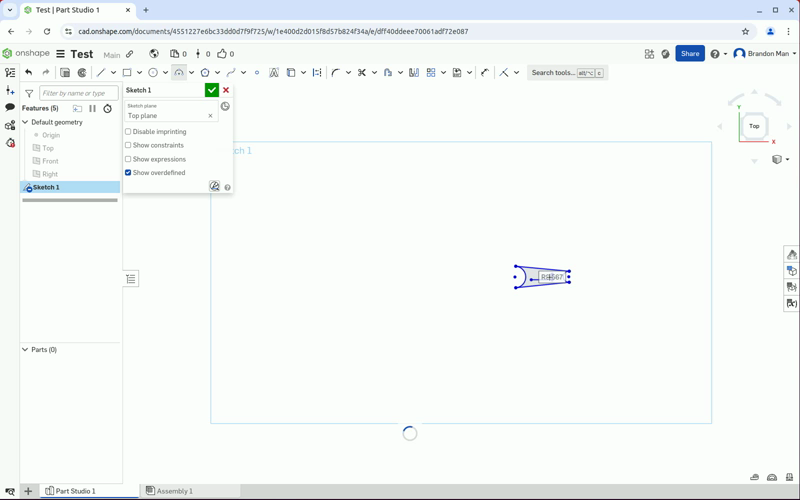
key(esc)
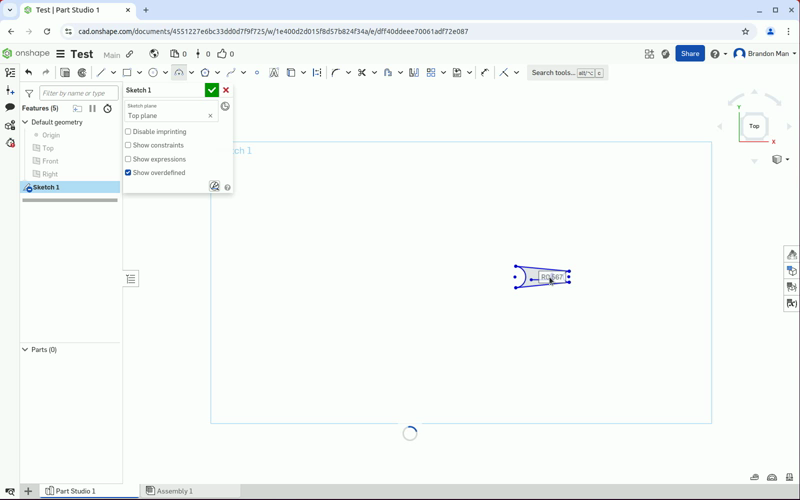
key(l)
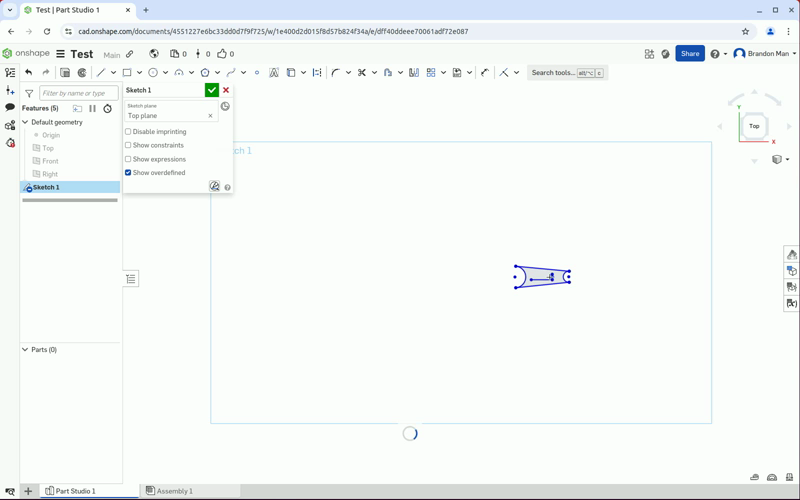
mouse_move(552, 274)
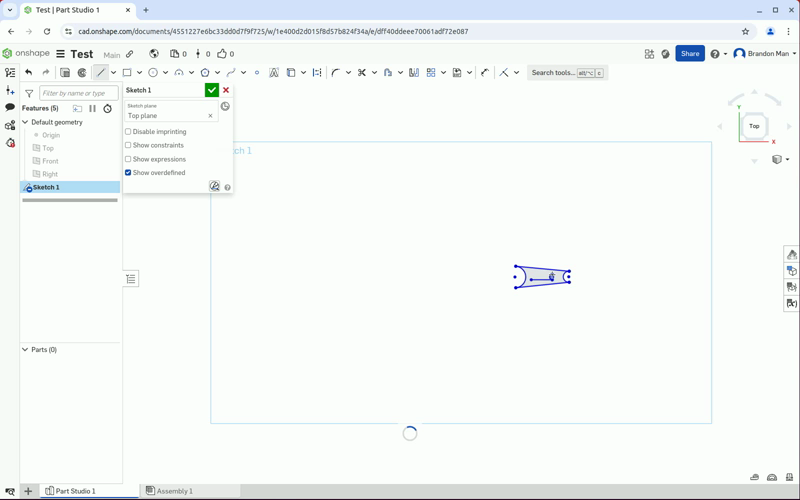
scroll(6)
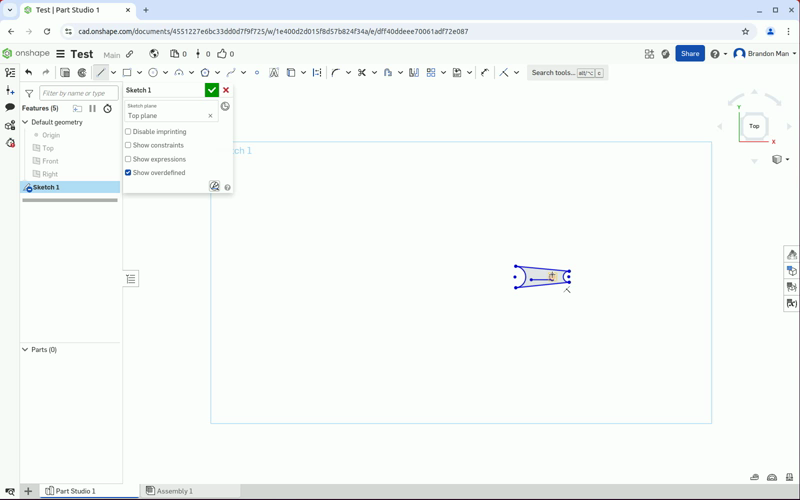
scroll(6)
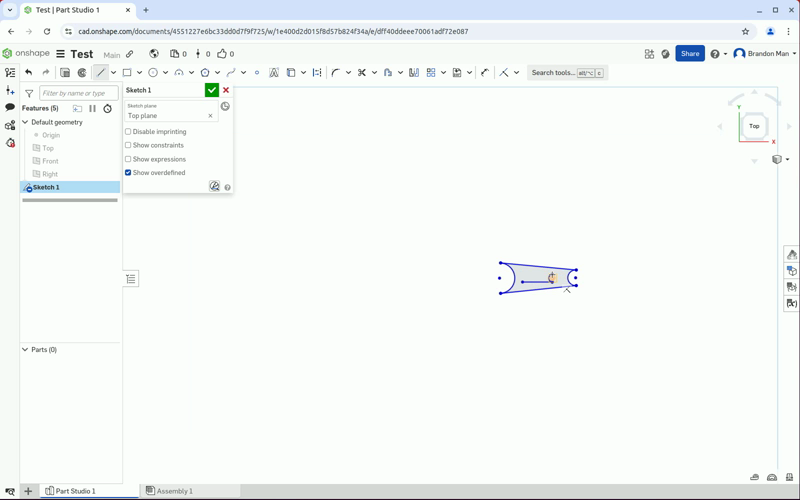
scroll(6)
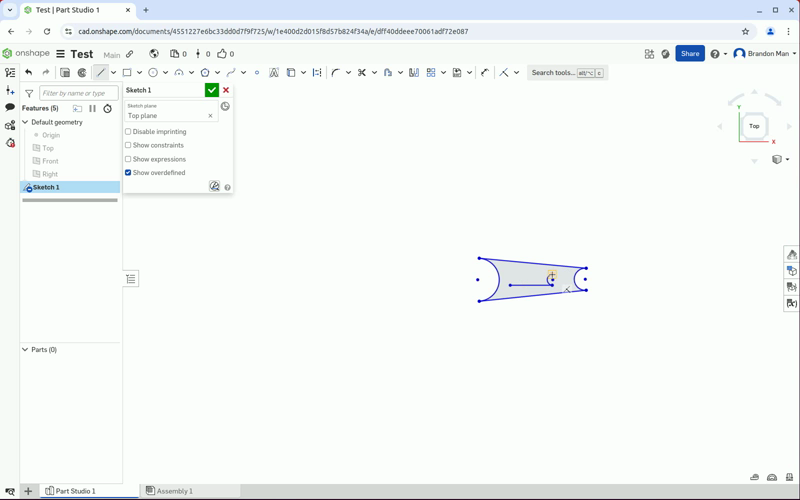
scroll(6)
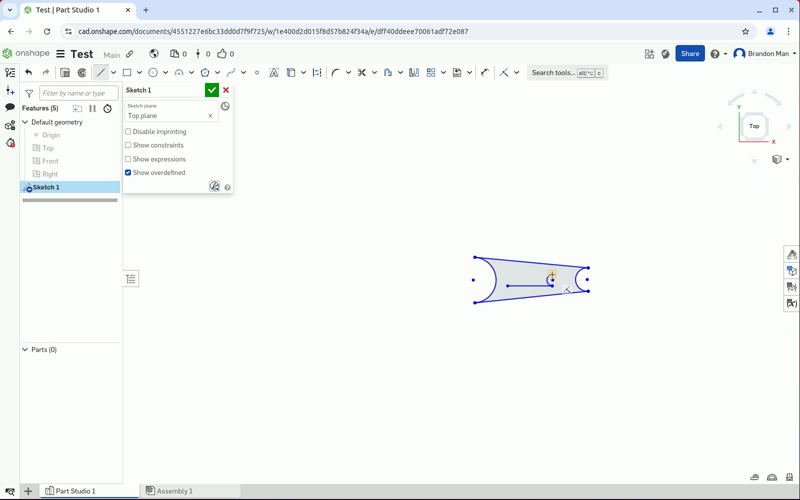
scroll(6)
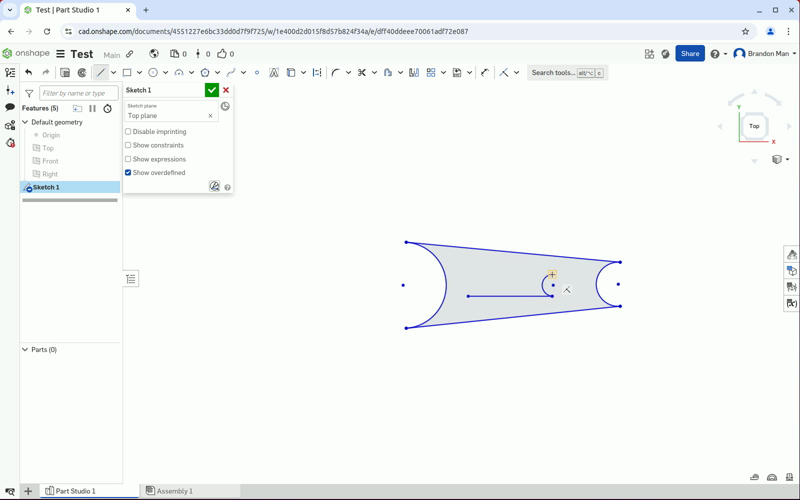
scroll(6)
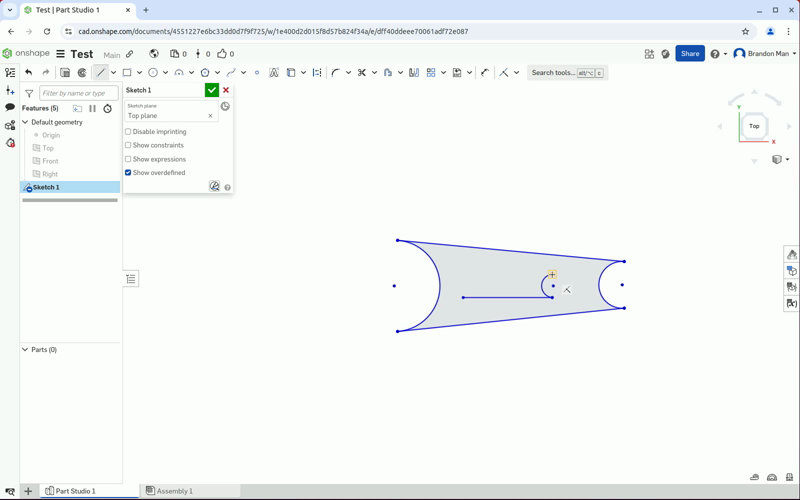
scroll(6)
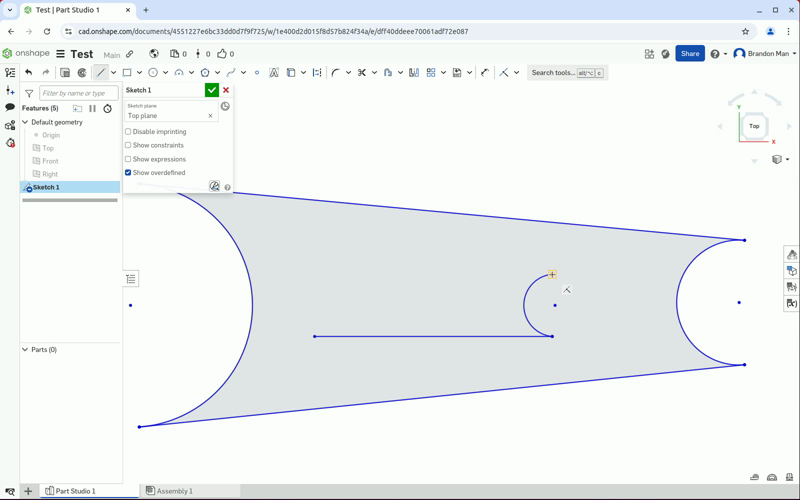
click(552, 274)
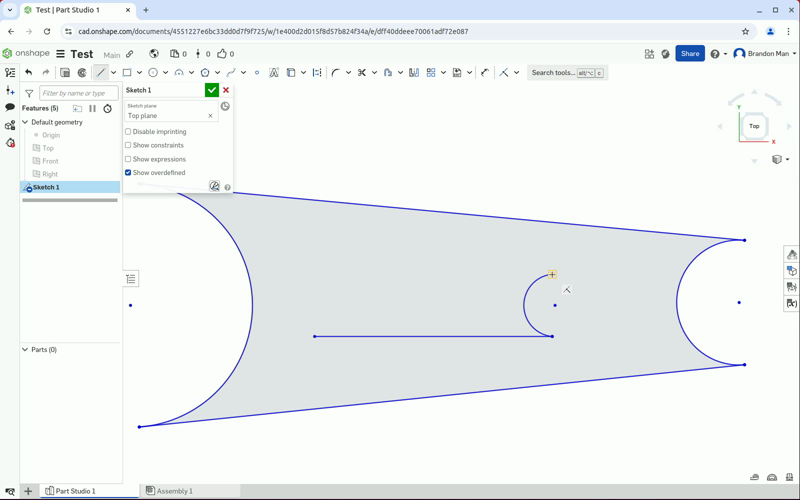
scroll(-6)
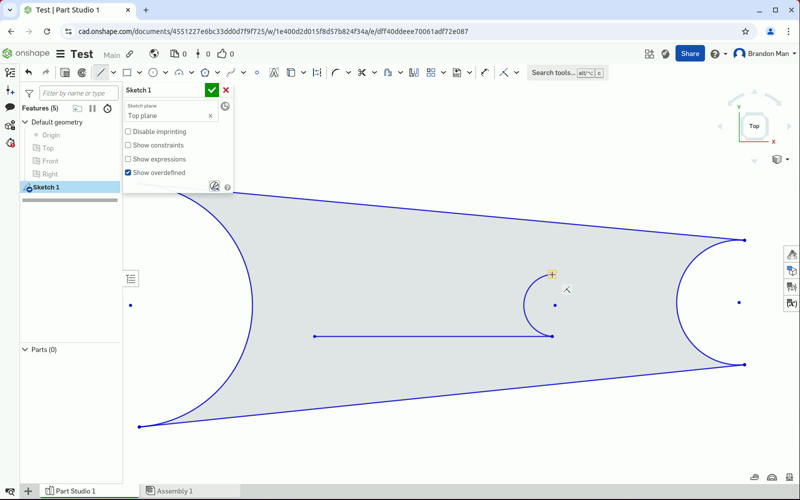
scroll(-6)
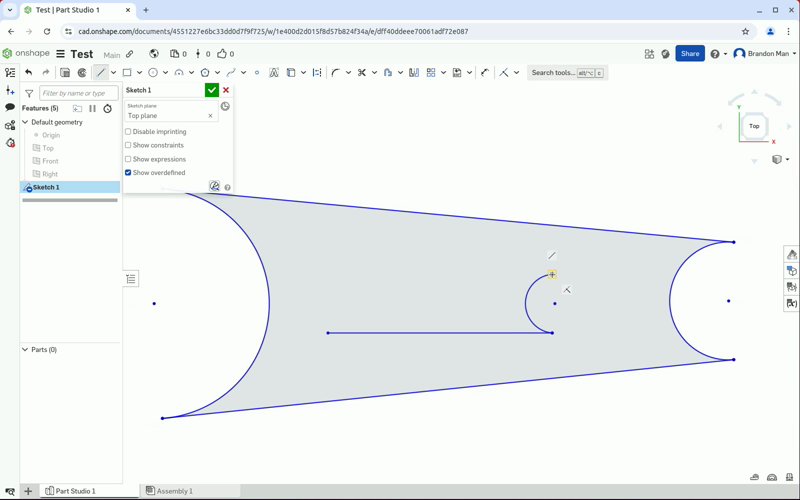
scroll(-6)
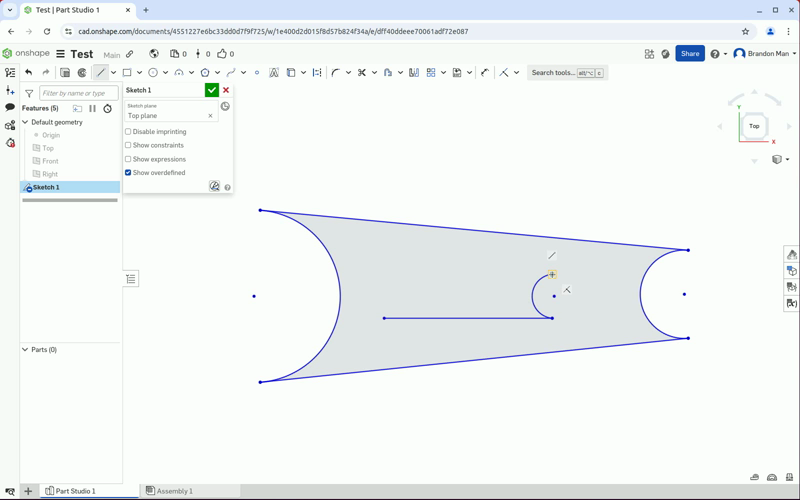
scroll(-6)
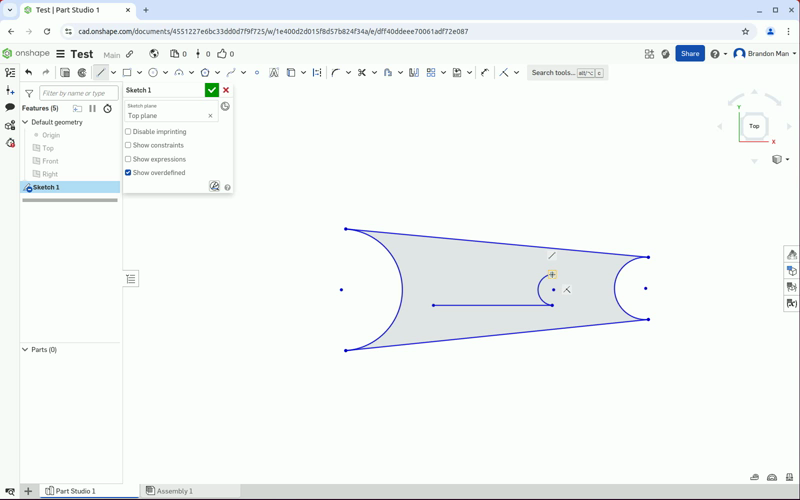
scroll(-6)
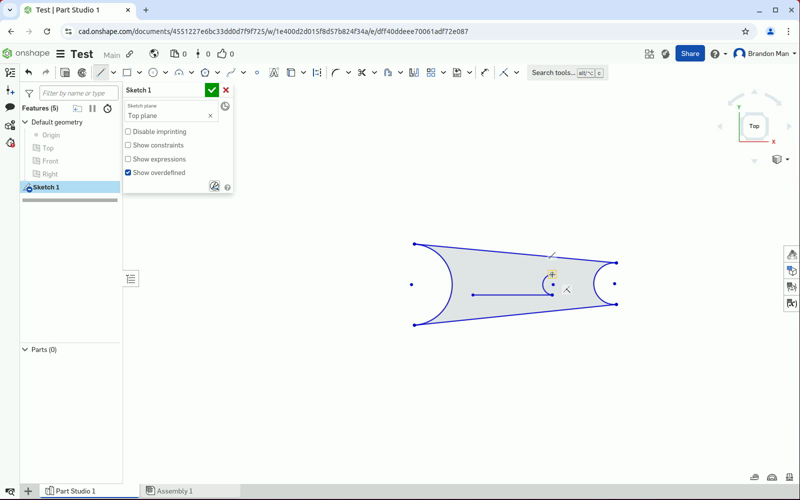
scroll(-6)
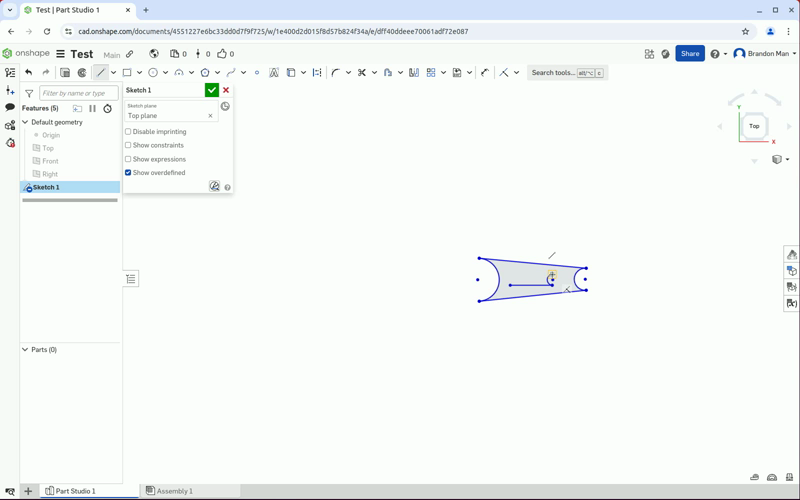
scroll(-6)
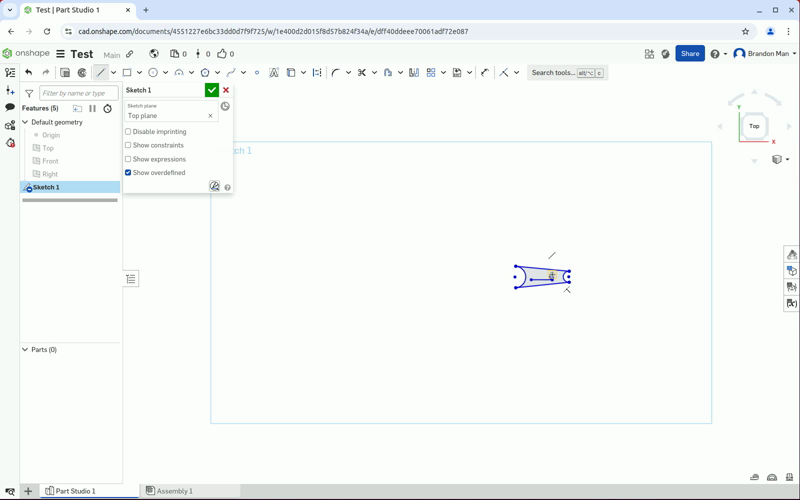
key_down(shift)
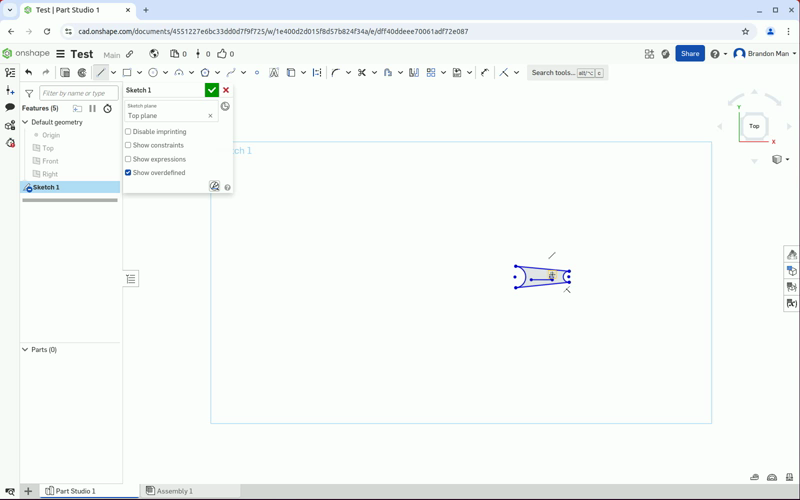
mouse_move(582, 274)
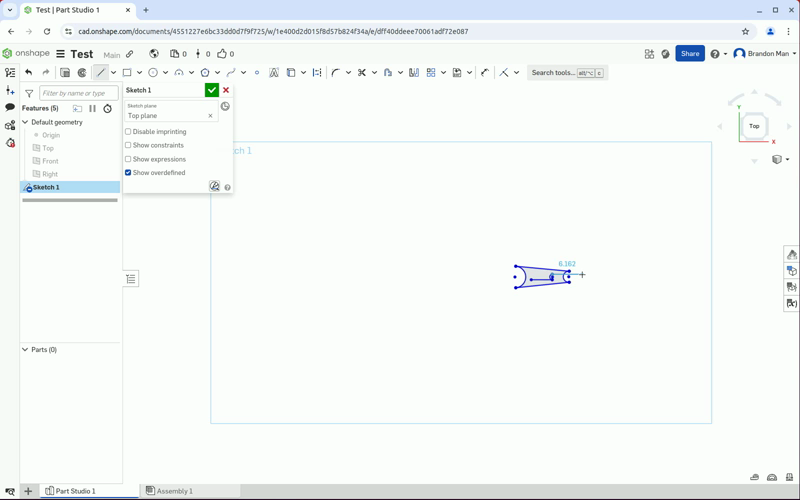
mouse_move(531, 274)
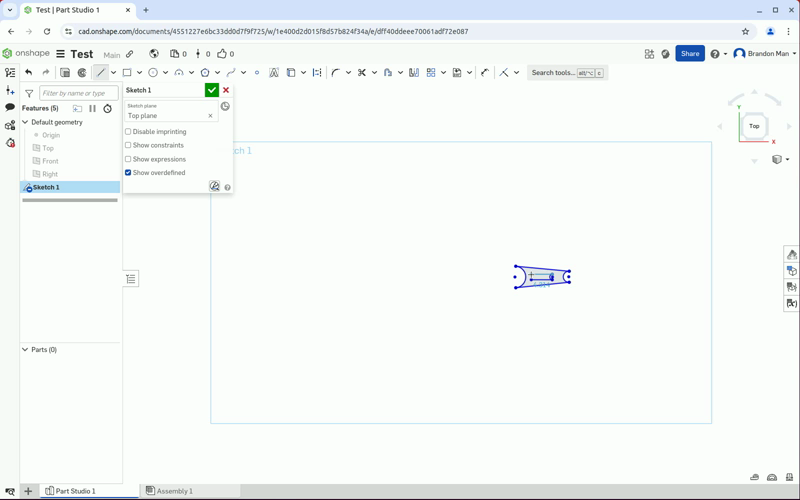
click(531, 274)
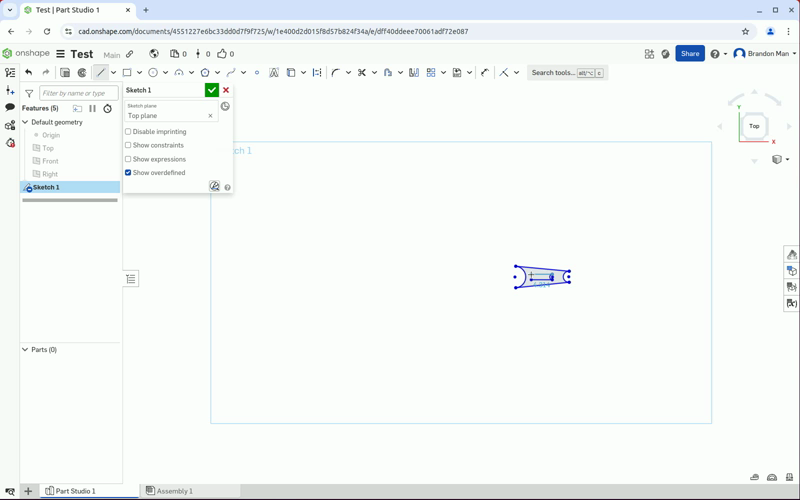
key_up(shift)
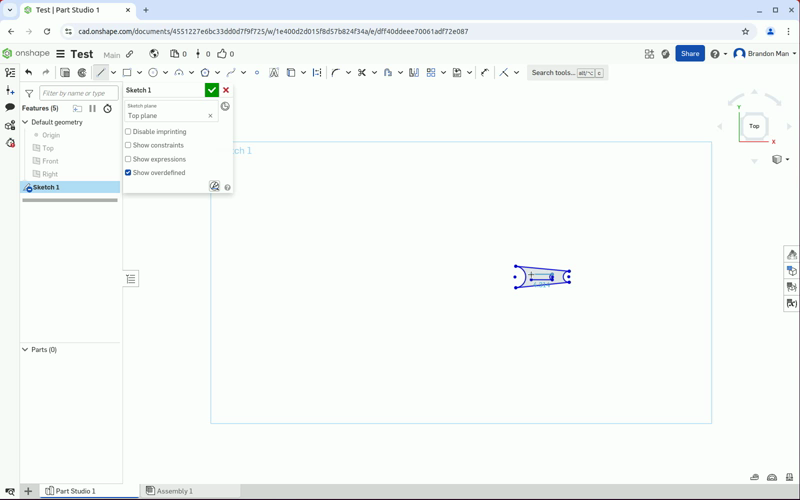
key(esc)
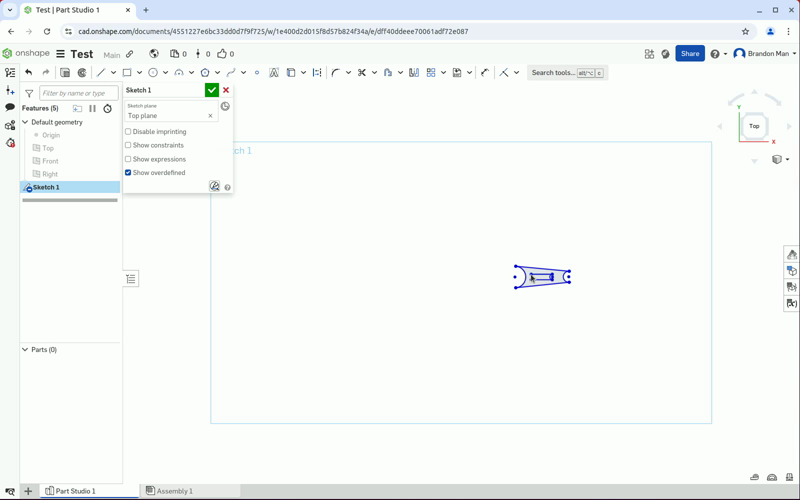
key(a)
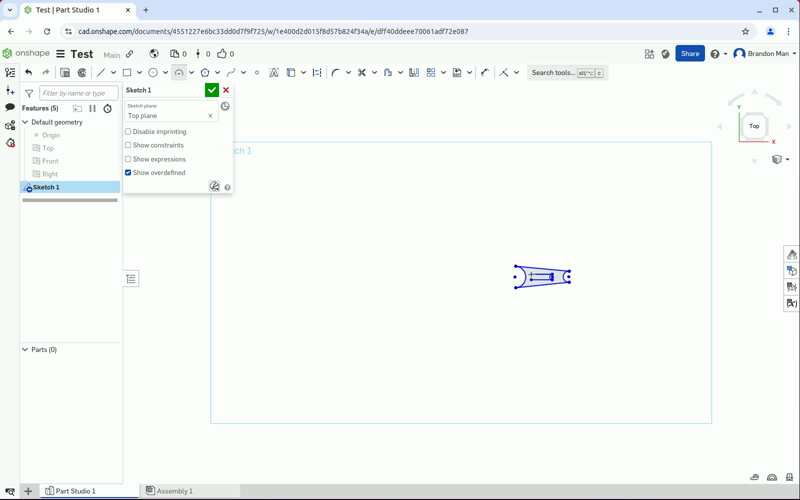
mouse_move(531, 274)
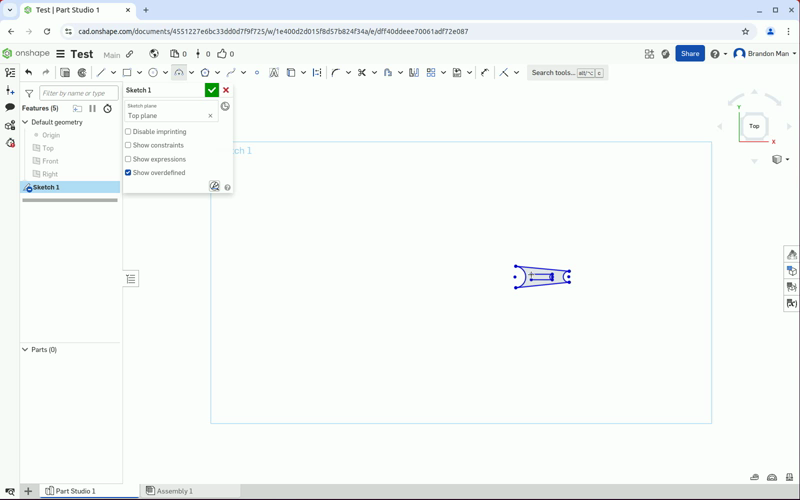
click(531, 274)
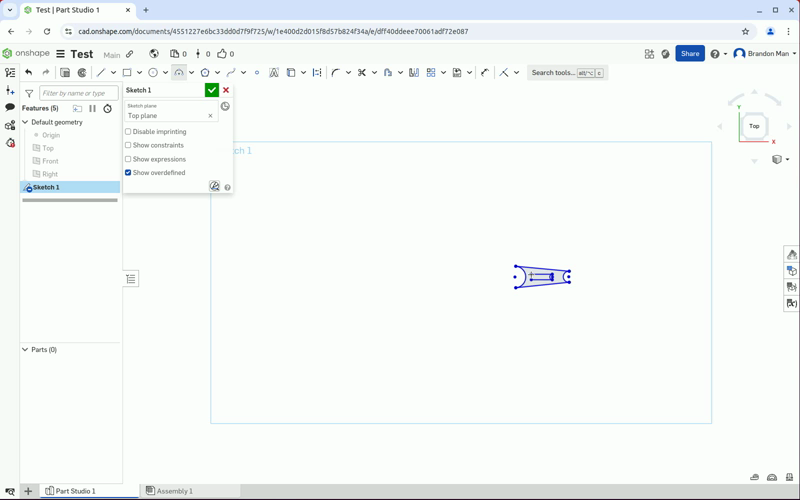
mouse_move(531, 279)
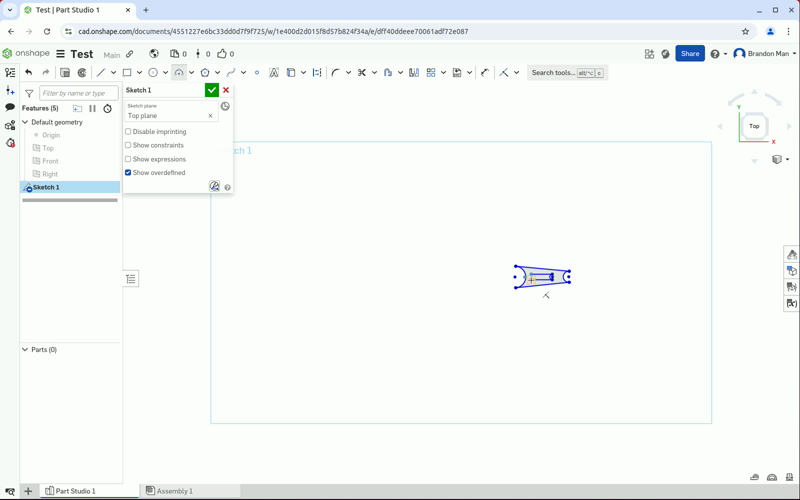
scroll(6)
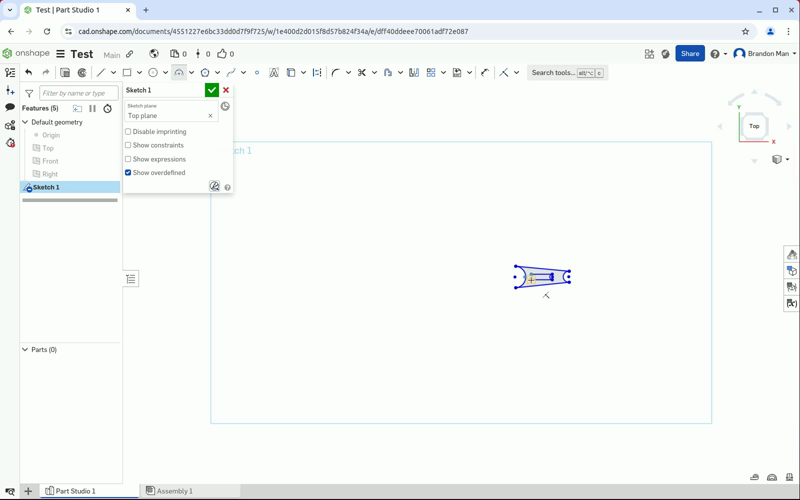
scroll(6)
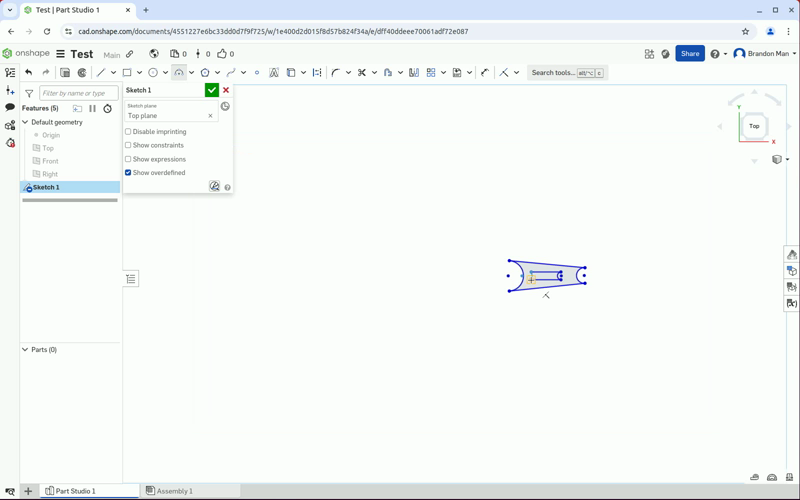
scroll(6)
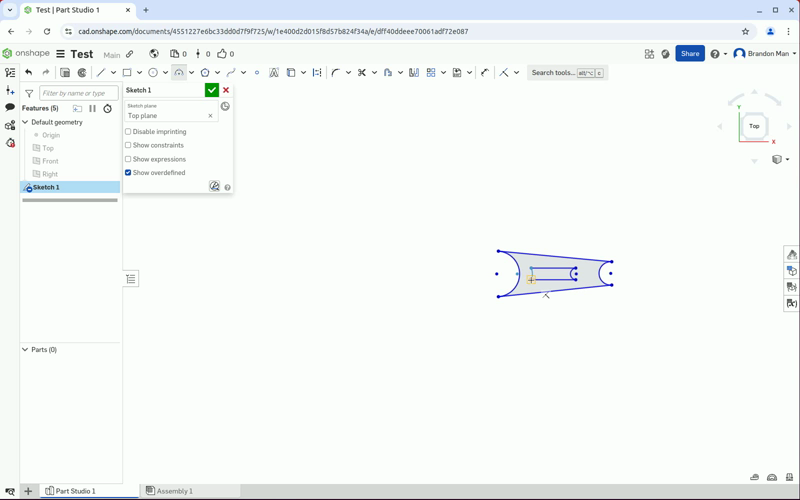
scroll(6)
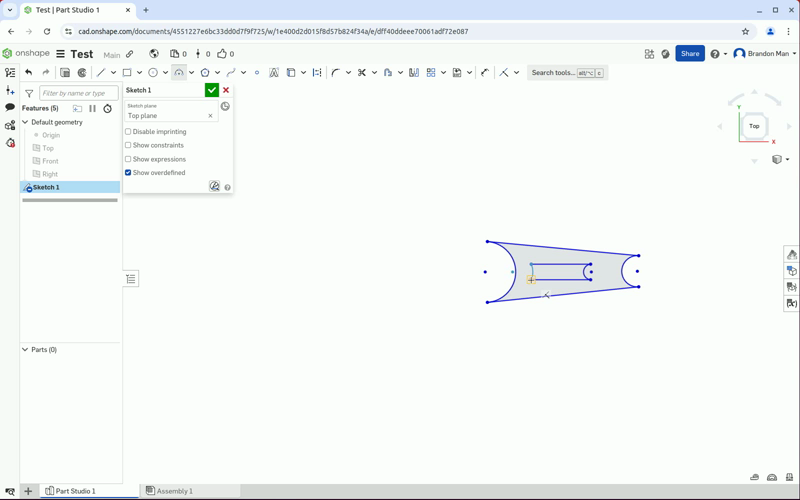
scroll(6)
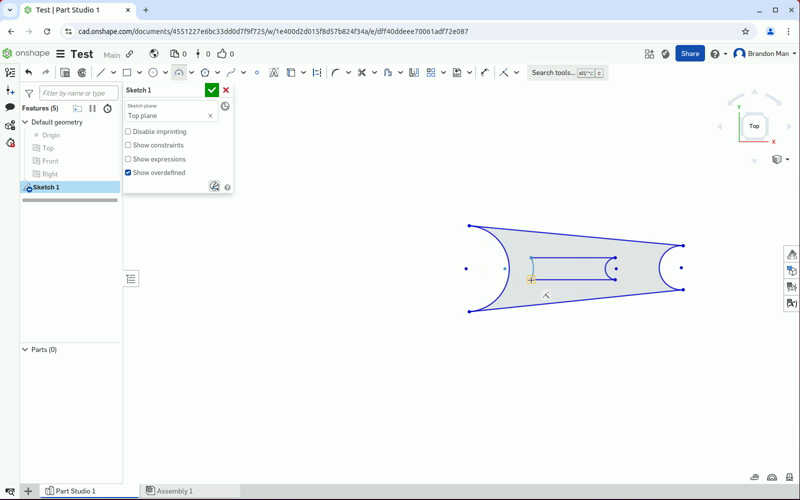
scroll(6)
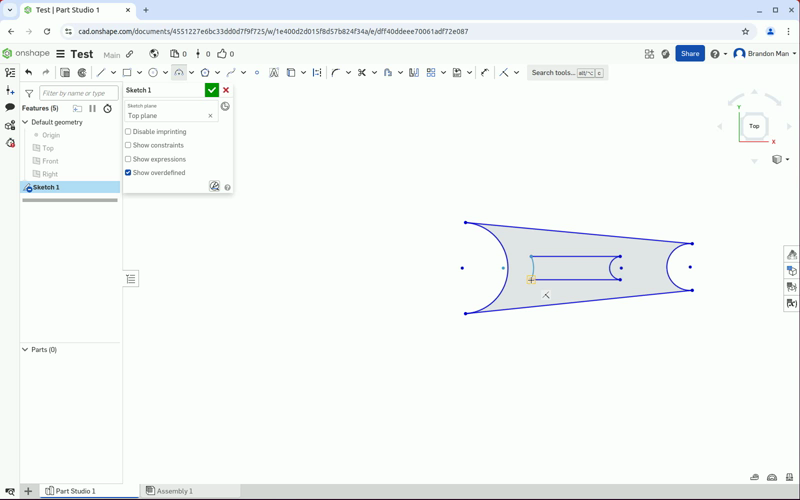
scroll(6)
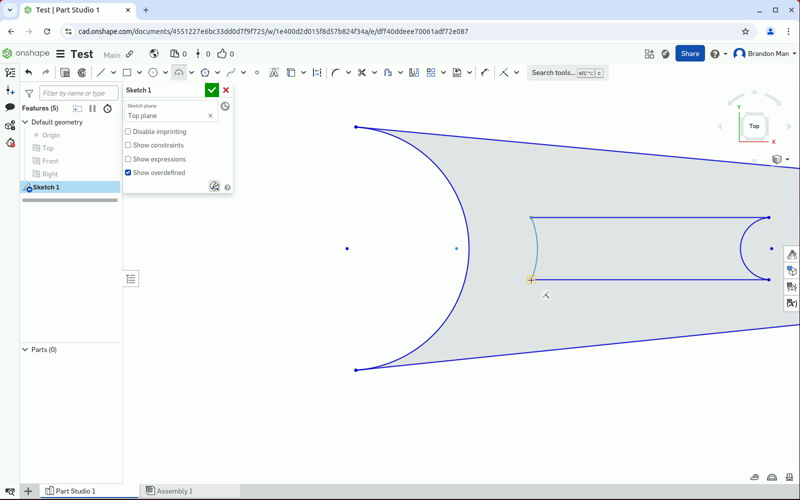
click(531, 279)
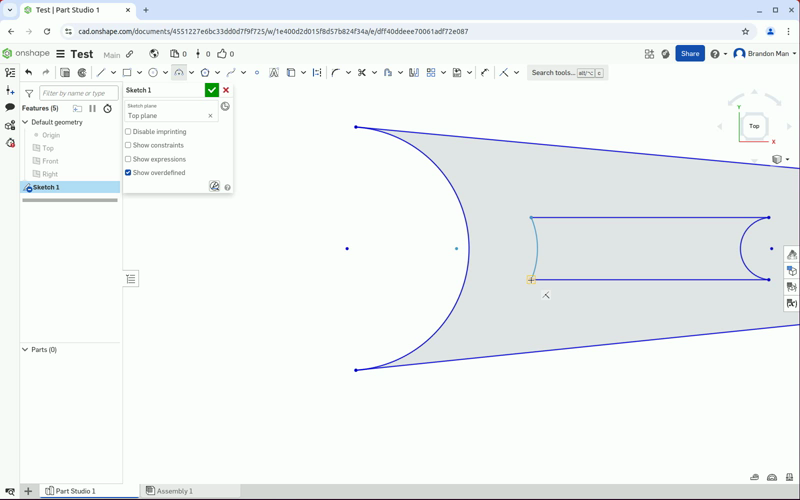
scroll(-6)
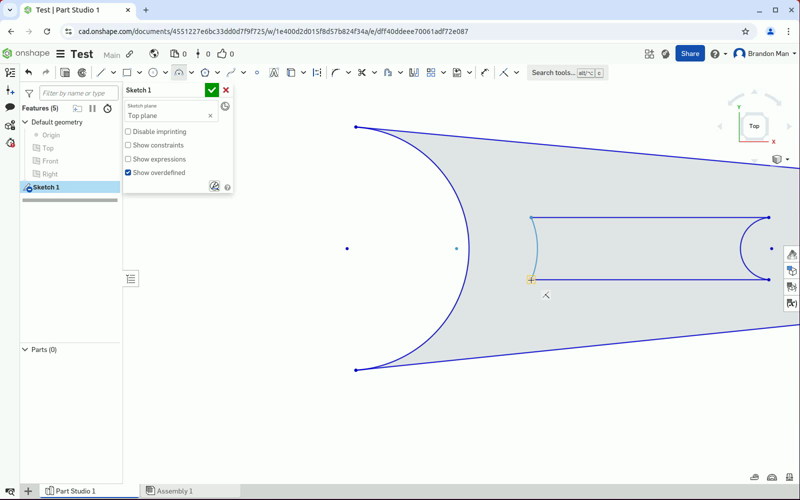
scroll(-6)
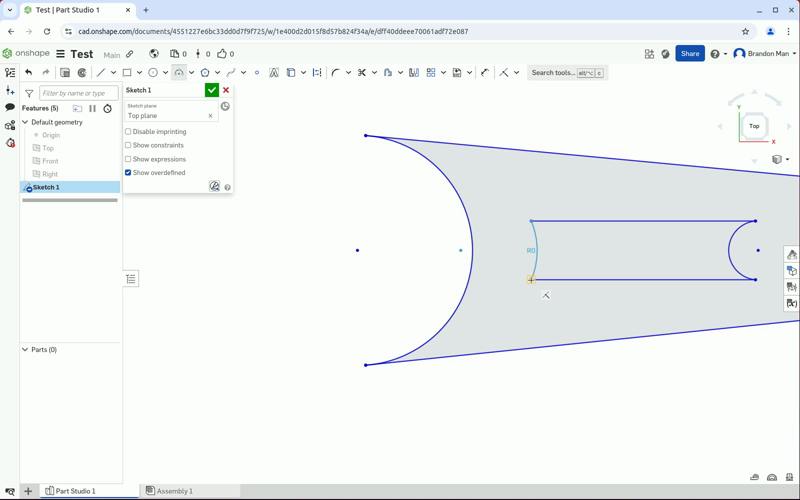
scroll(-6)
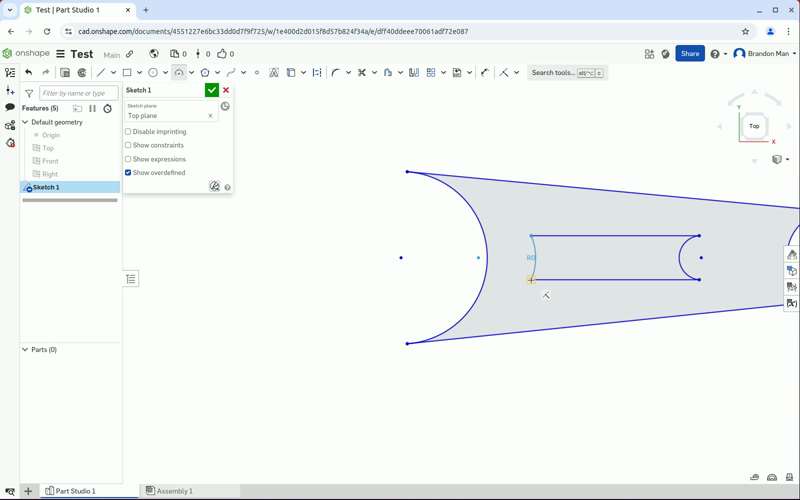
scroll(-6)
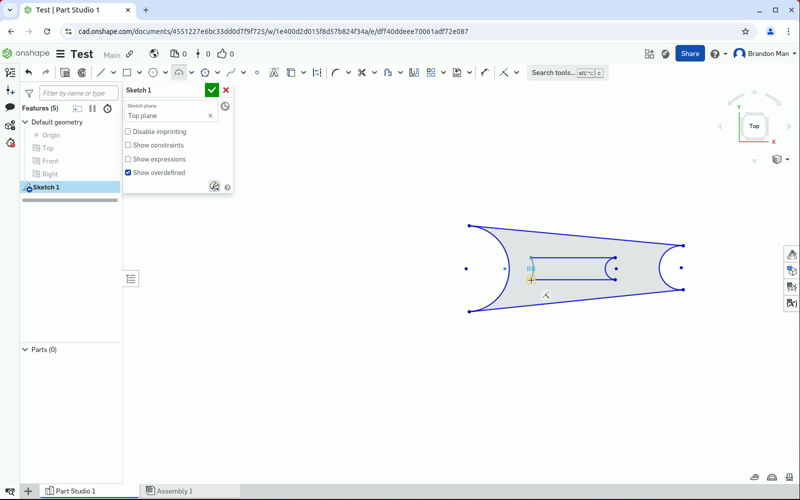
scroll(-6)
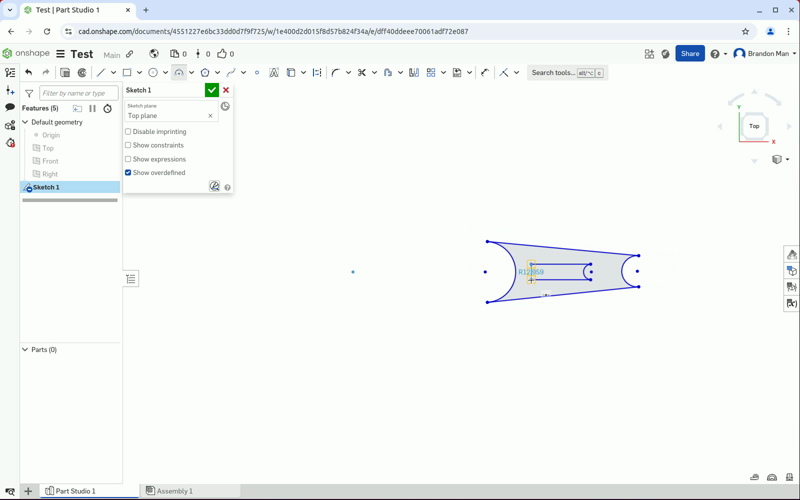
scroll(-6)
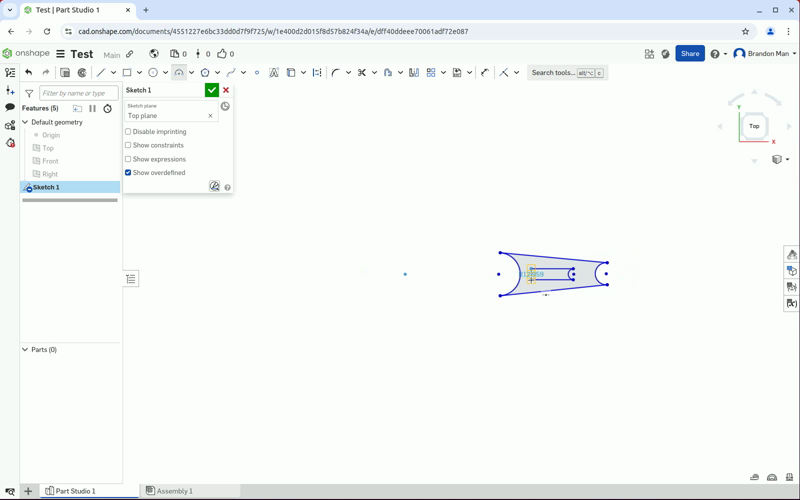
scroll(-6)
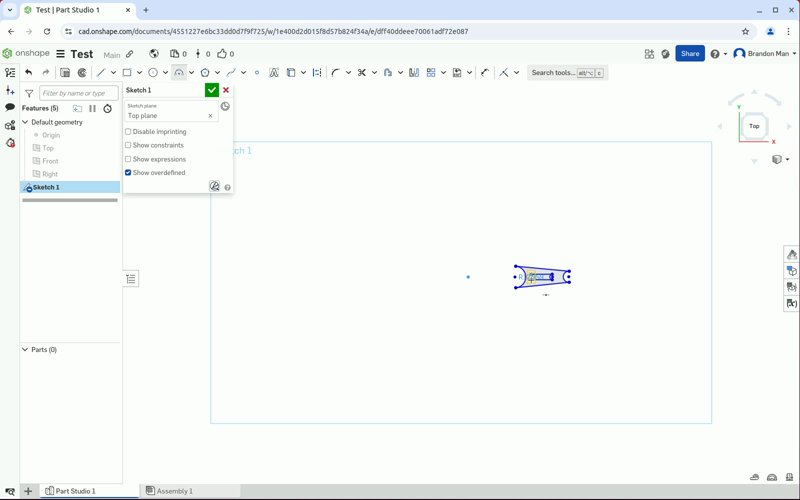
key_down(shift)
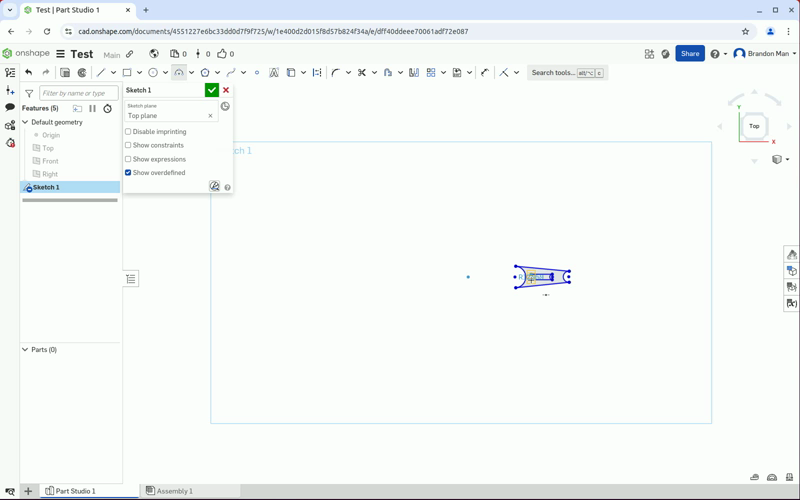
mouse_move(528, 276)
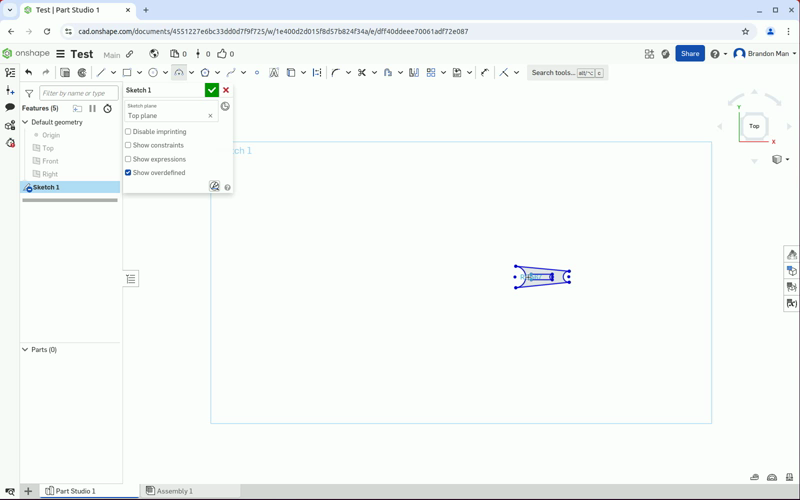
scroll(6)
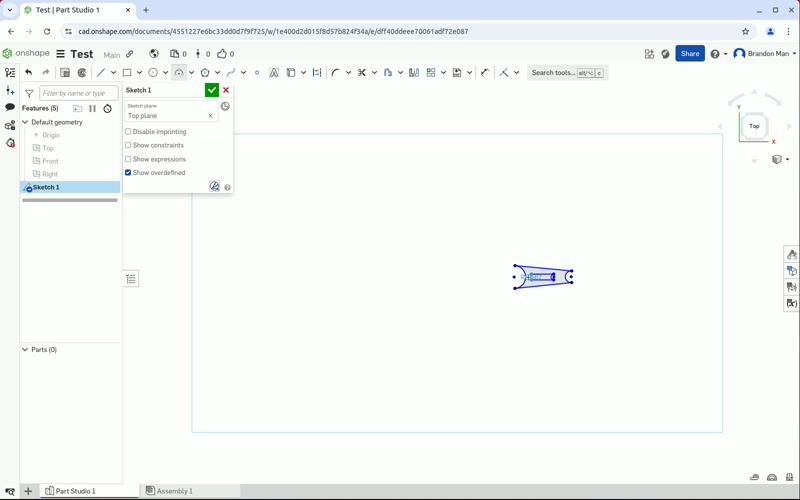
scroll(6)
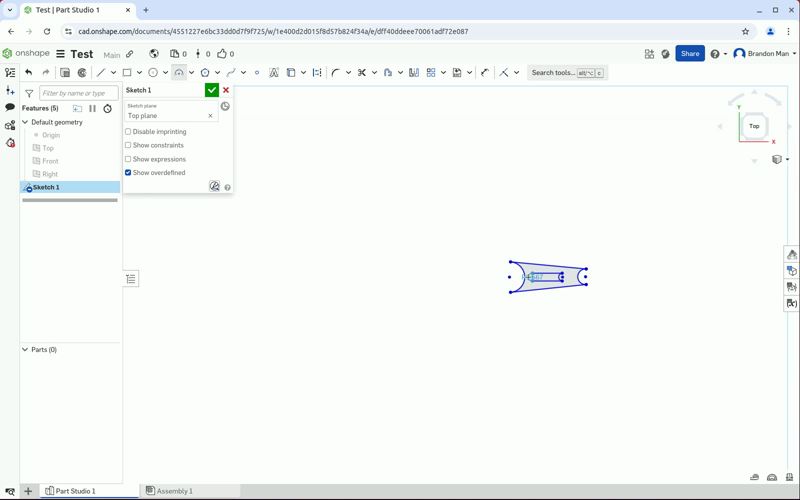
scroll(6)
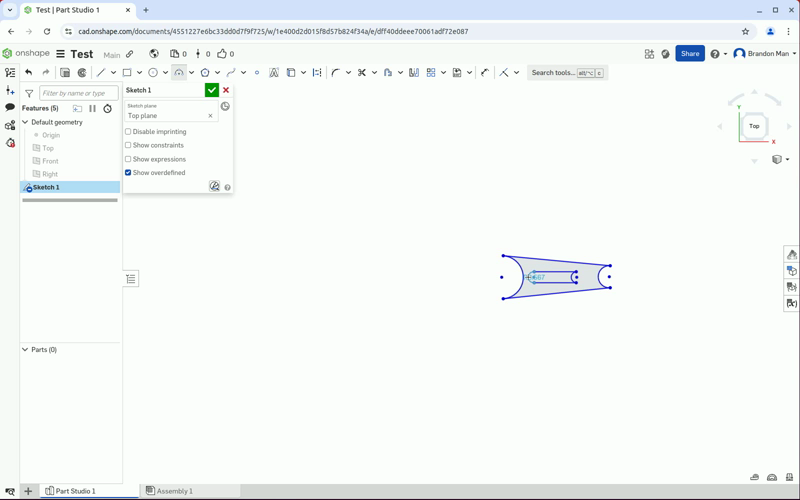
scroll(6)
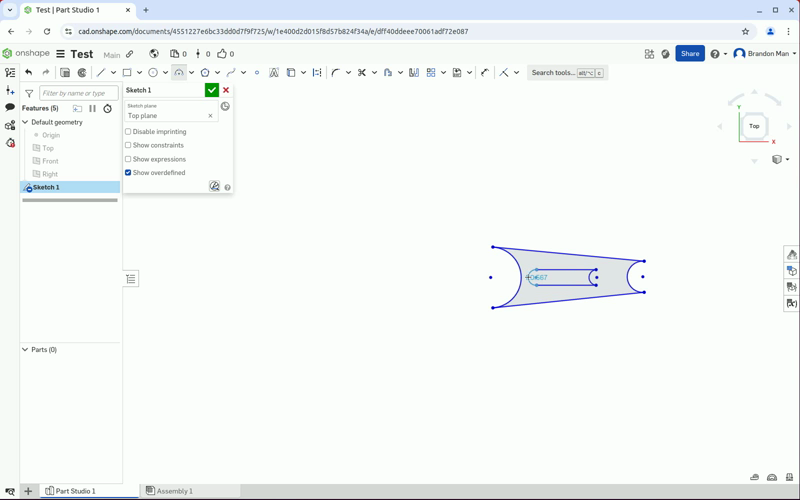
scroll(6)
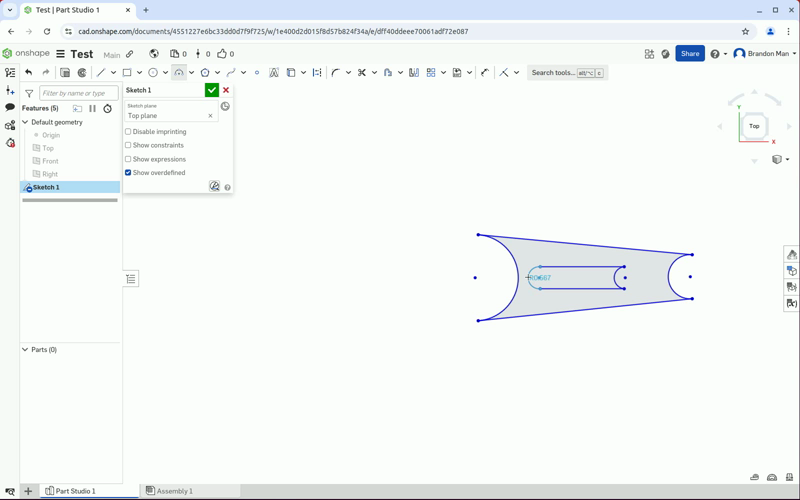
scroll(6)
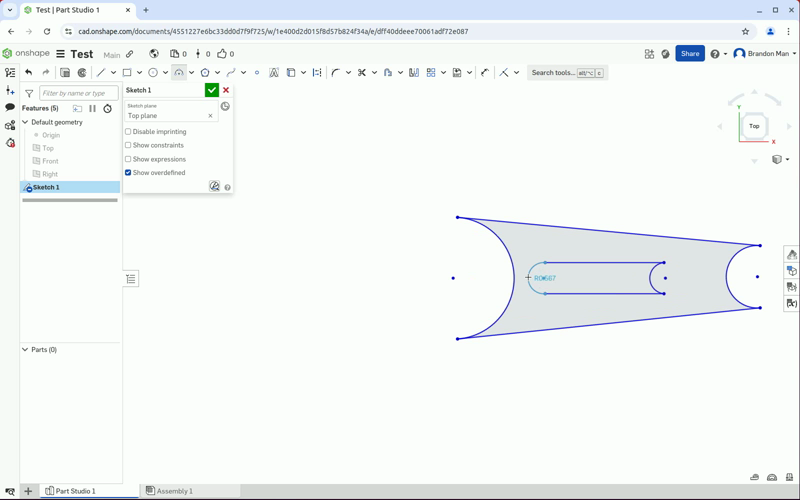
scroll(6)
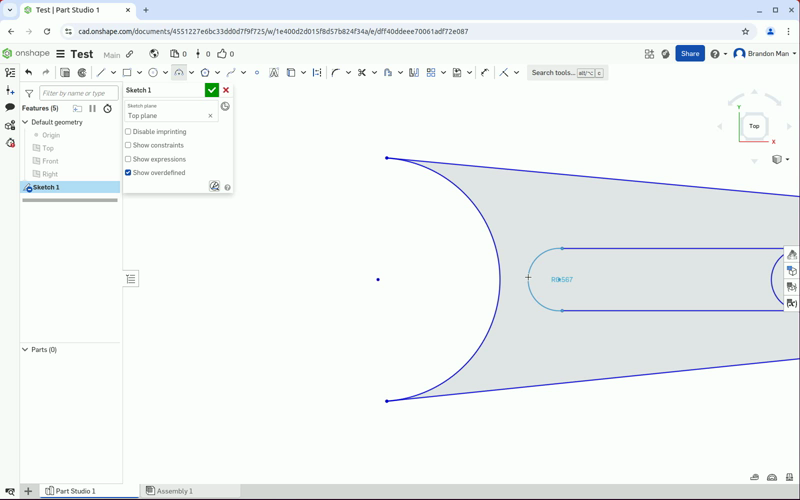
click(528, 276)
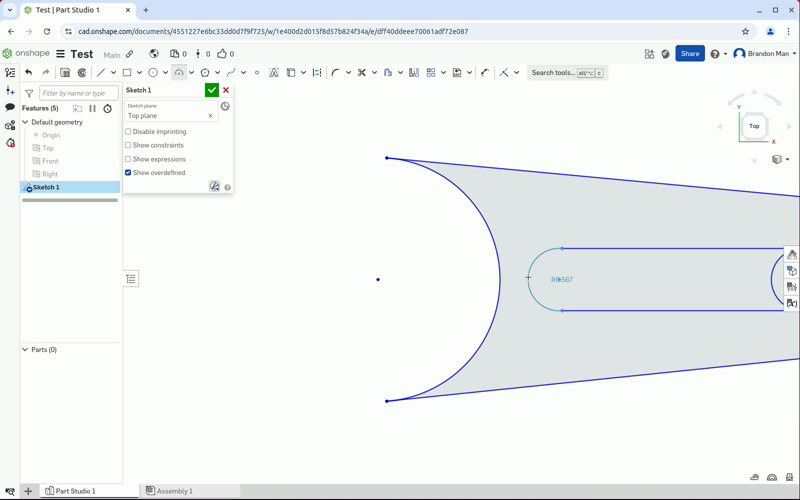
scroll(-6)
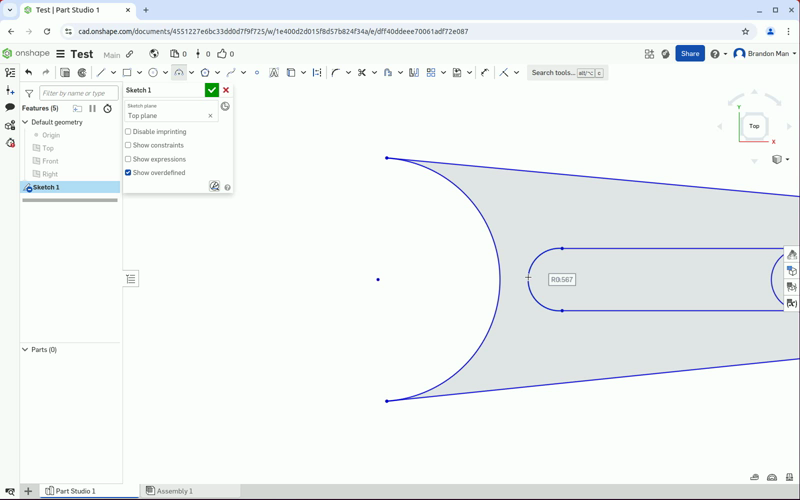
scroll(-6)
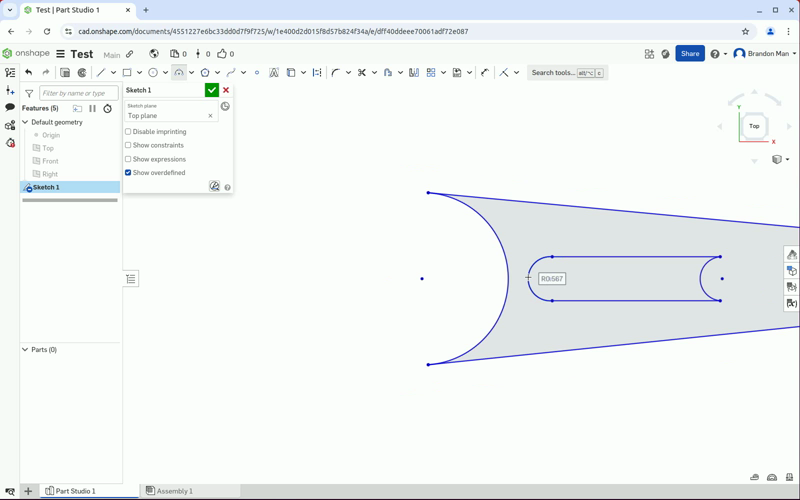
scroll(-6)
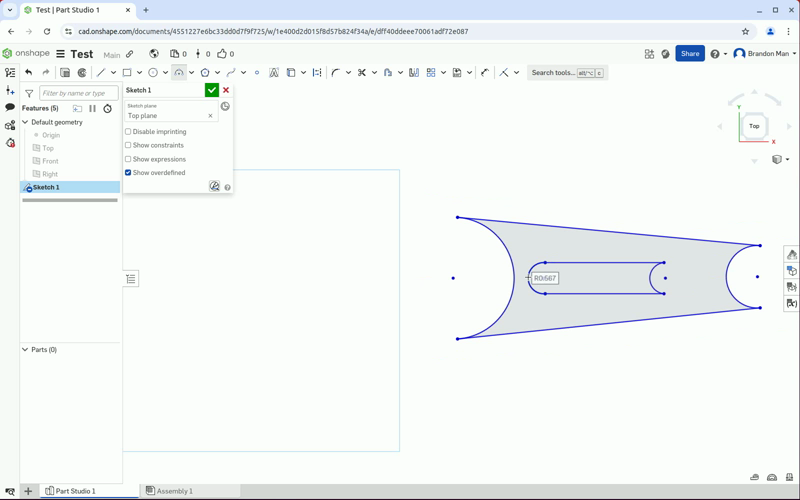
scroll(-6)
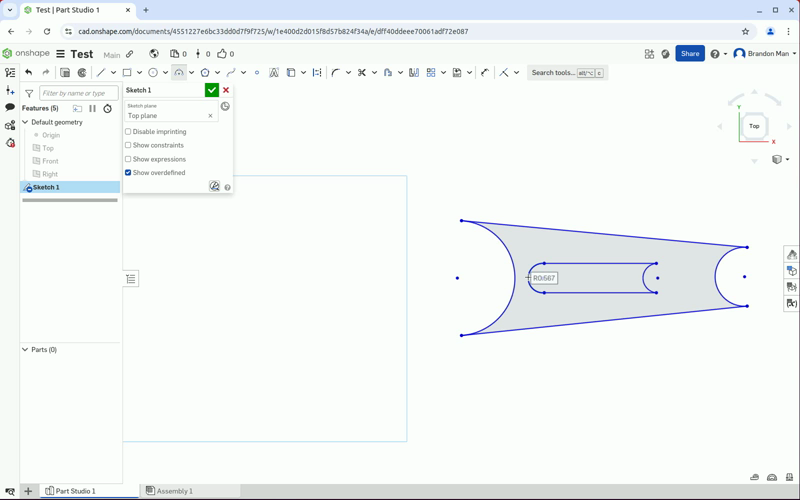
scroll(-6)
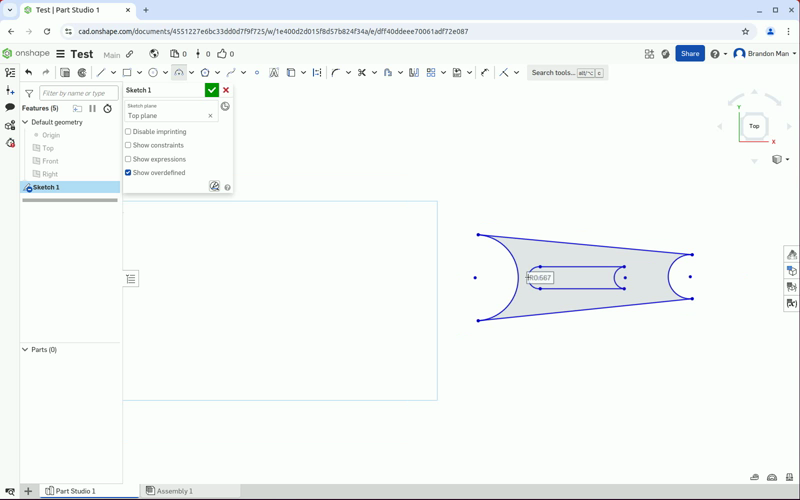
scroll(-6)
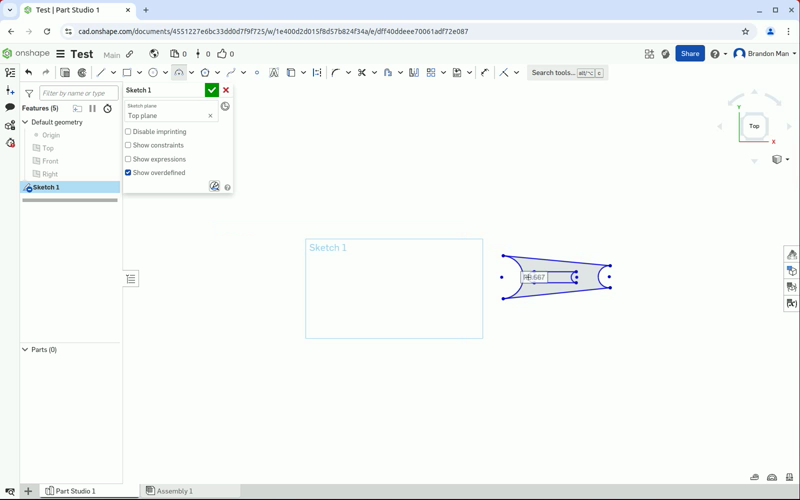
scroll(-6)
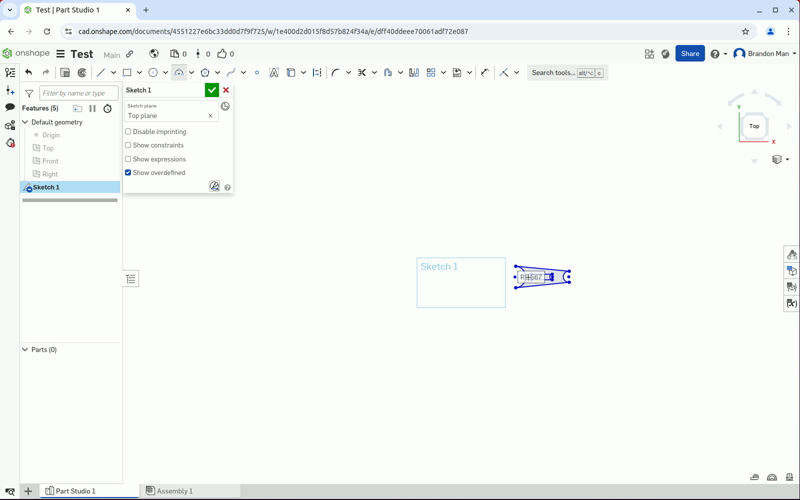
key_up(shift)
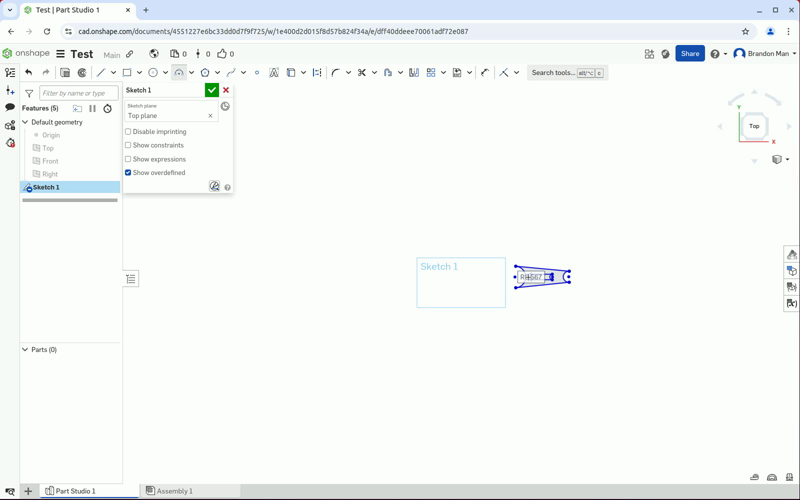
key(esc)
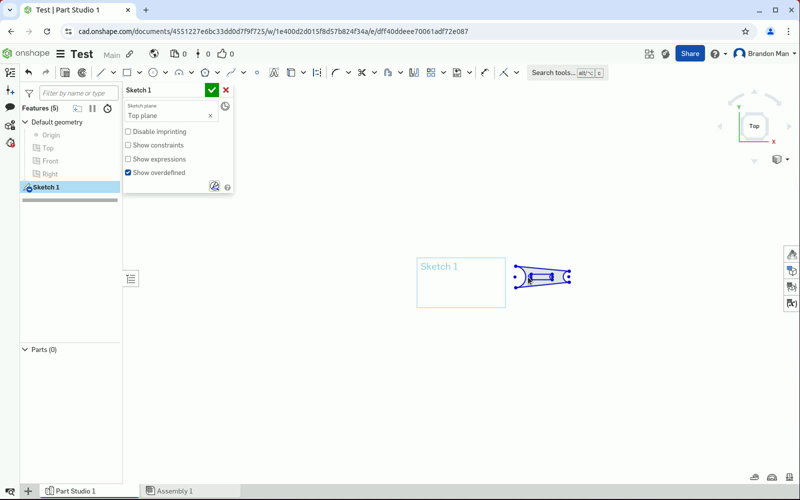
mouse_move(553, 271)
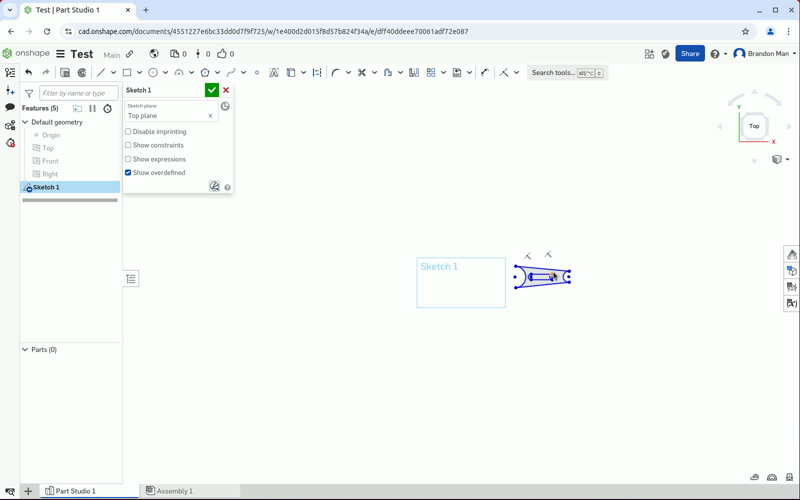
scroll(6)
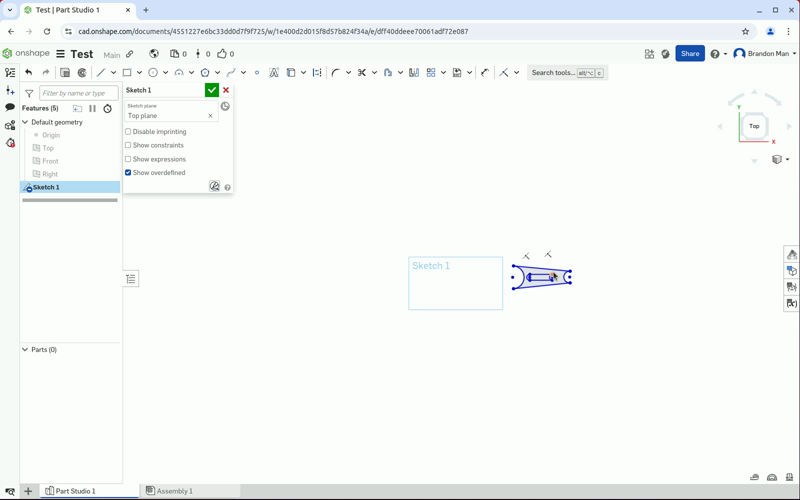
scroll(6)
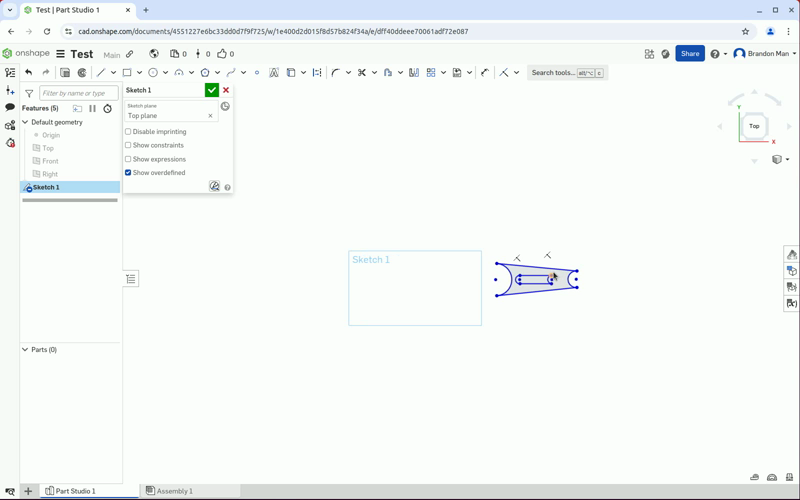
scroll(6)
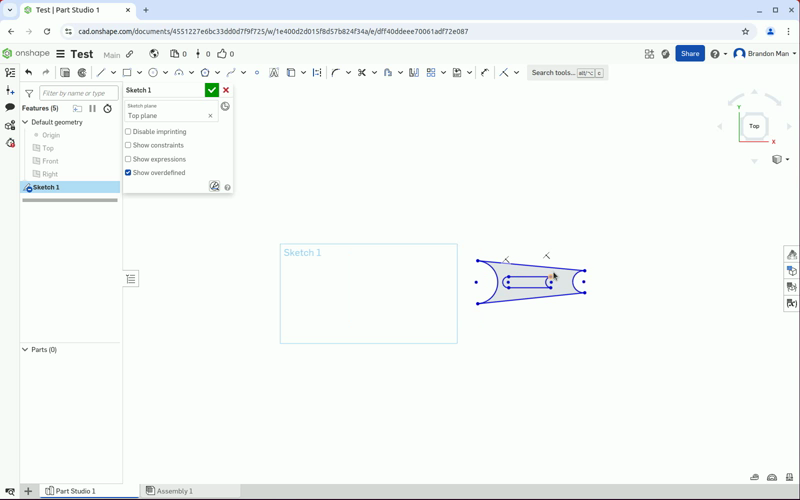
scroll(6)
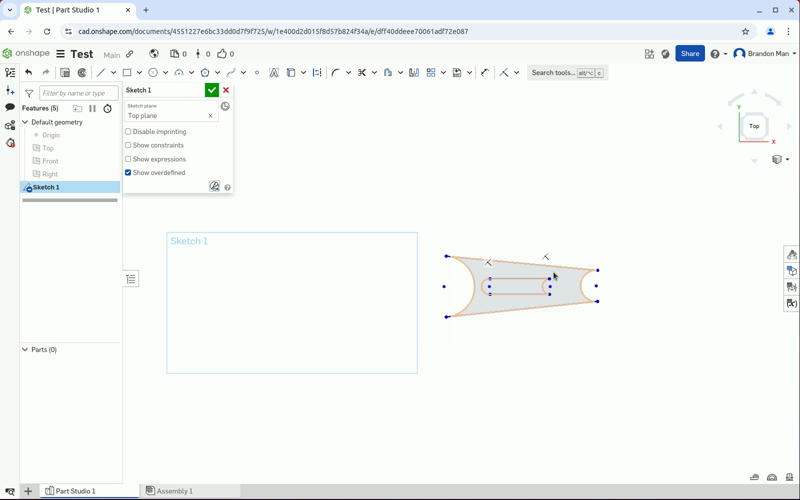
scroll(6)
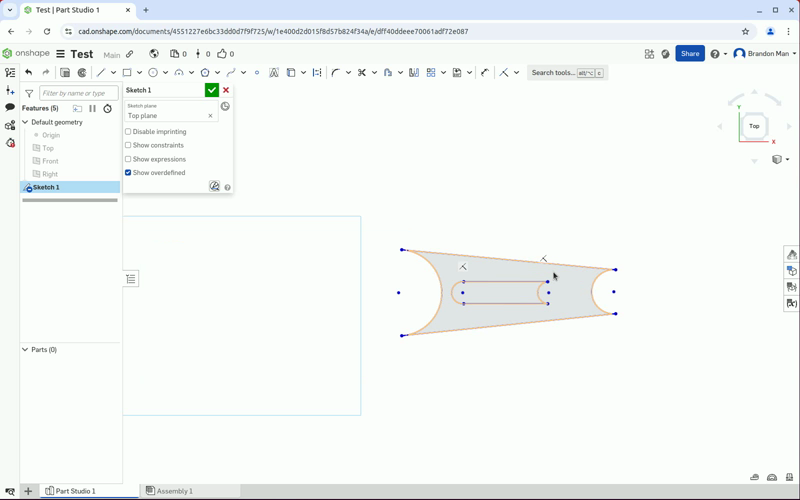
scroll(6)
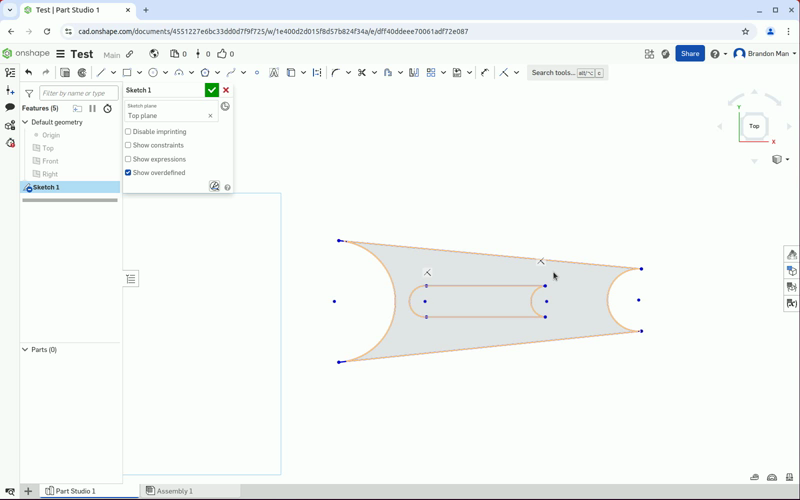
scroll(6)
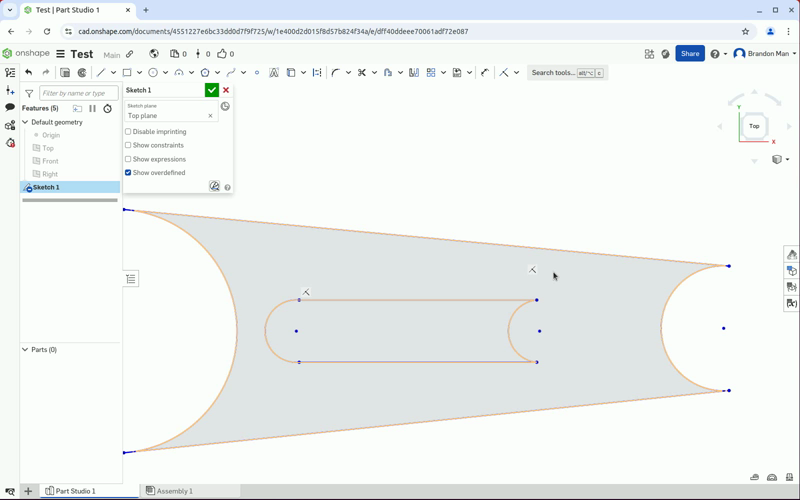
click(553, 271)
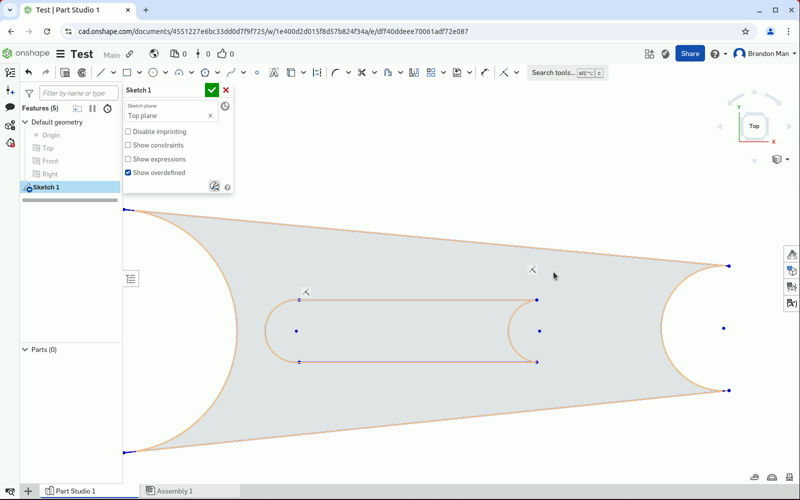
scroll(-6)
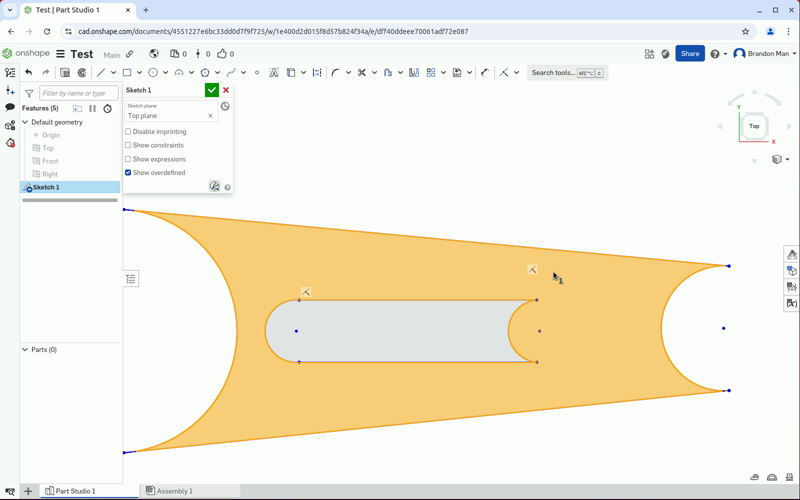
scroll(-6)
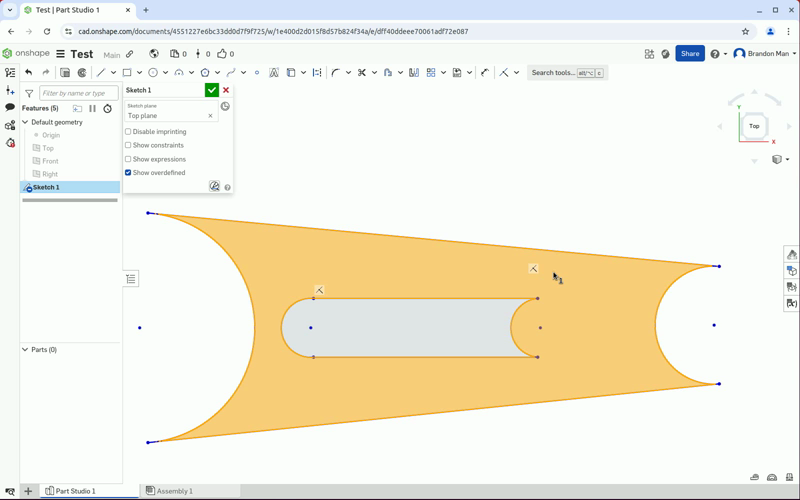
scroll(-6)
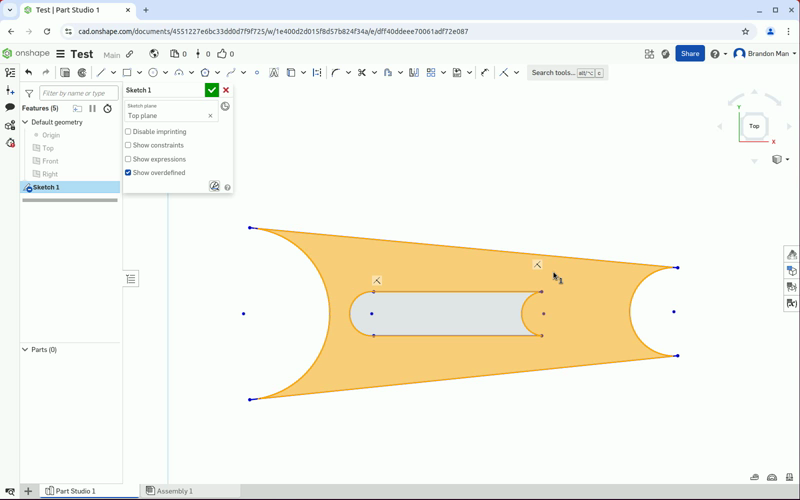
scroll(-6)
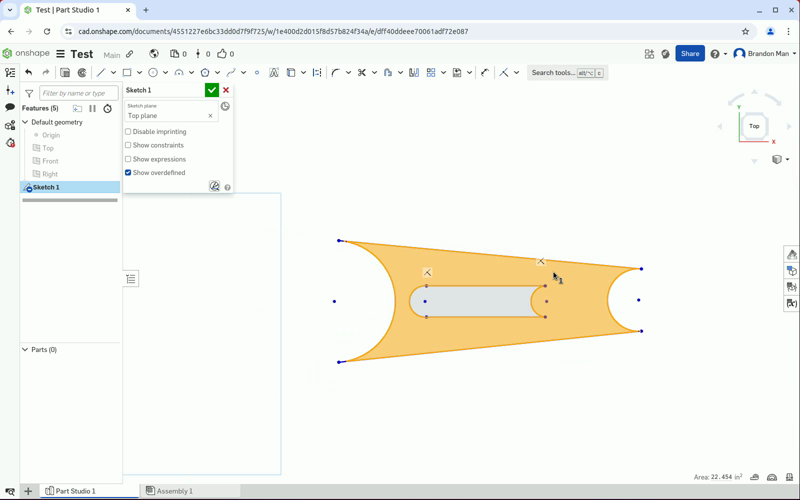
scroll(-6)
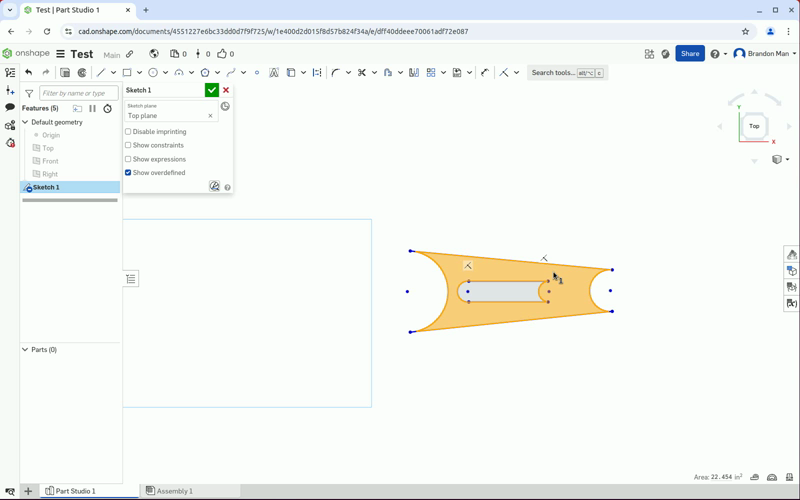
scroll(-6)
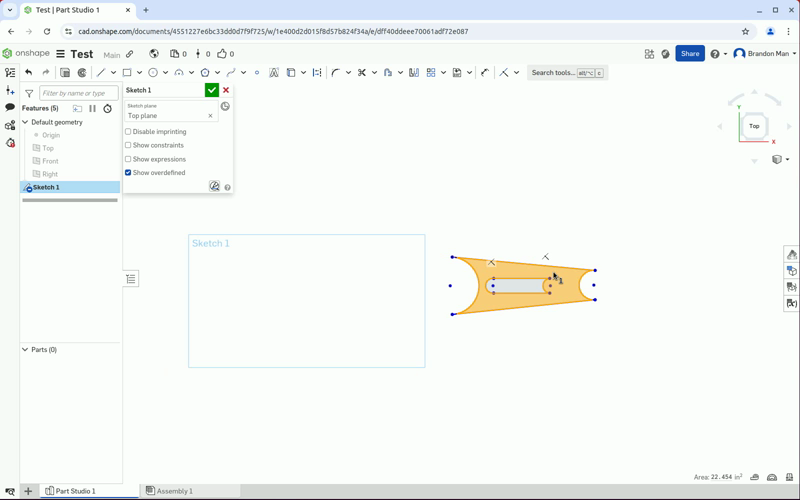
scroll(-6)
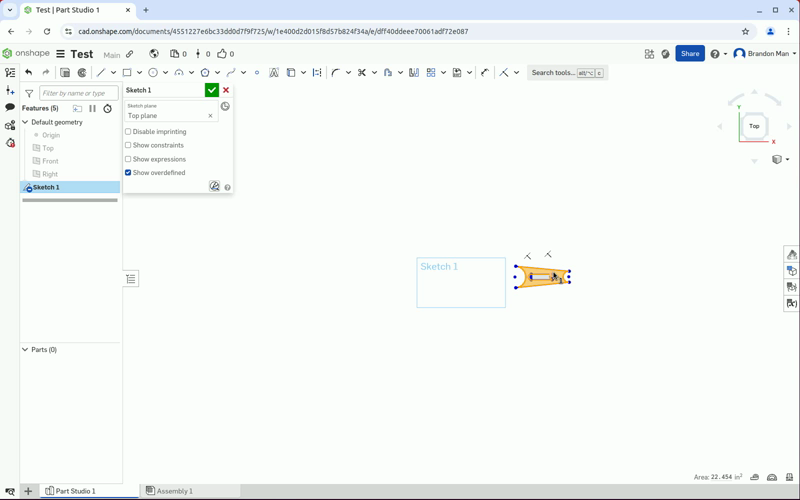
mouse_move(73, 352)
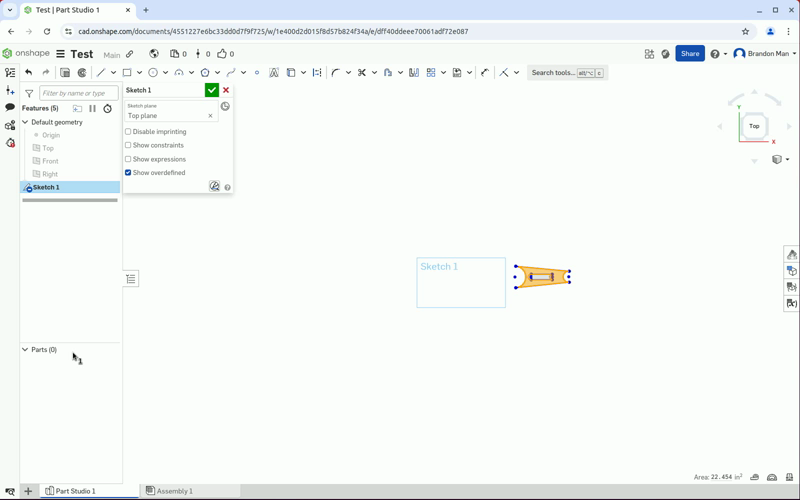
key(shift+y)
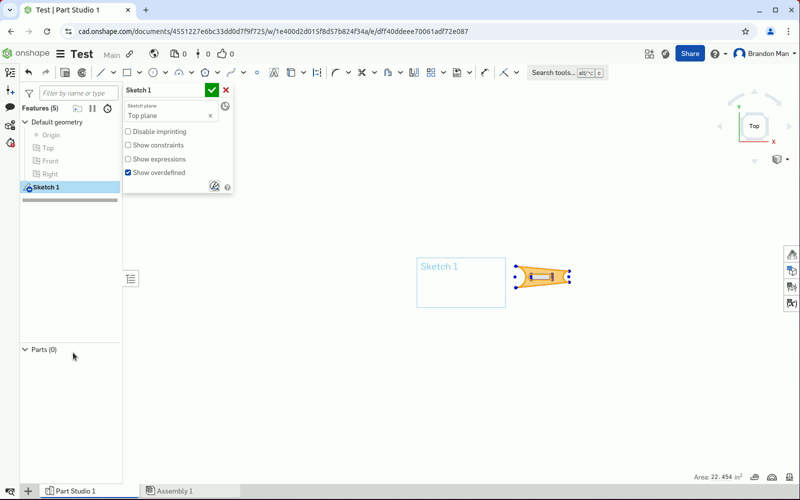
key(shift+e)
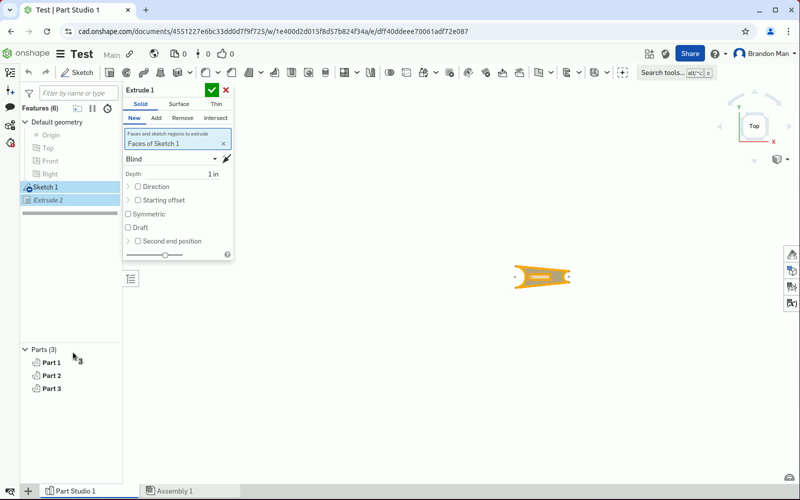
mouse_move(143, 106)
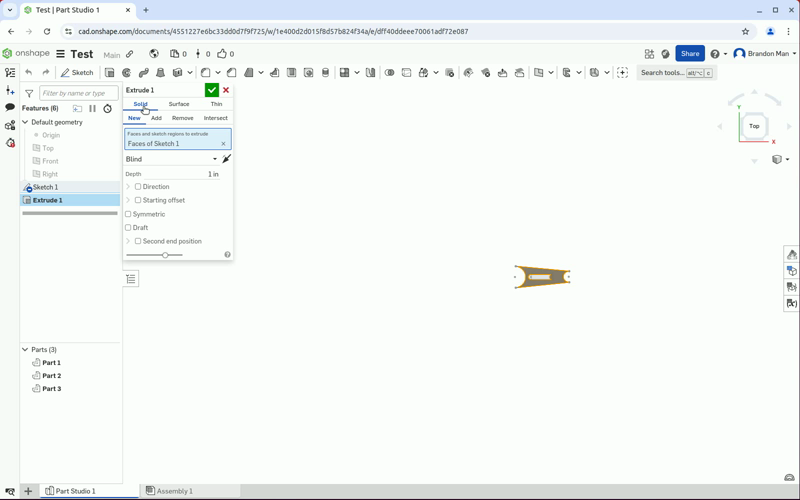
click(143, 106)
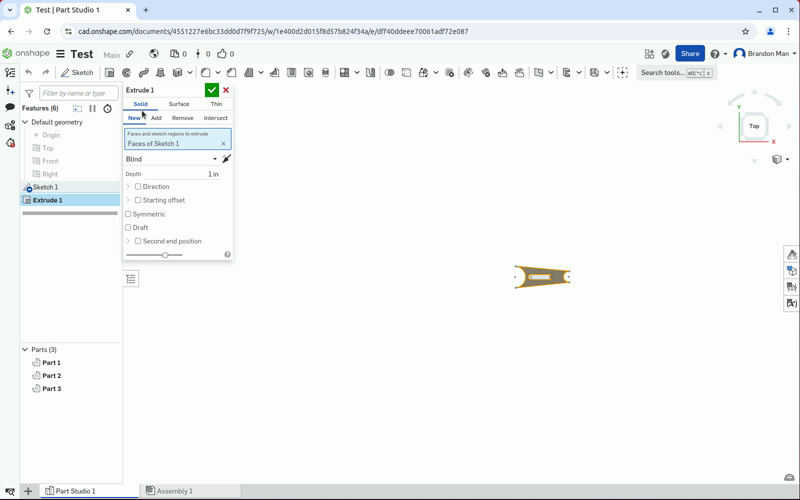
mouse_move(137, 120)
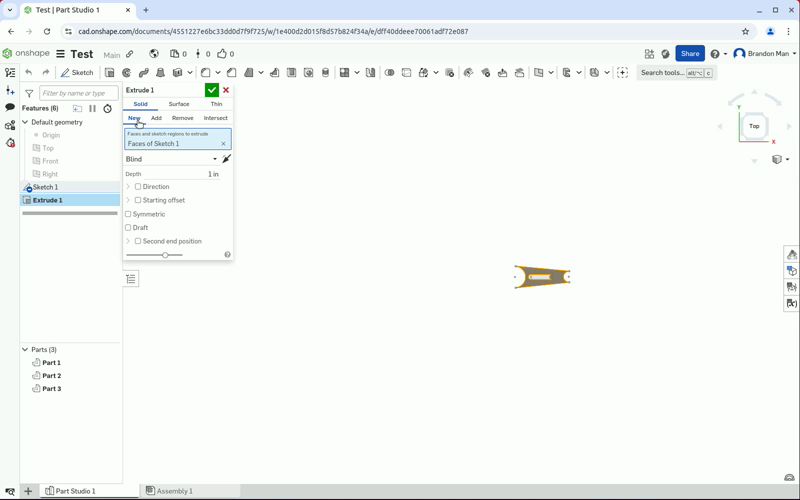
click(137, 120)
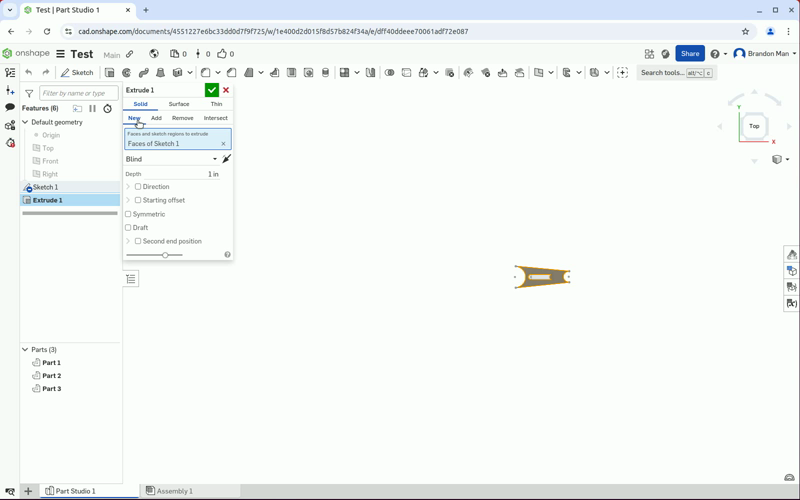
key(tab, 4)
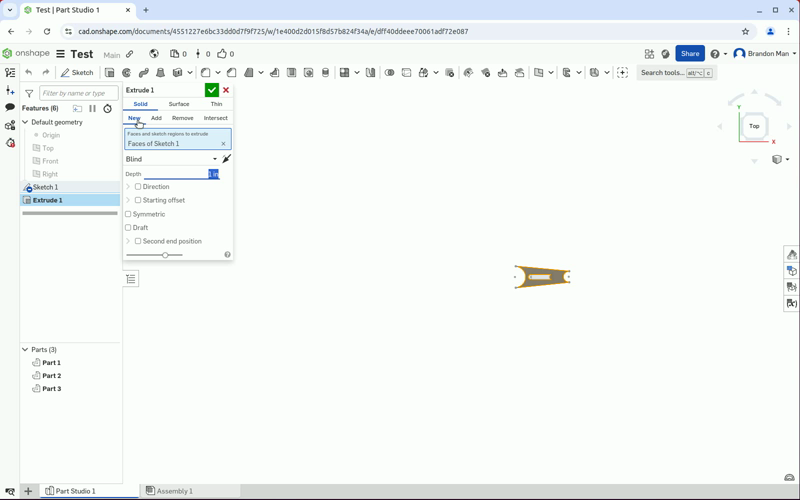
text(2.166)
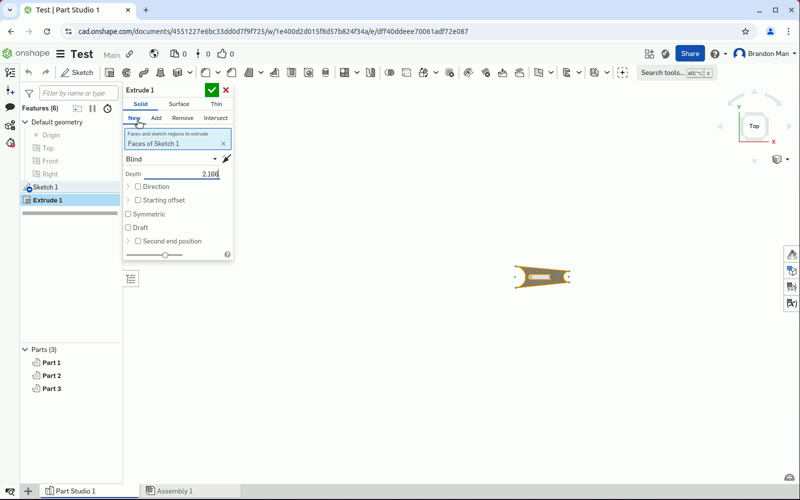
key(enter)
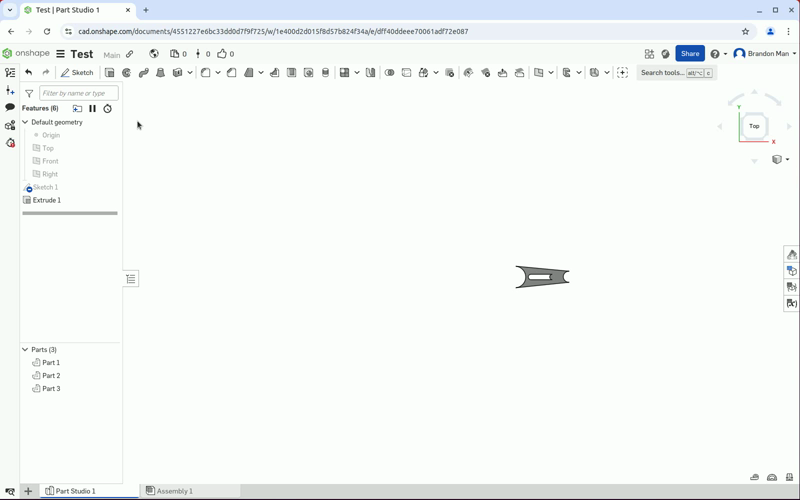
key(shift+h)
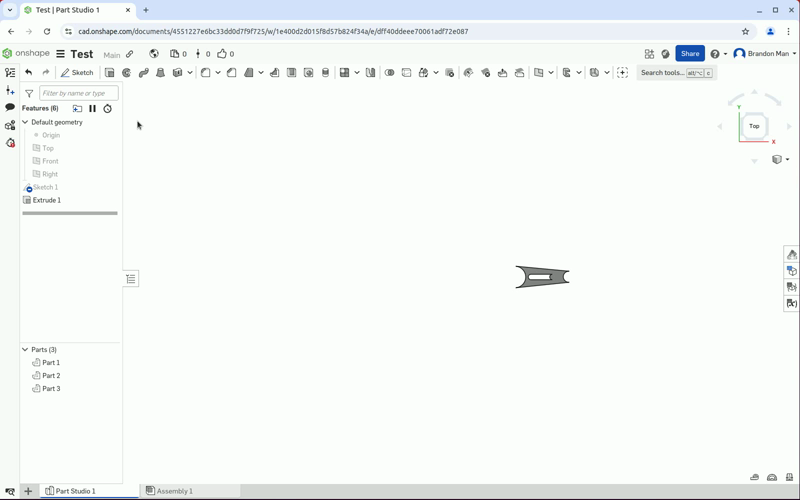
key(shift+h)
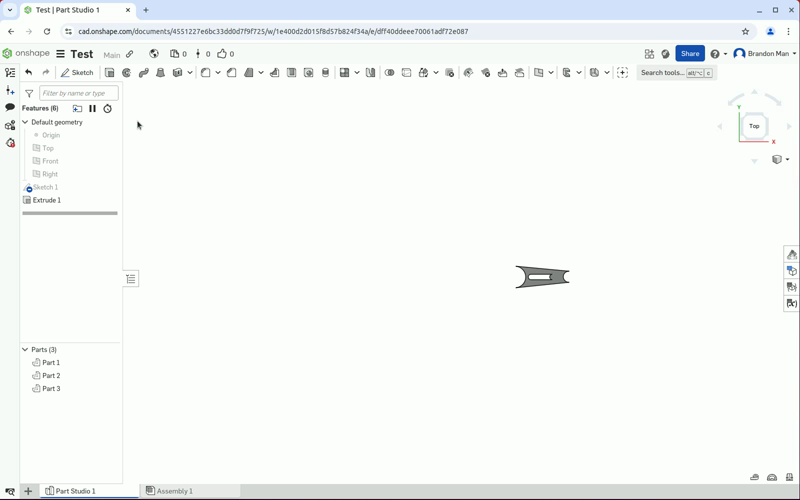
mouse_move(73, 189)
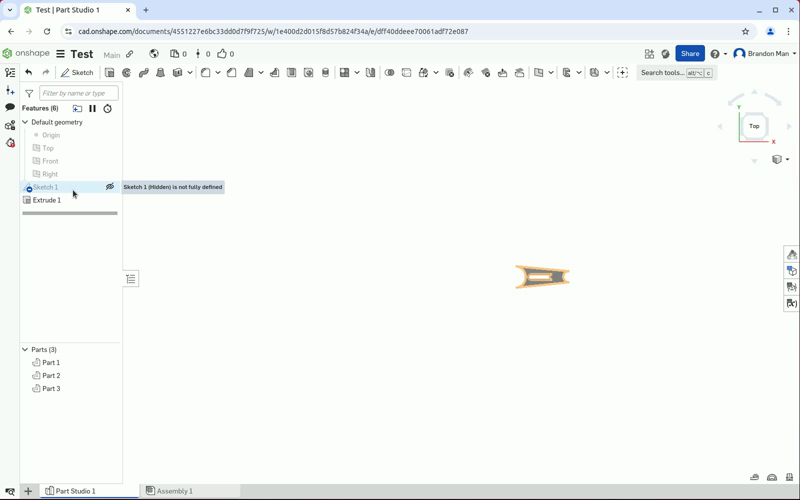
click(73, 189)
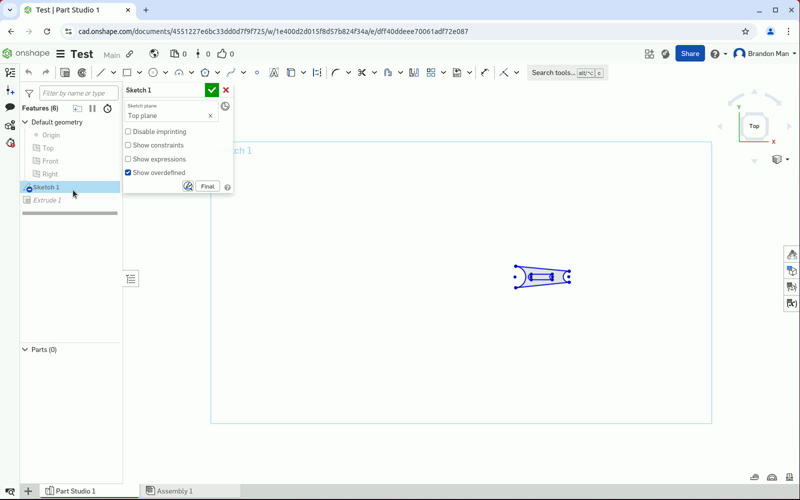
mouse_move(229, 92)
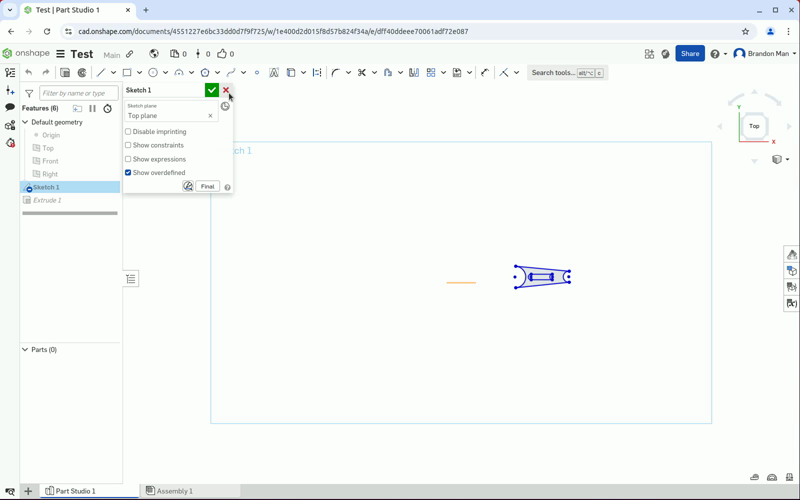
click(229, 92)
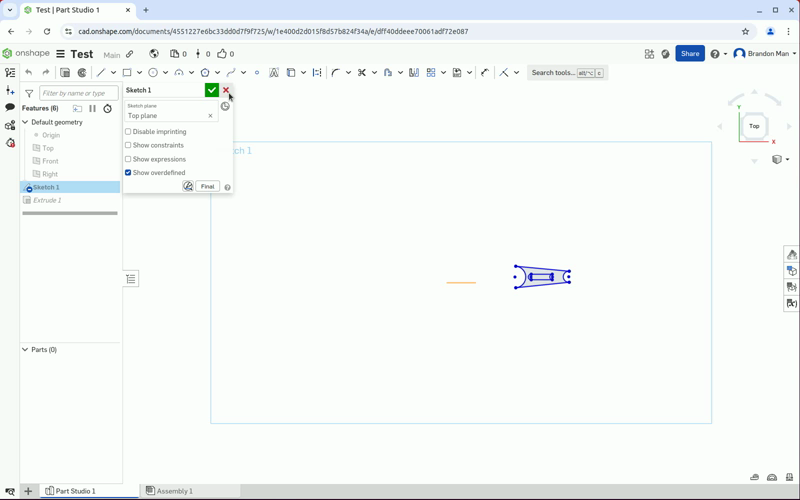
key(shift+s)
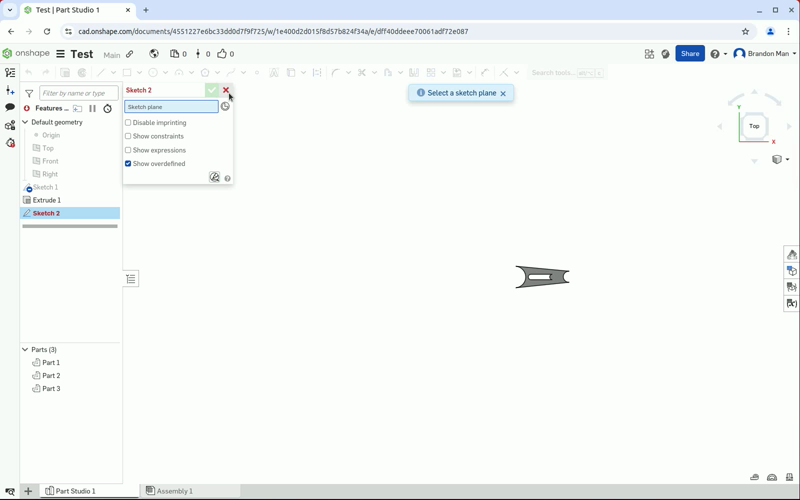
mouse_move(73, 150)
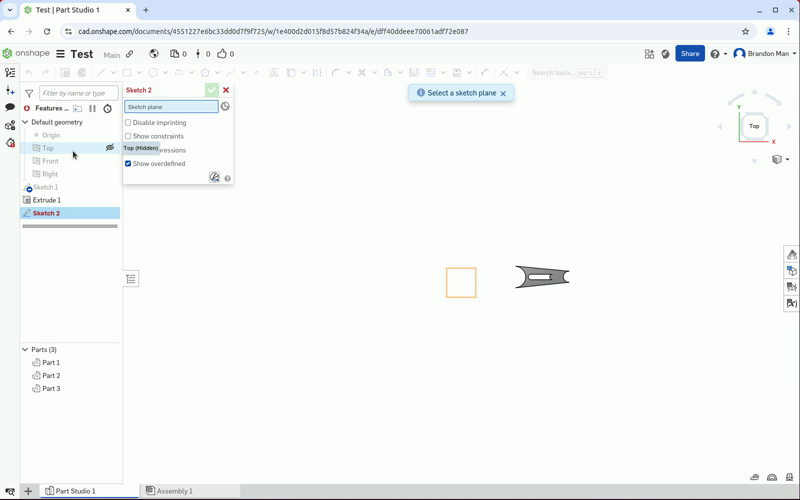
click(73, 150)
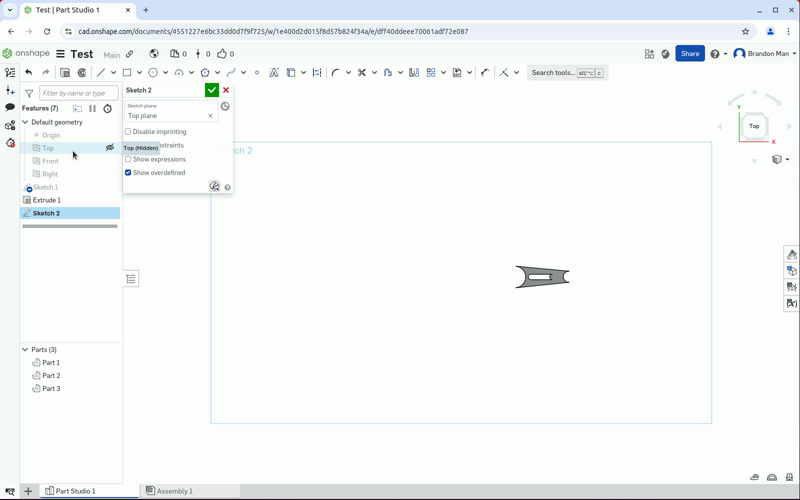
mouse_move(73, 352)
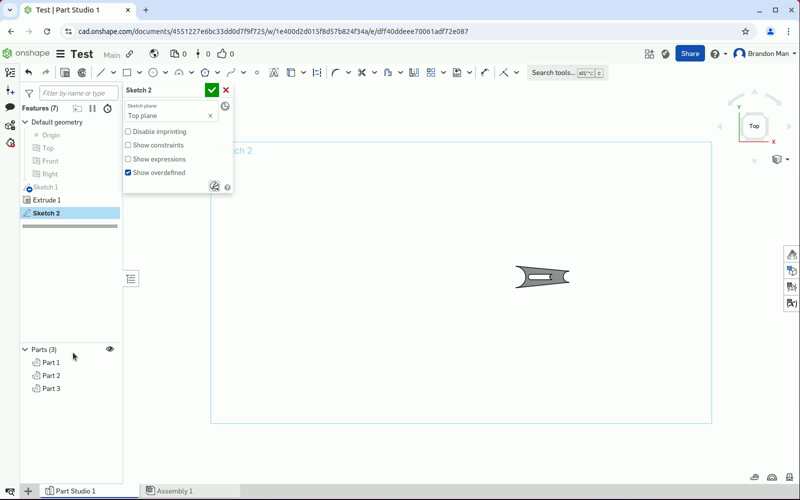
key(y)
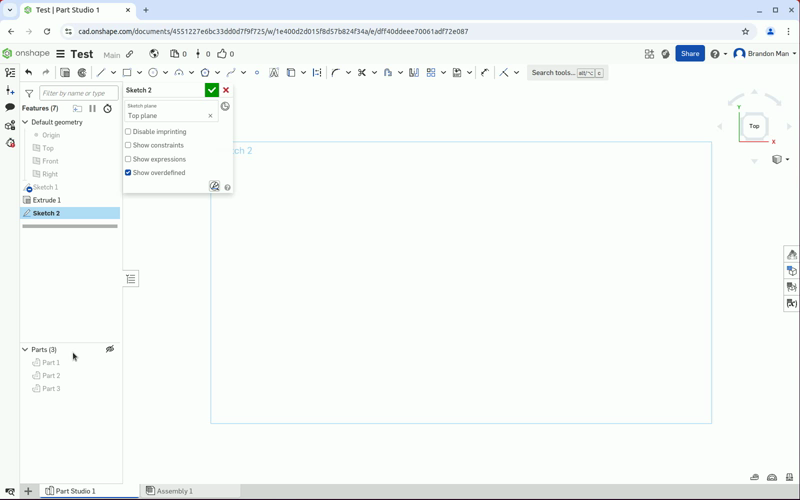
key(c)
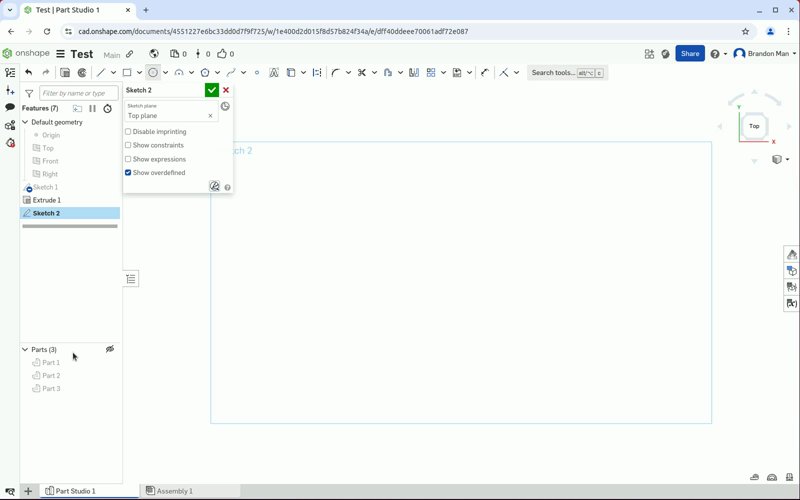
key_down(shift)
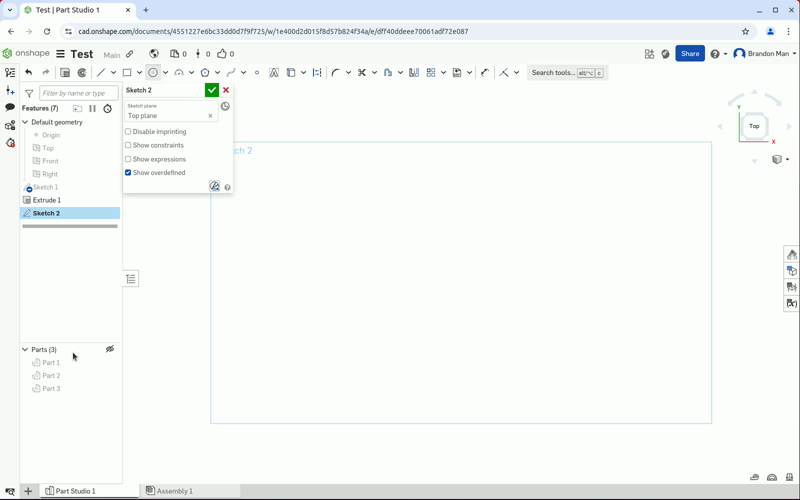
mouse_move(515, 276)
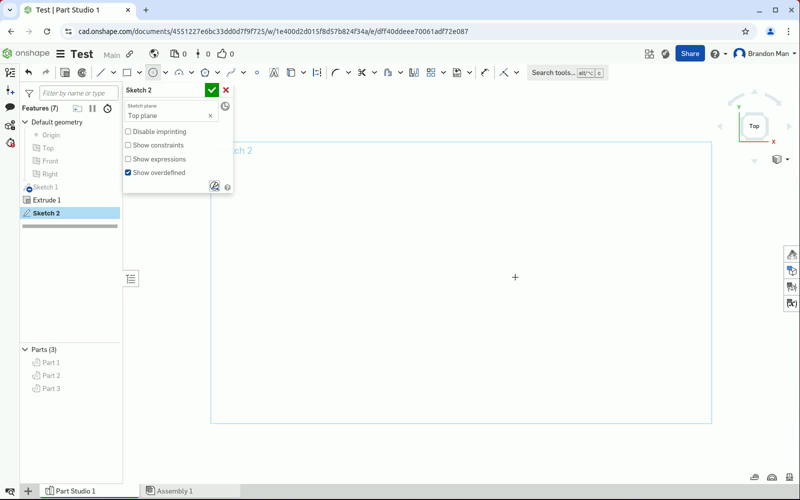
click(515, 276)
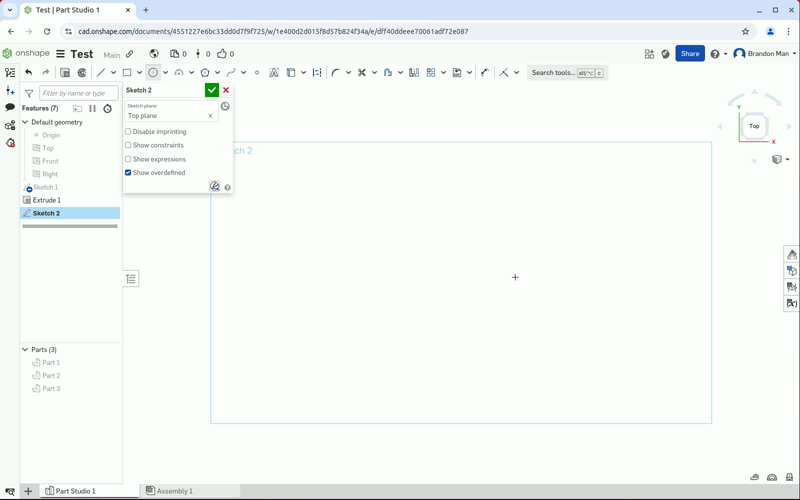
key_up(shift)
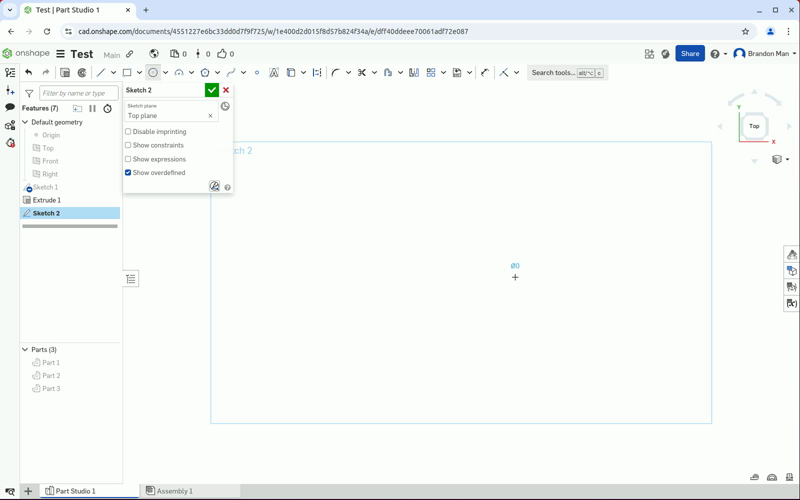
mouse_move(526, 276)
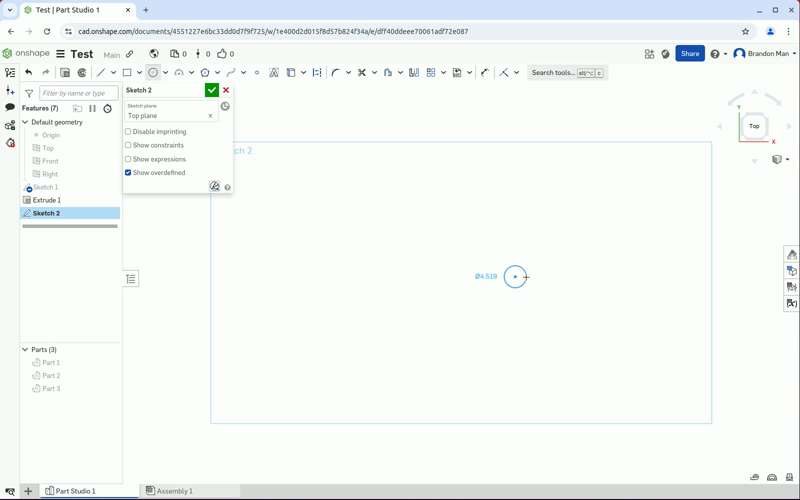
click(526, 276)
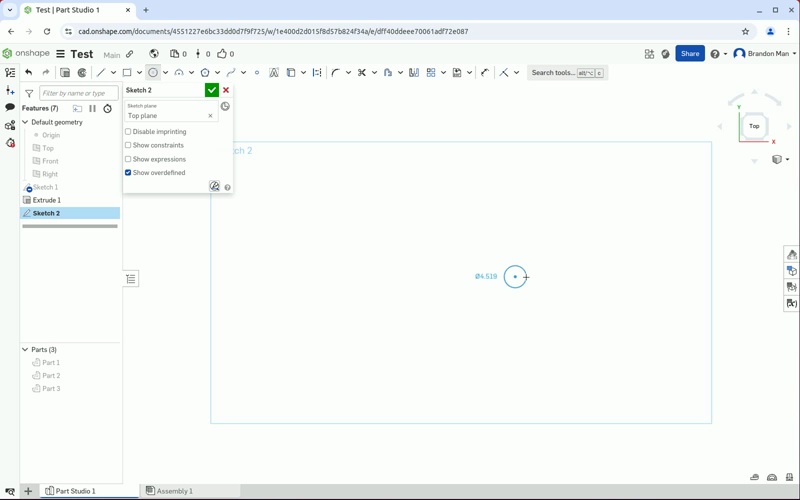
key(esc)
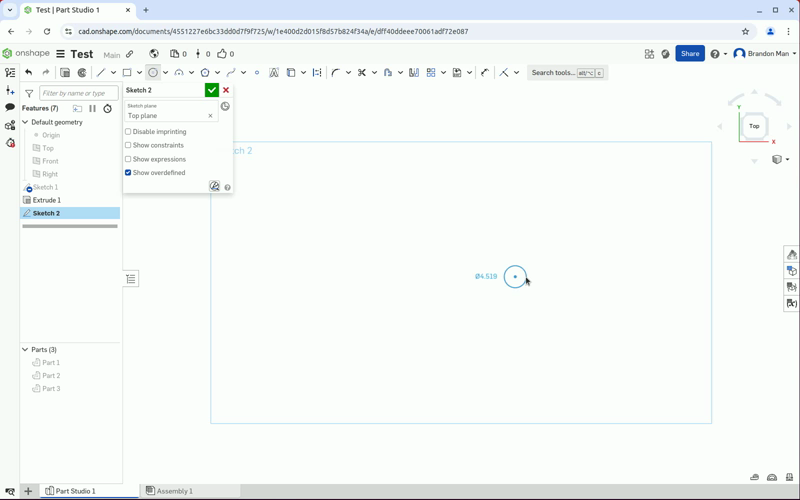
key(c)
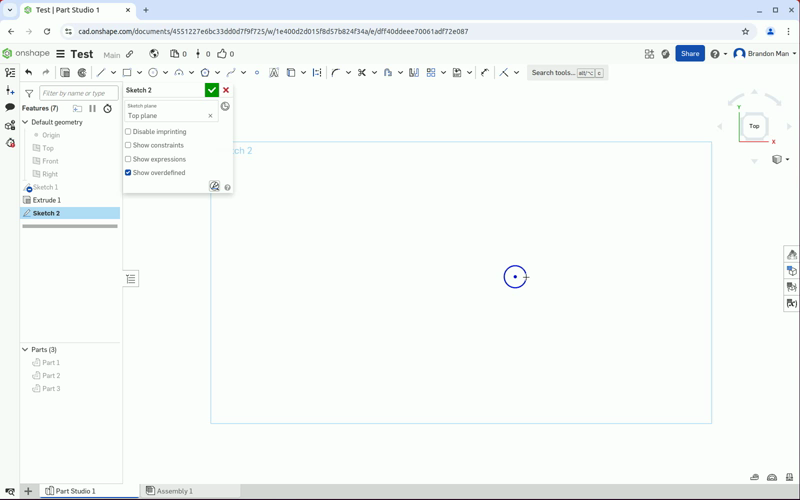
key_down(shift)
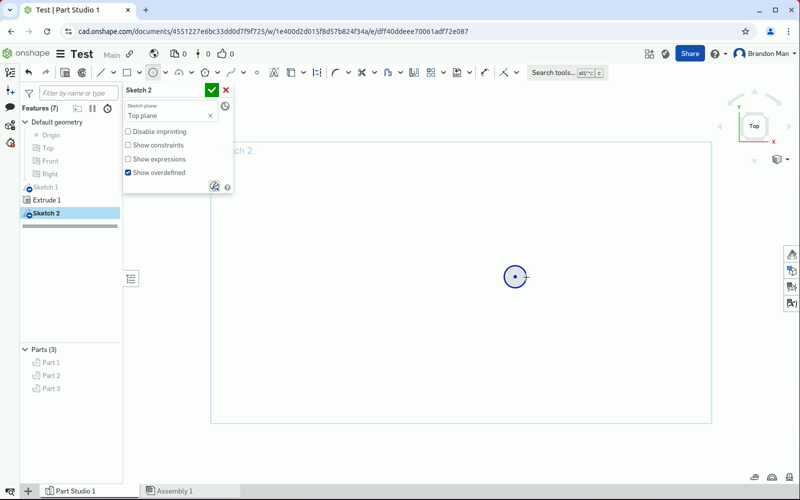
mouse_move(515, 276)
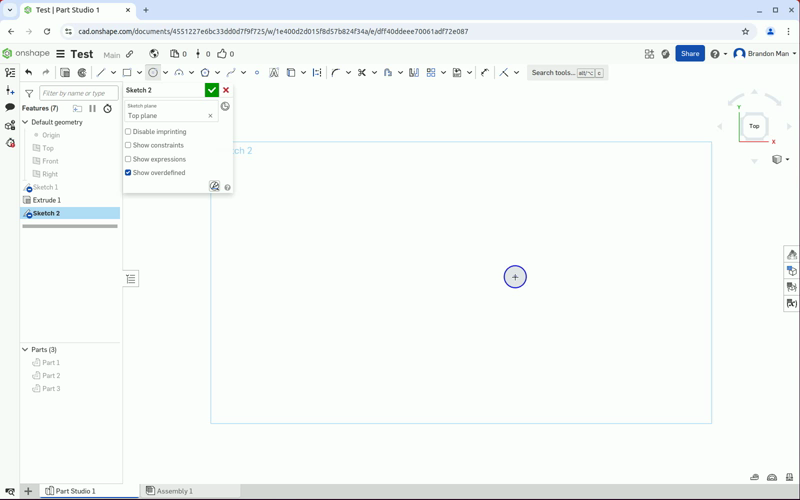
click(515, 276)
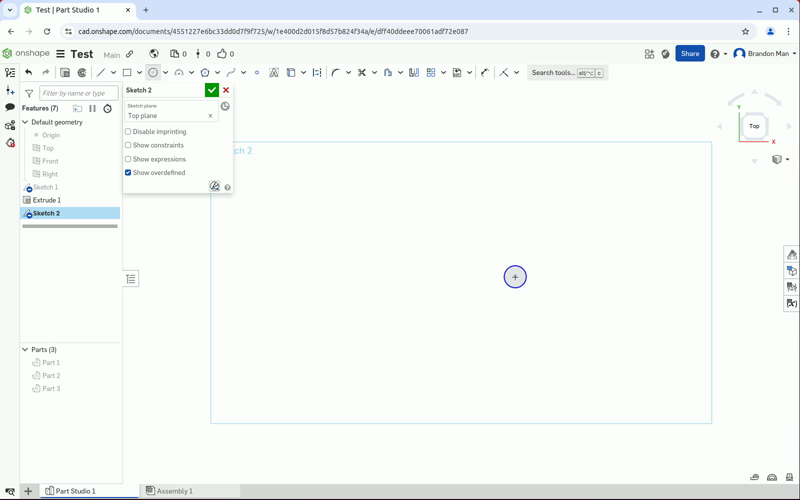
key_up(shift)
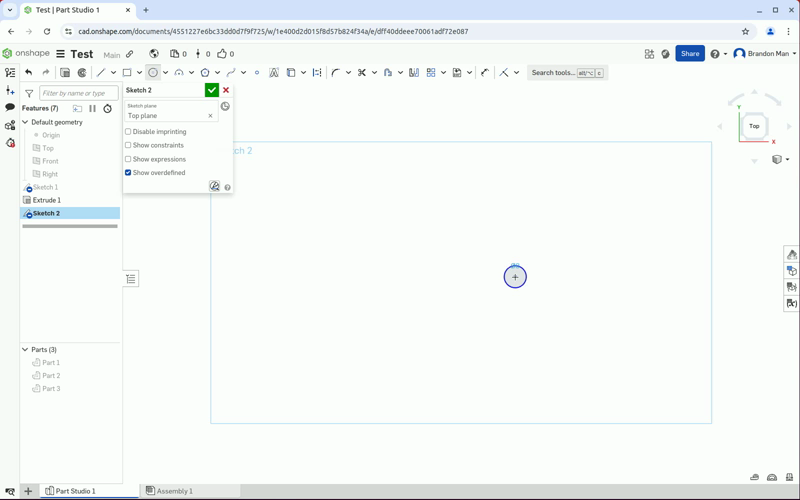
mouse_move(523, 276)
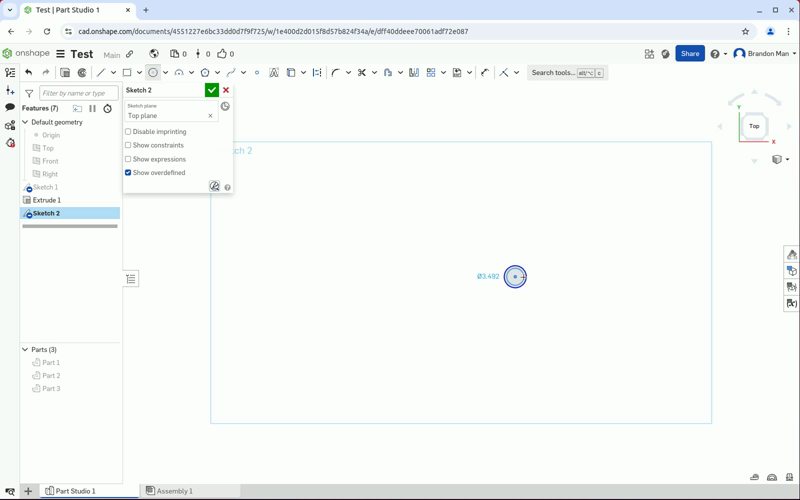
scroll(6)
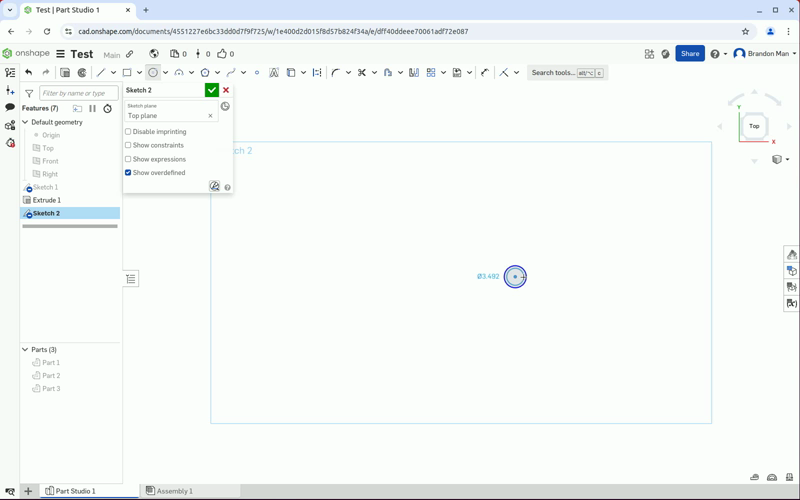
scroll(6)
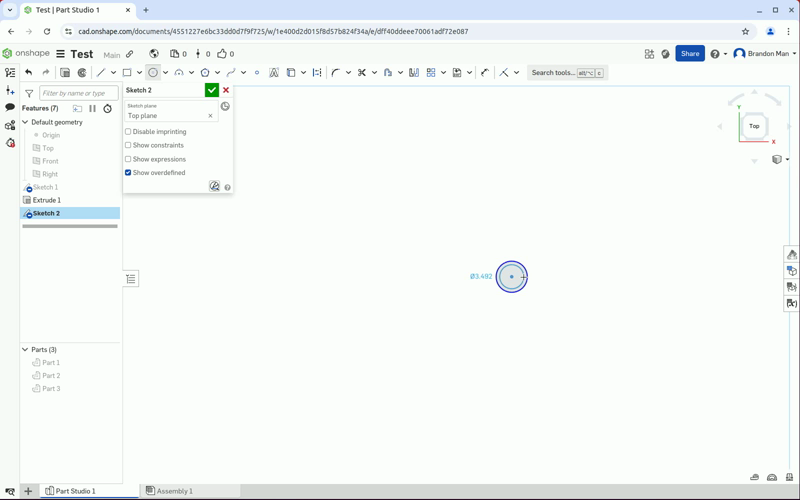
scroll(6)
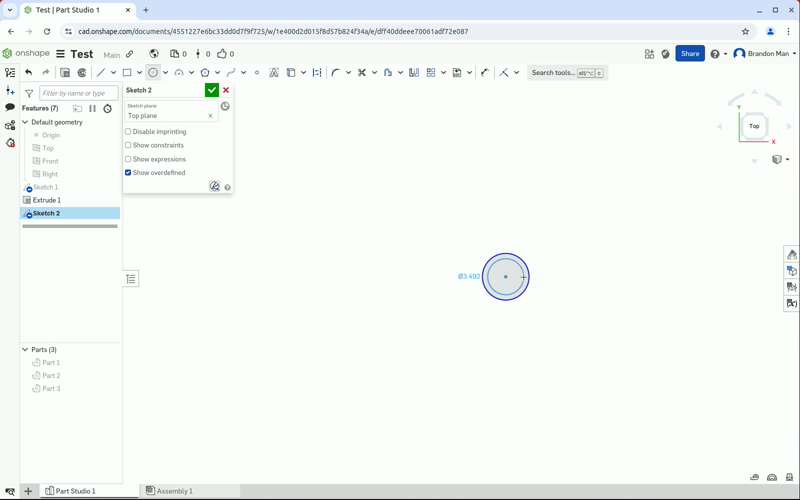
scroll(6)
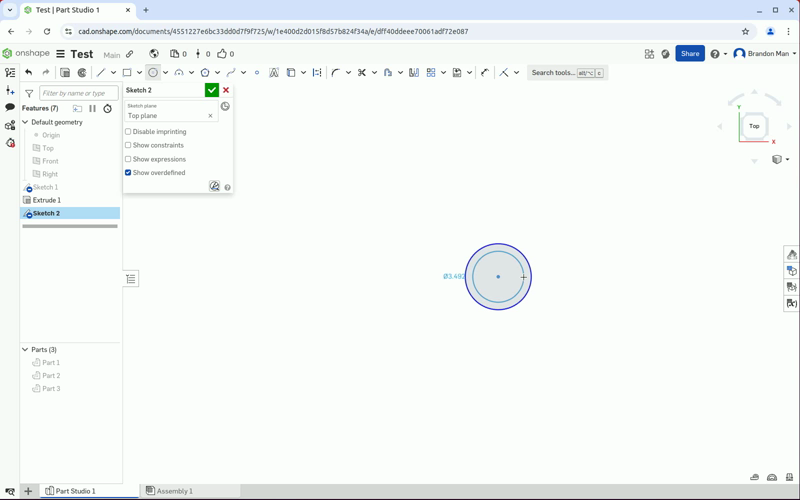
scroll(6)
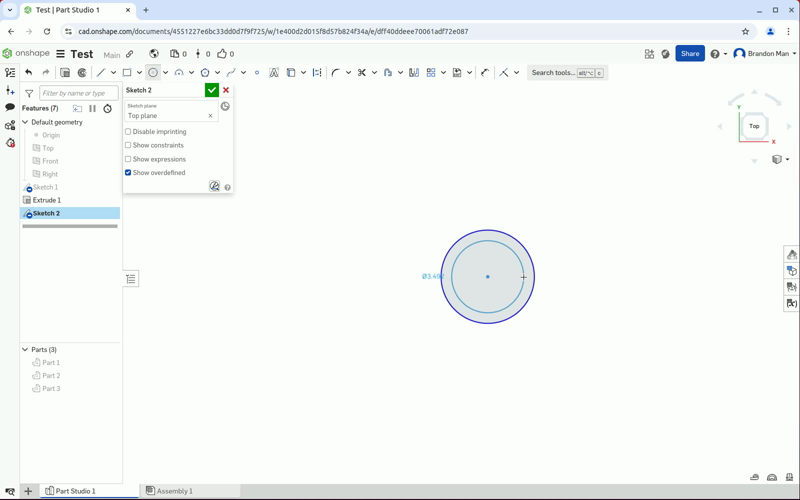
scroll(6)
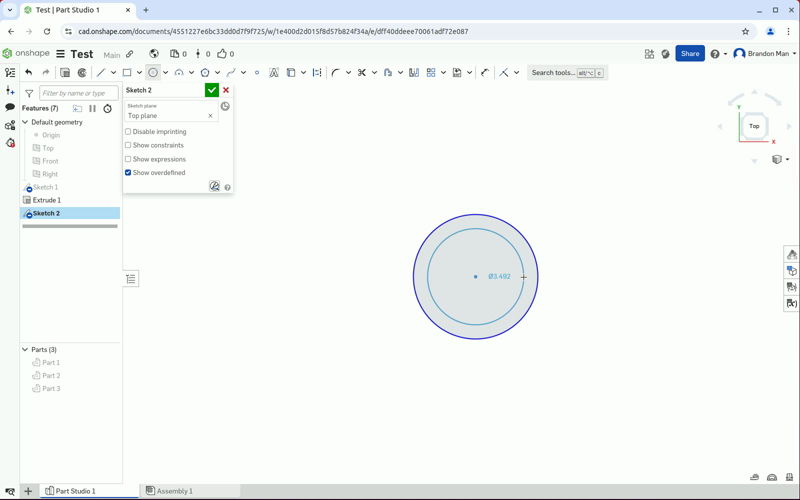
scroll(6)
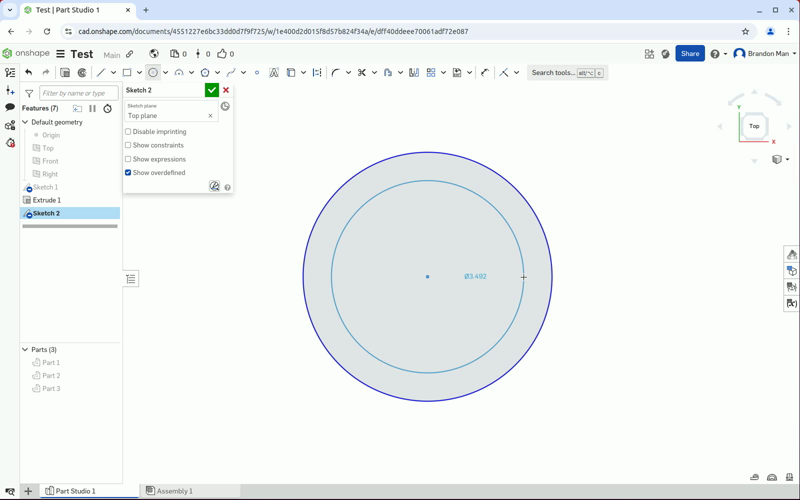
click(523, 276)
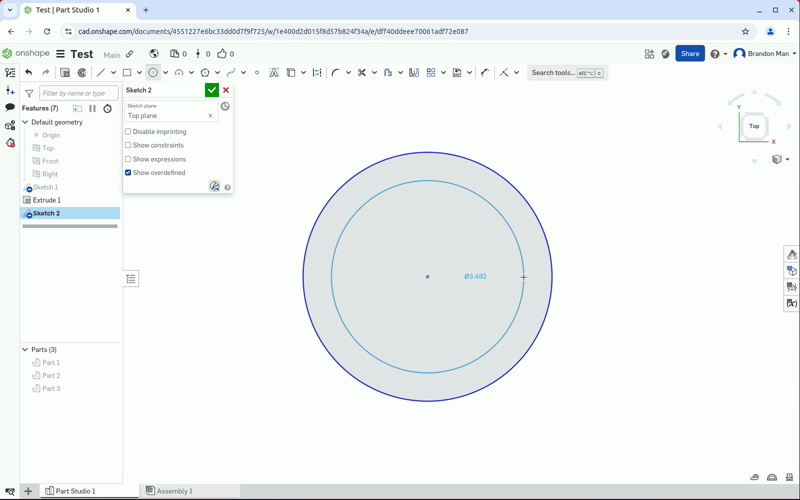
scroll(-6)
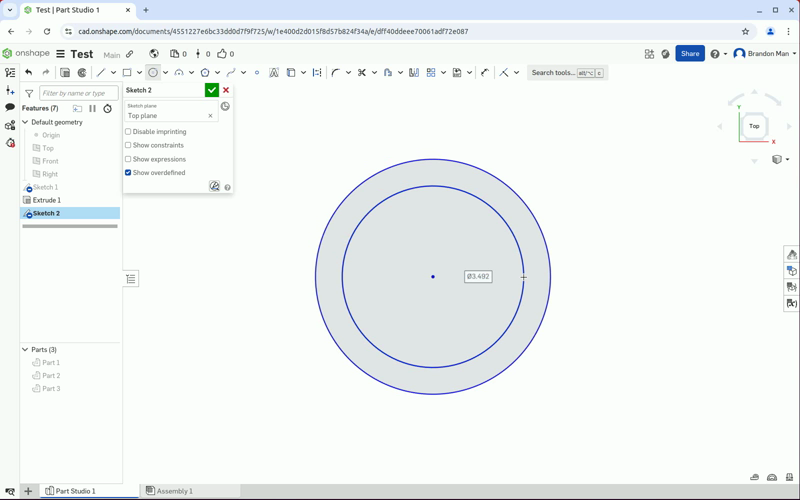
scroll(-6)
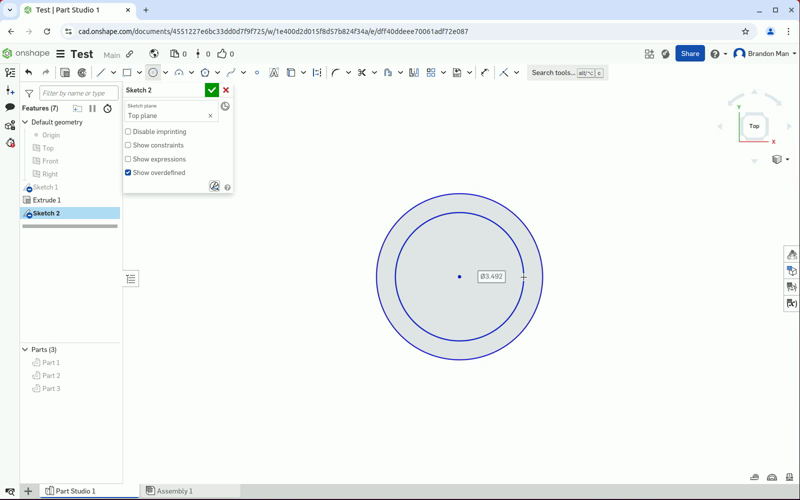
scroll(-6)
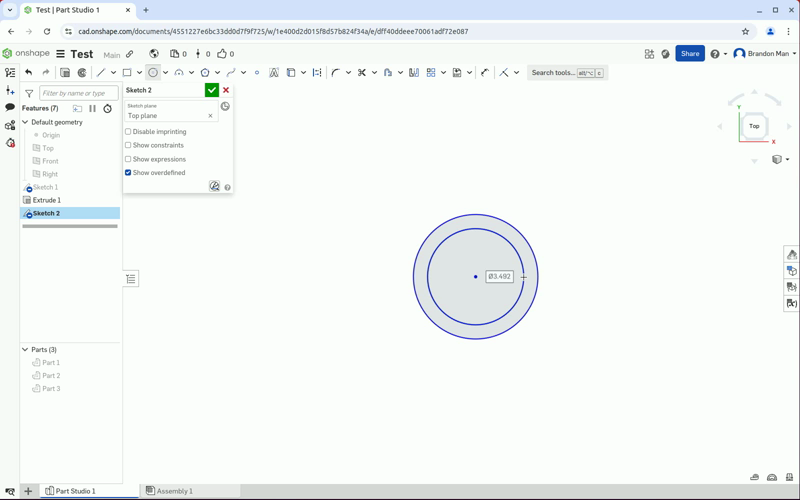
scroll(-6)
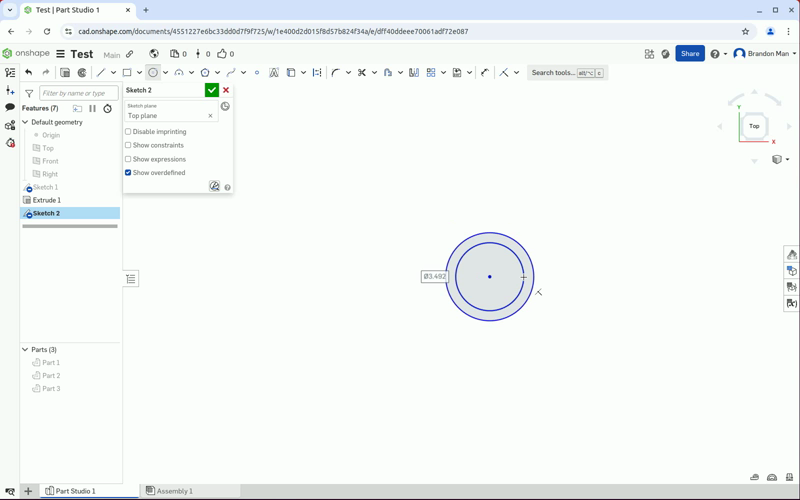
scroll(-6)
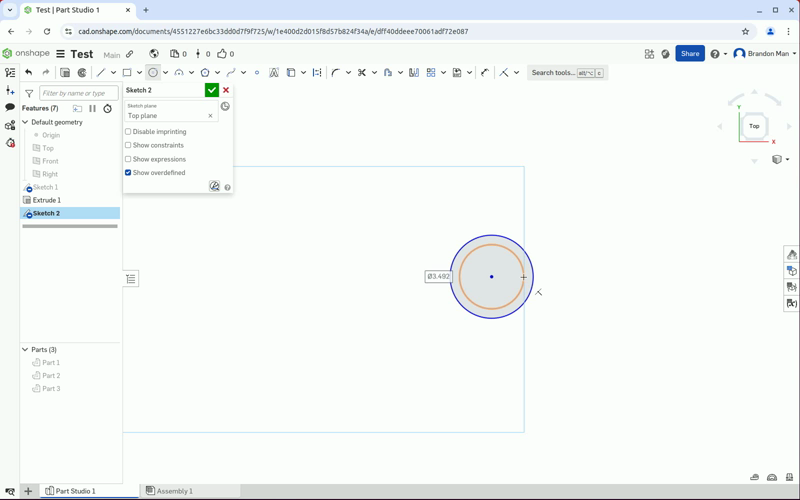
scroll(-6)
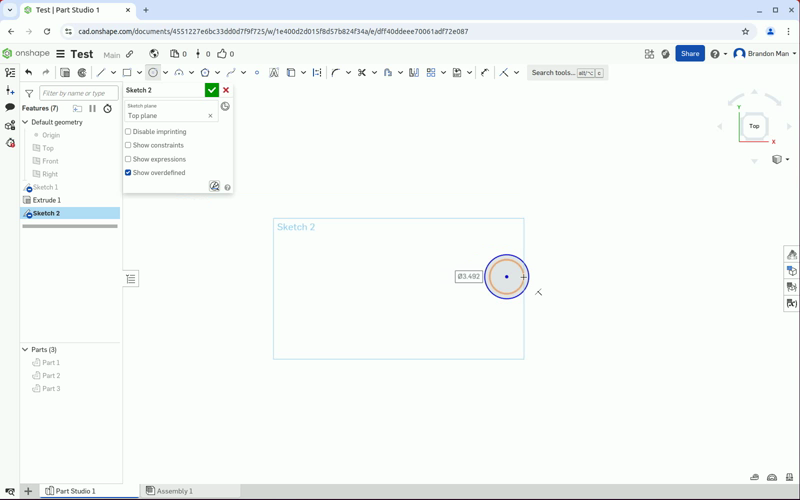
scroll(-6)
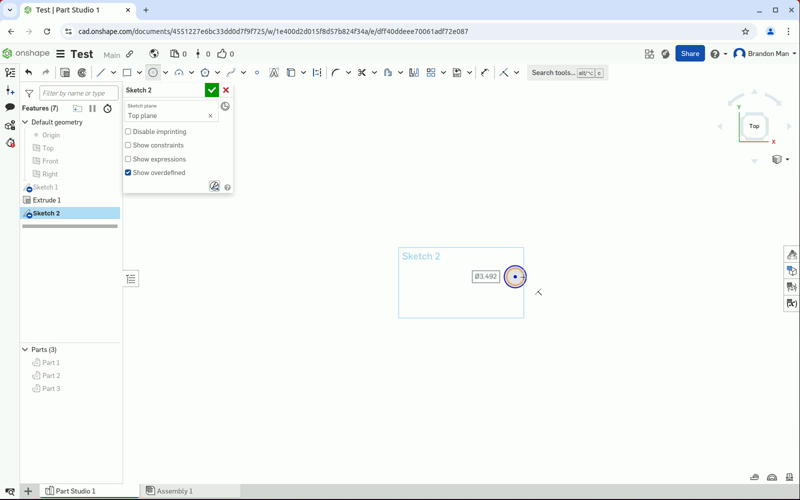
key(esc)
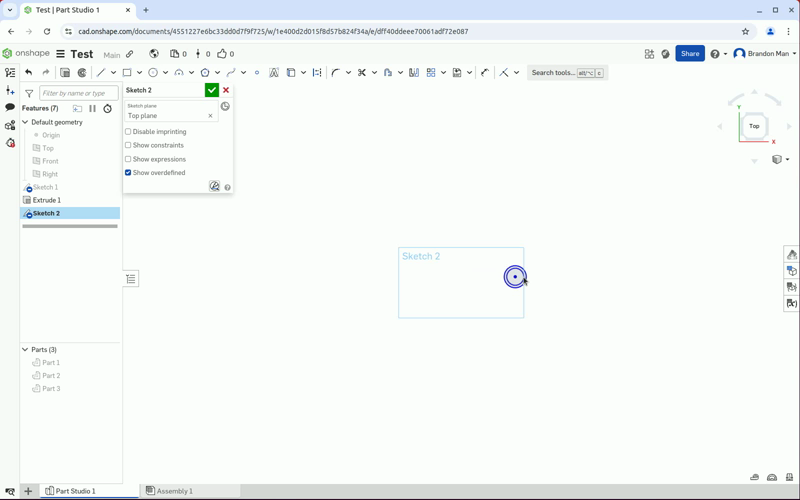
mouse_move(515, 266)
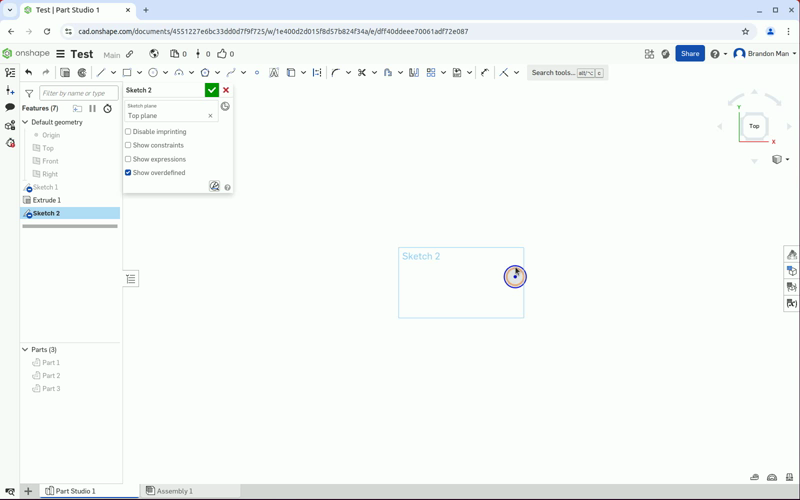
scroll(6)
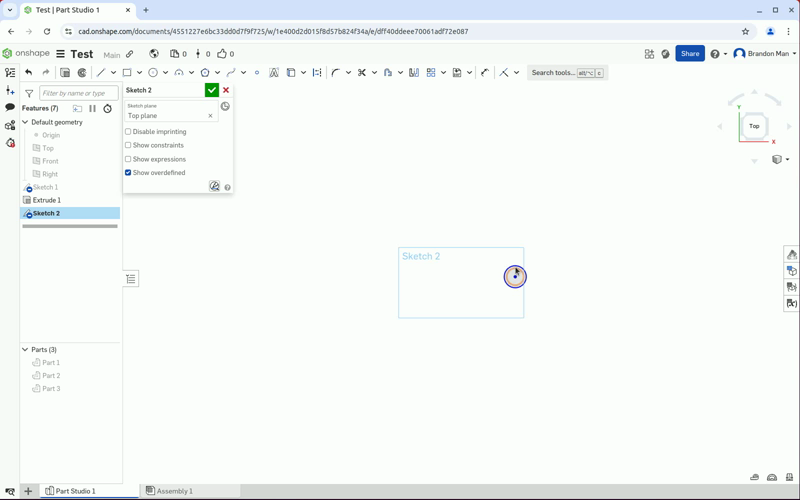
scroll(6)
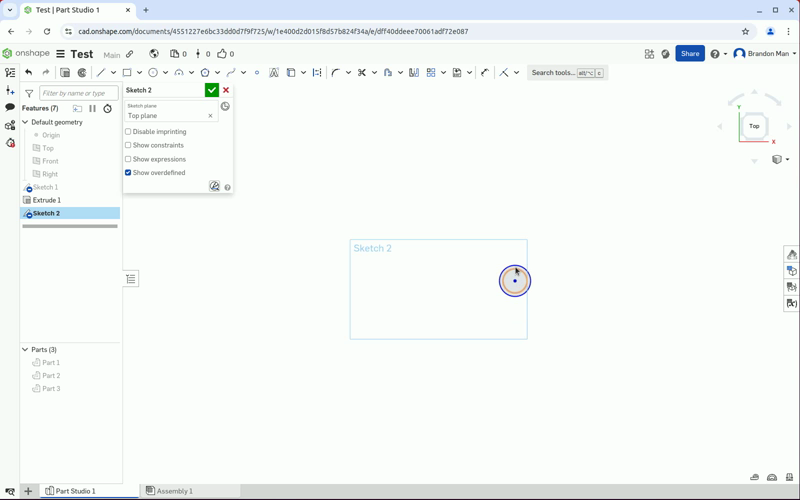
scroll(6)
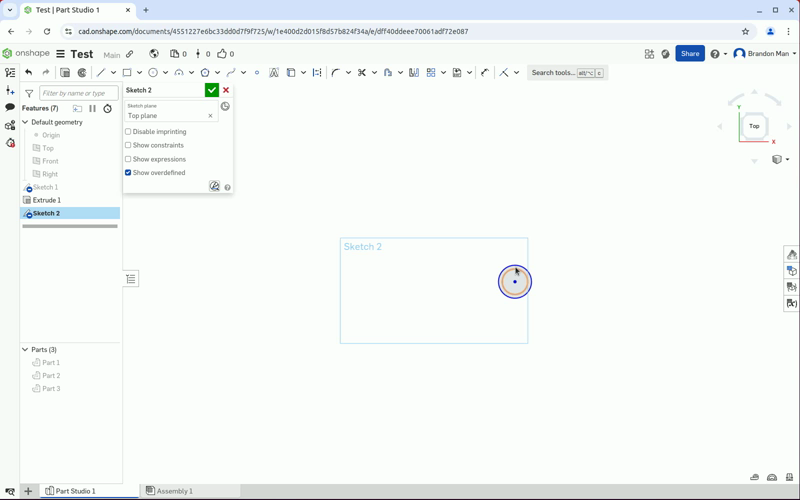
scroll(6)
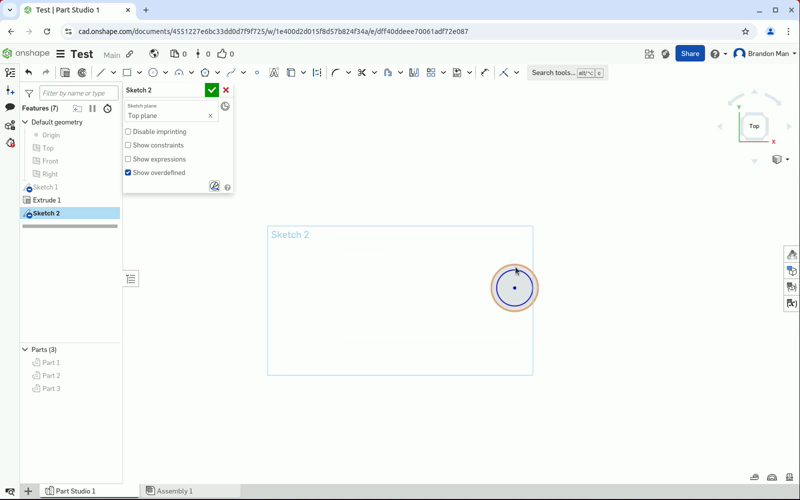
scroll(6)
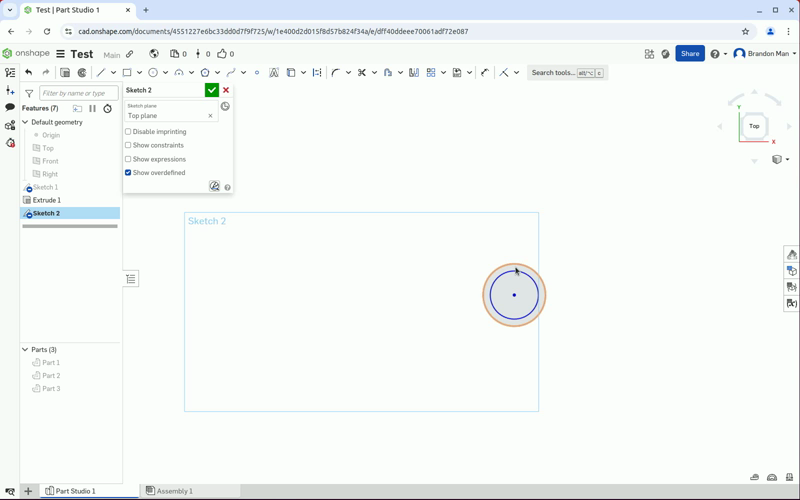
scroll(6)
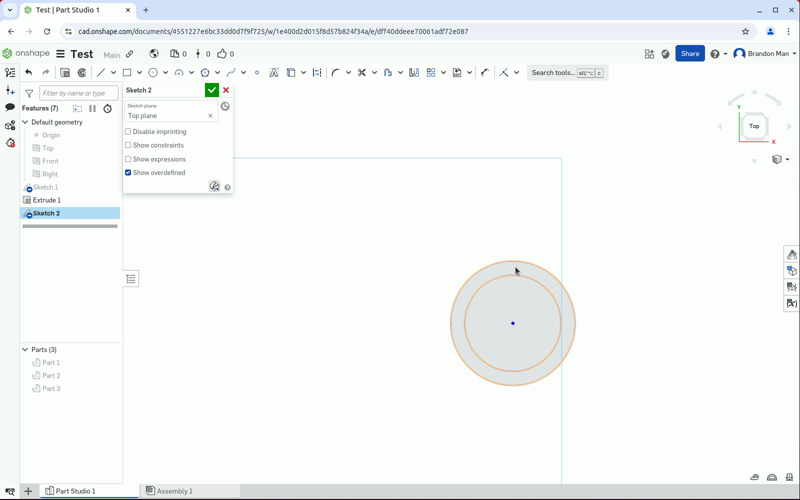
scroll(6)
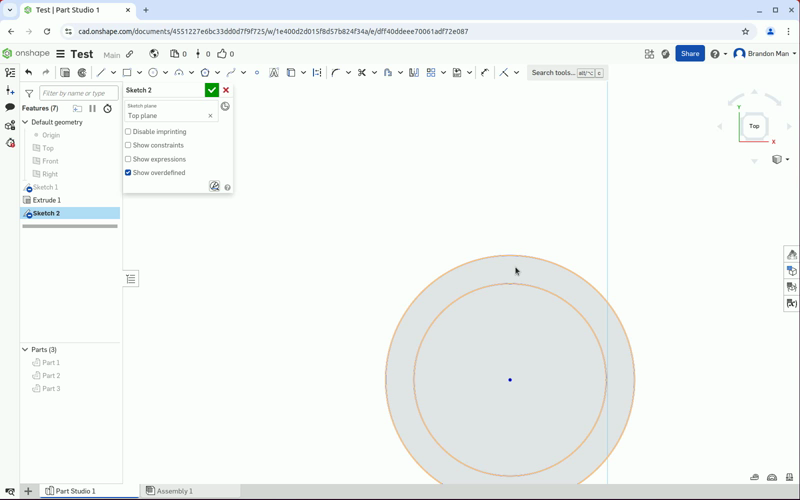
click(515, 266)
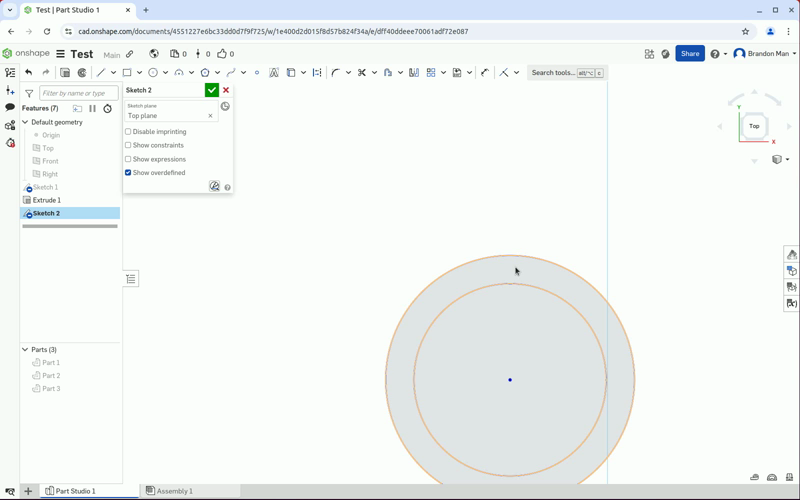
scroll(-6)
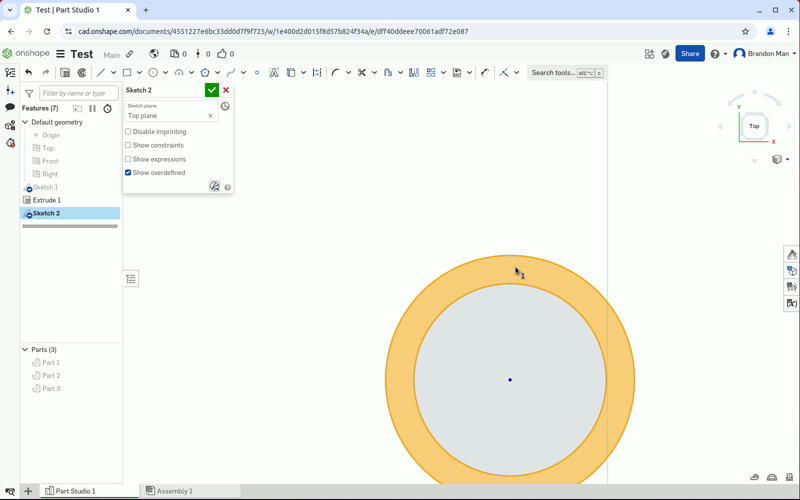
scroll(-6)
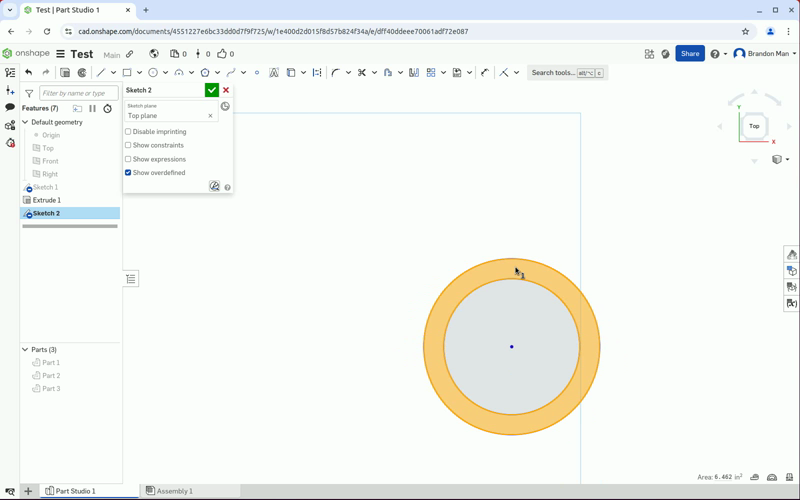
scroll(-6)
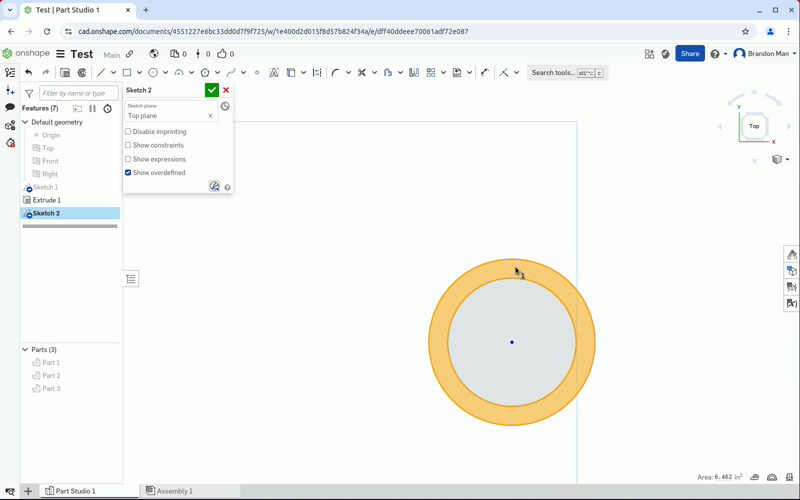
scroll(-6)
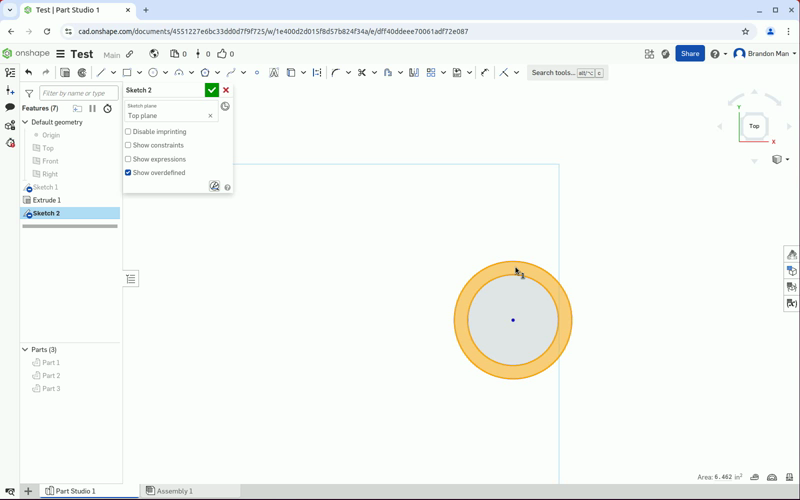
scroll(-6)
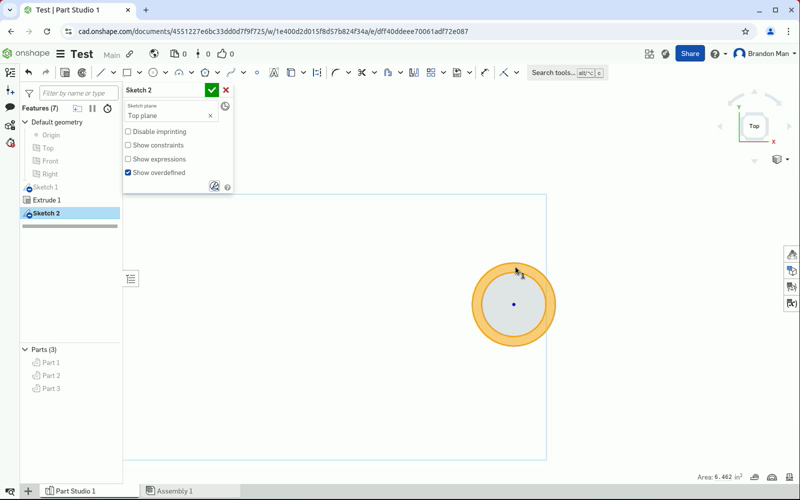
scroll(-6)
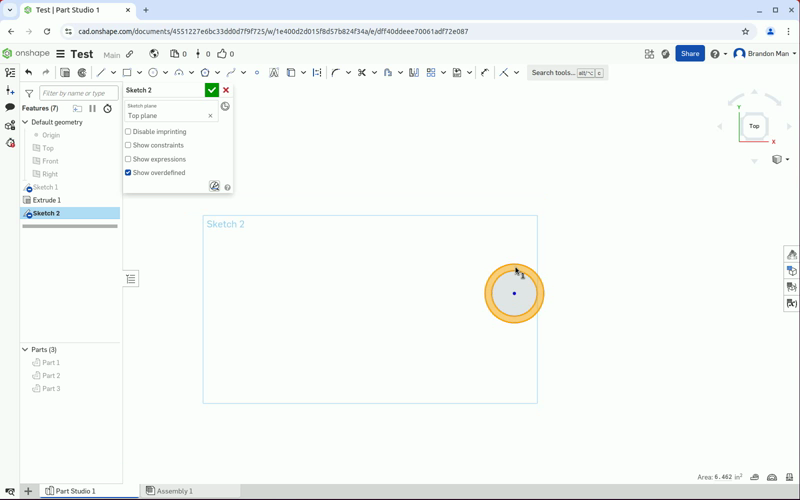
scroll(-6)
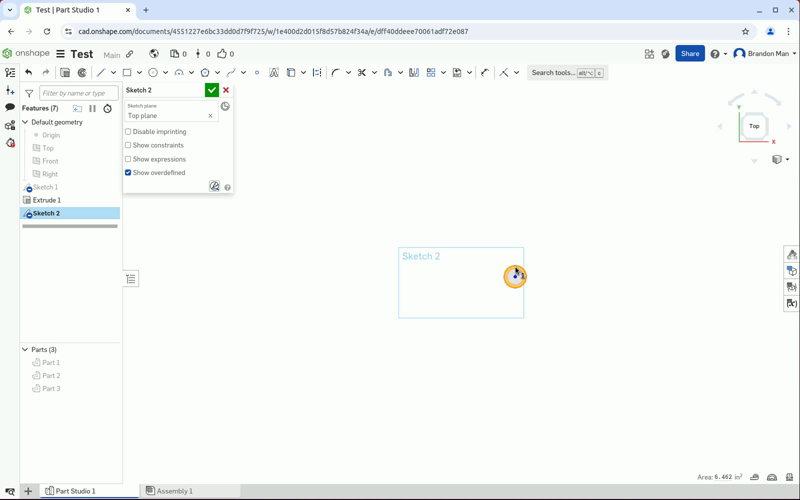
mouse_move(73, 352)
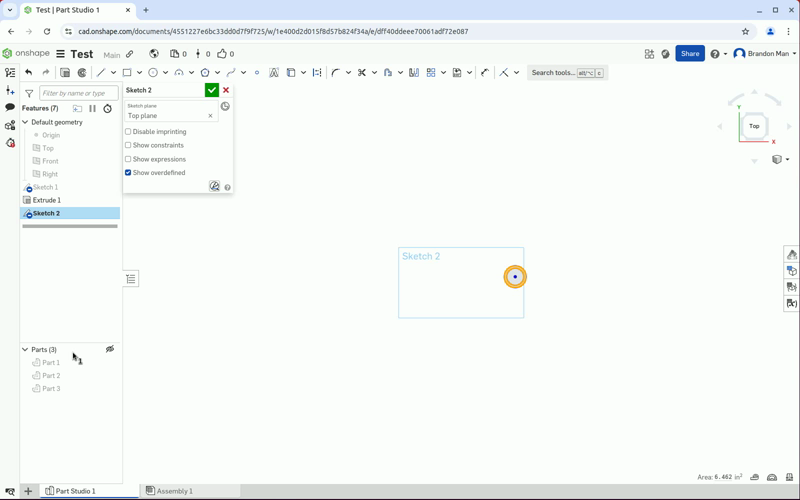
key(shift+y)
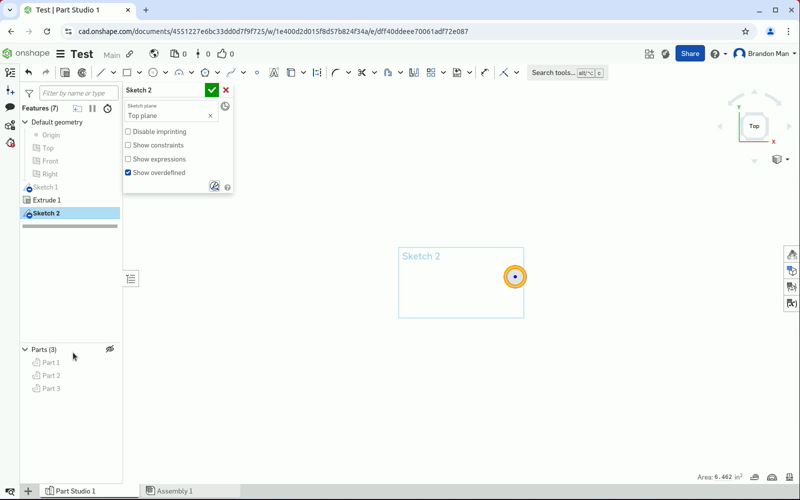
key(shift+e)
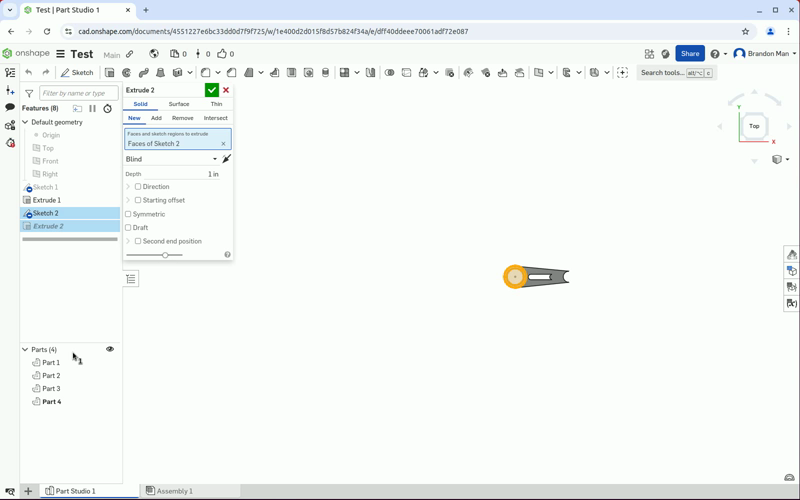
mouse_move(143, 106)
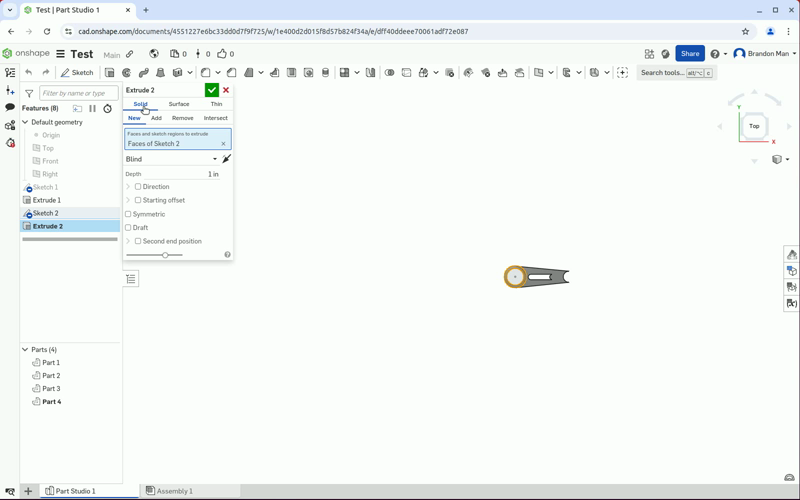
click(143, 106)
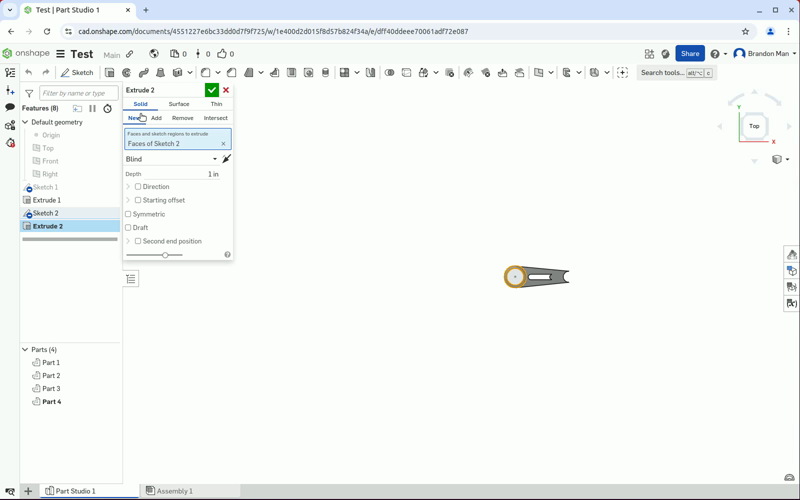
mouse_move(137, 120)
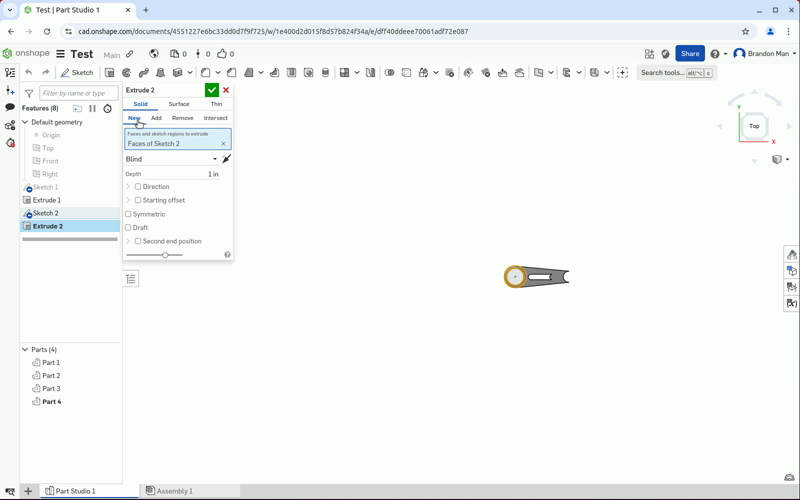
click(137, 120)
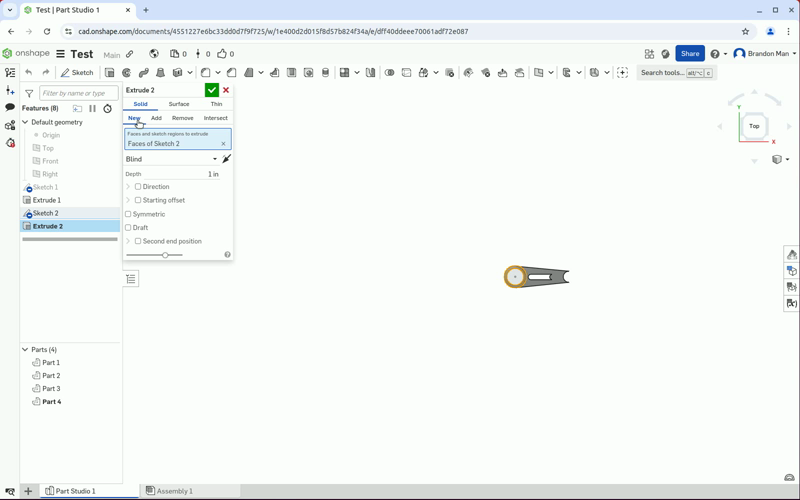
key(tab, 4)
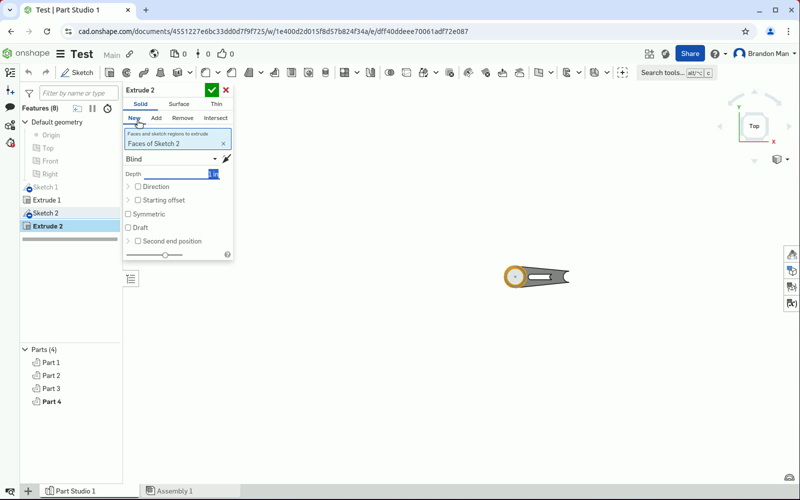
text(3.37)
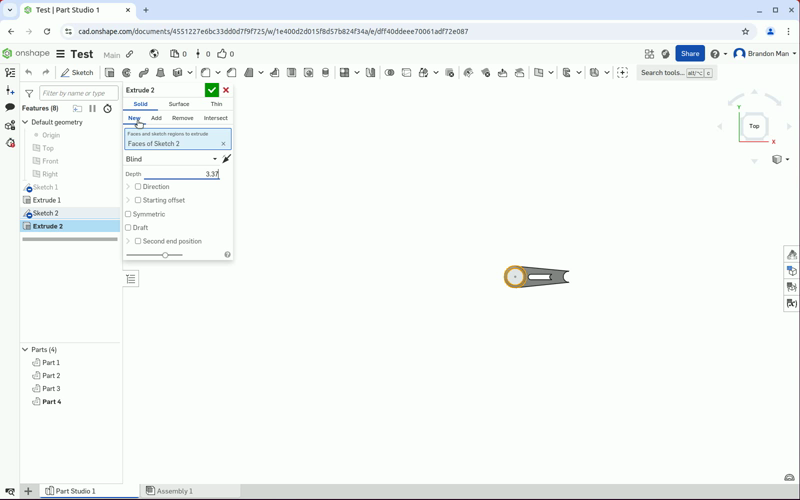
key(enter)
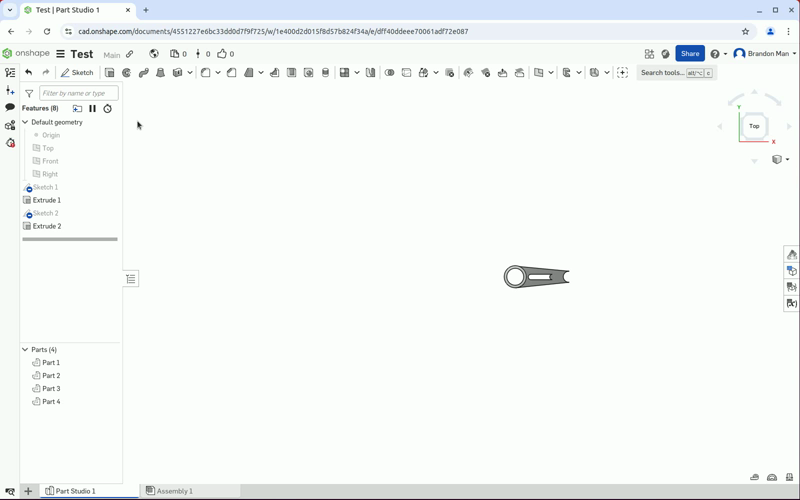
key(shift+h)
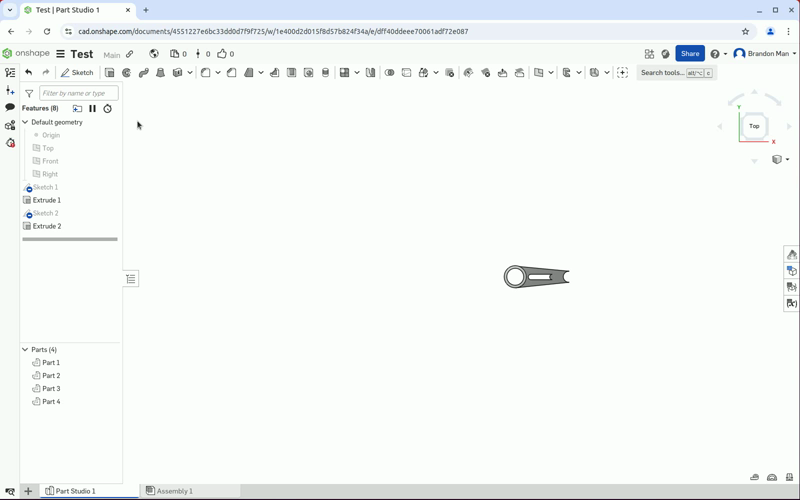
key(shift+h)
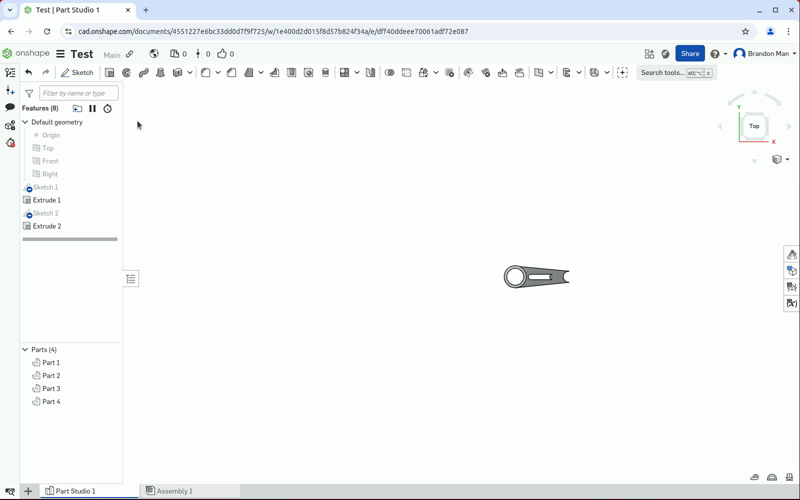
mouse_move(73, 189)
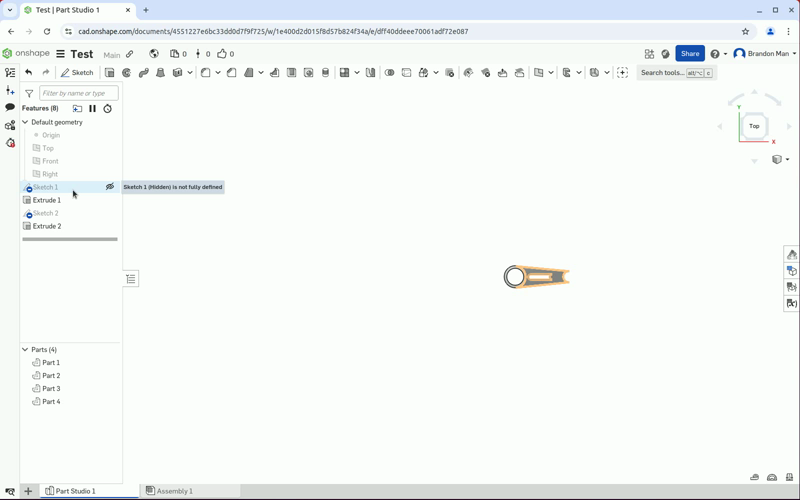
click(73, 189)
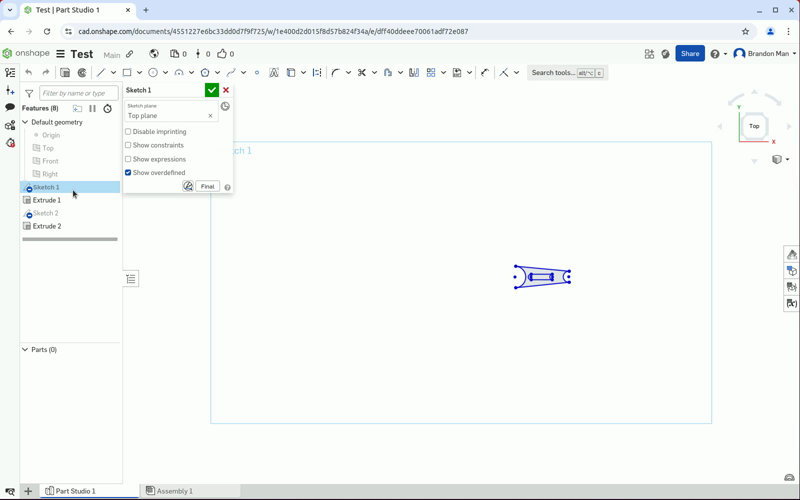
mouse_move(229, 92)
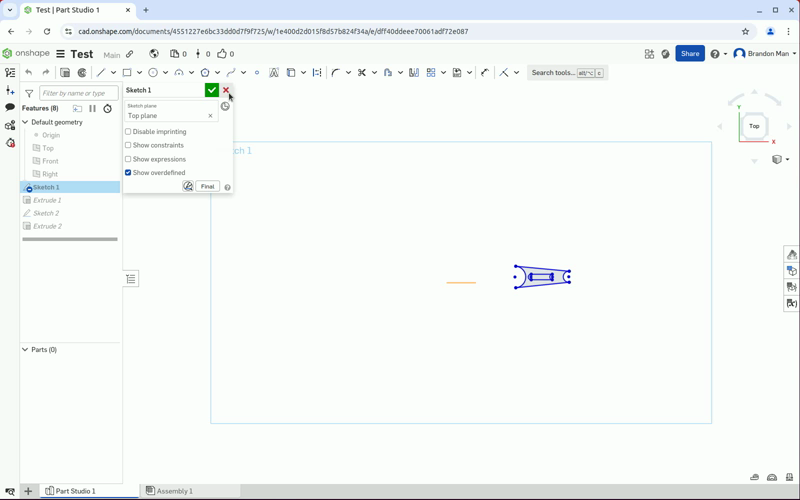
click(229, 92)
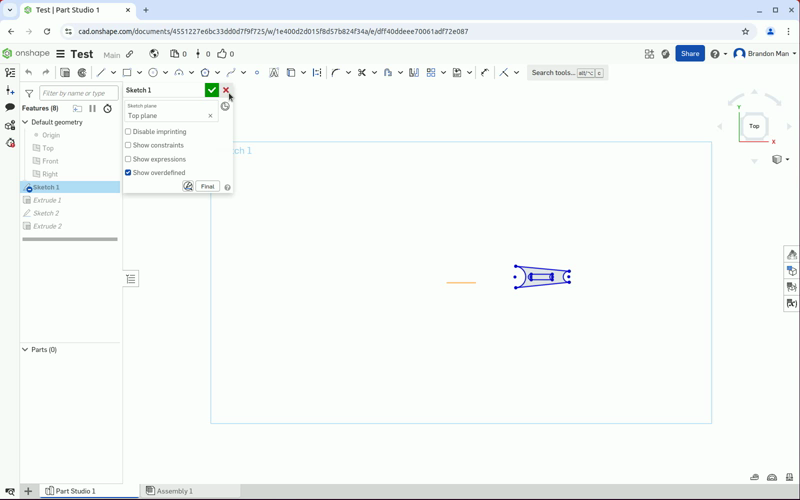
key(shift+s)
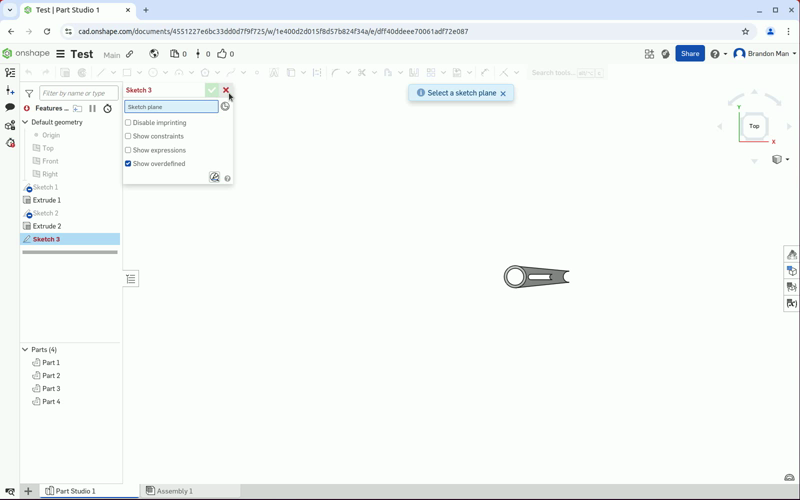
mouse_move(73, 150)
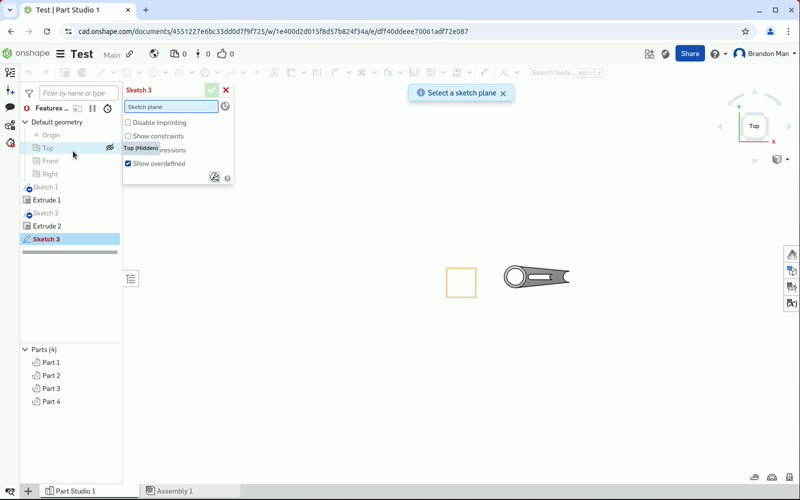
click(73, 150)
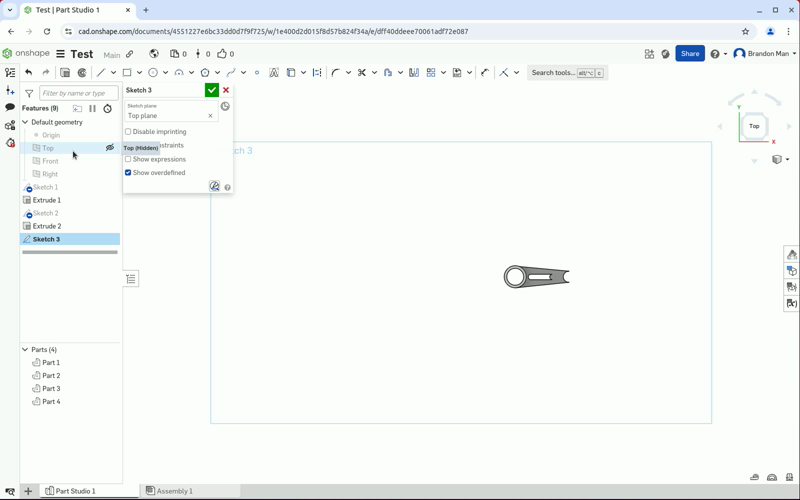
mouse_move(73, 352)
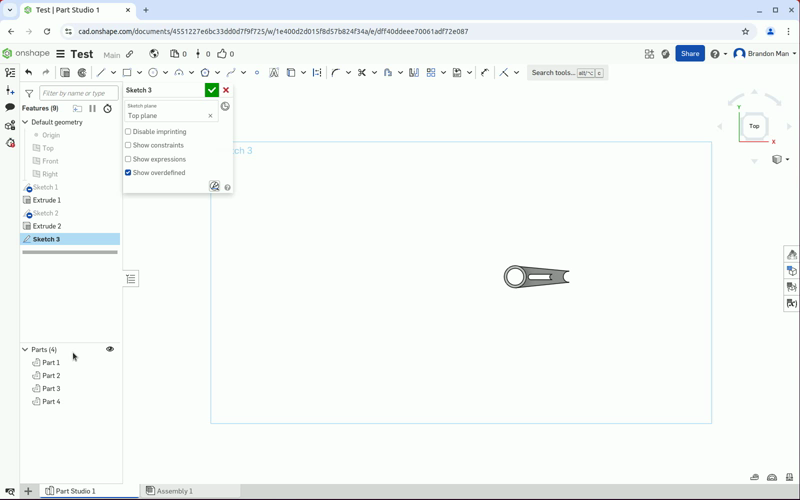
key(y)
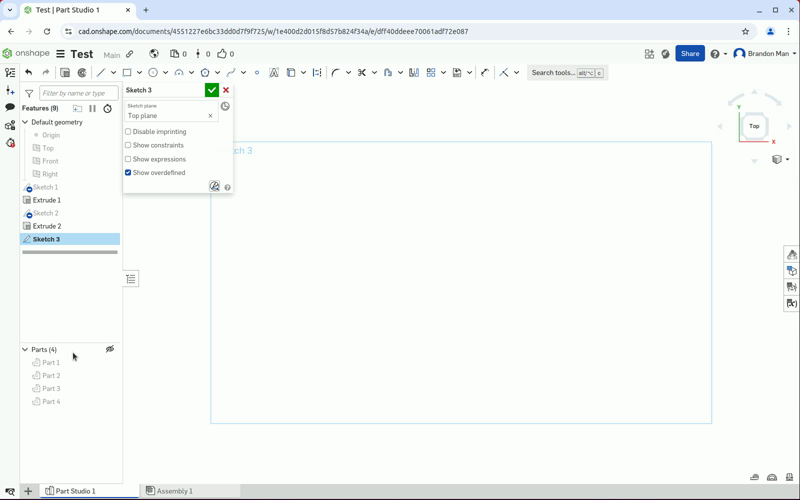
key(c)
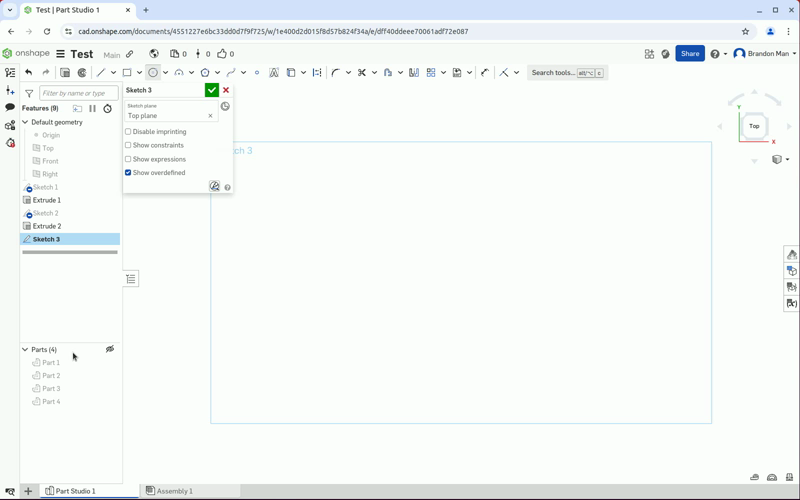
key_down(shift)
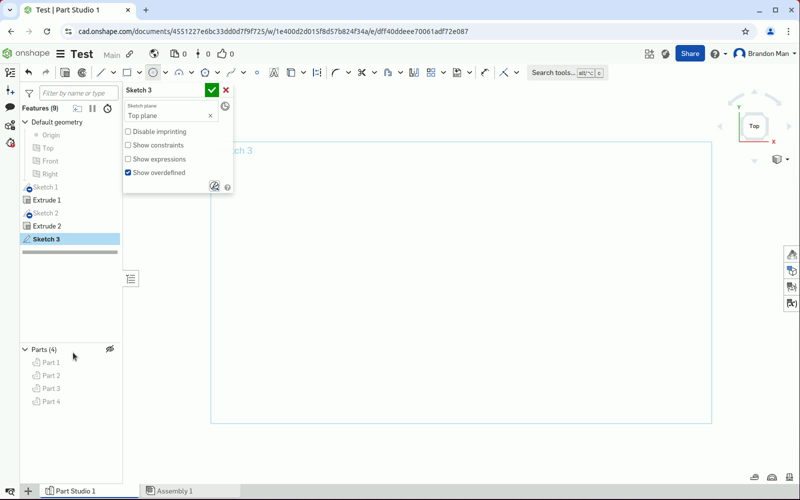
mouse_move(568, 276)
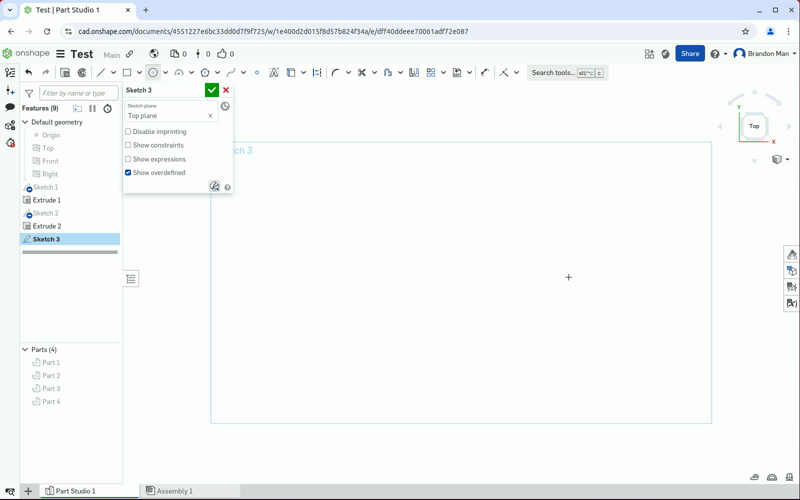
click(568, 276)
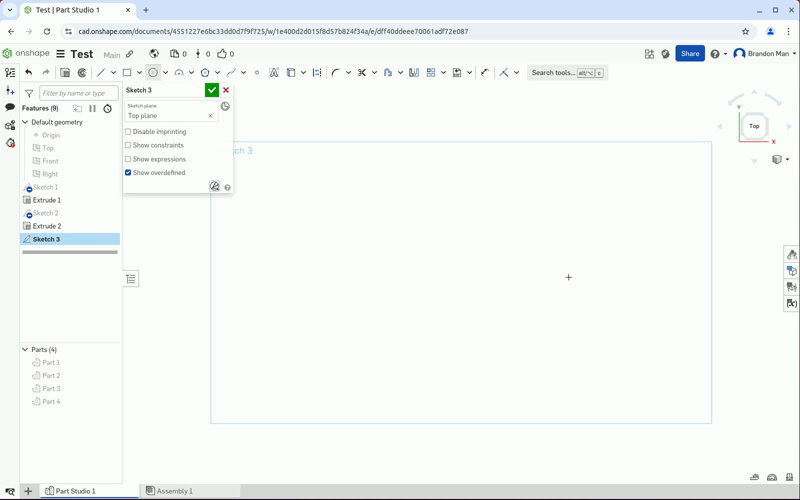
key_up(shift)
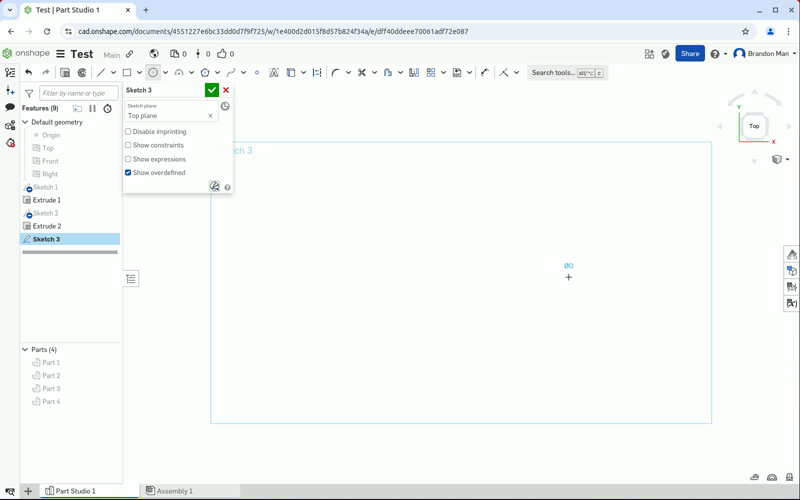
mouse_move(574, 276)
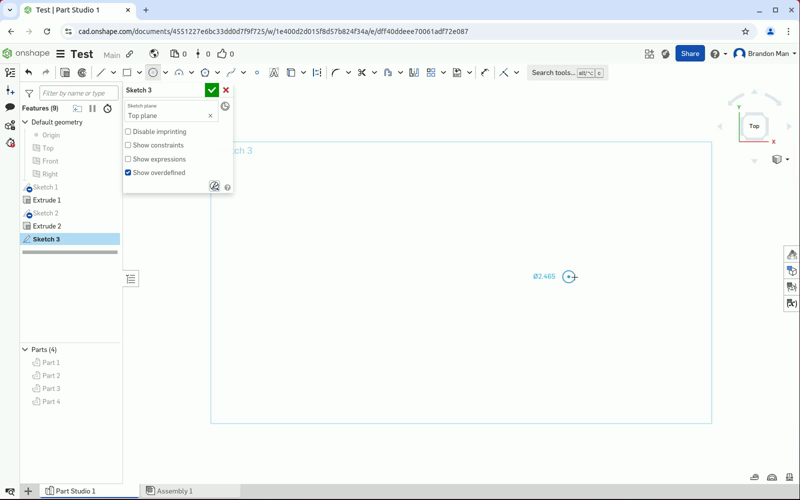
click(574, 276)
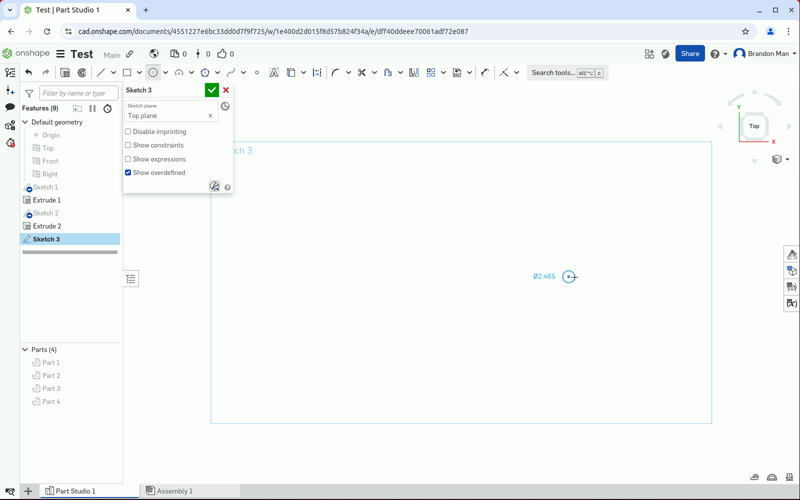
key(esc)
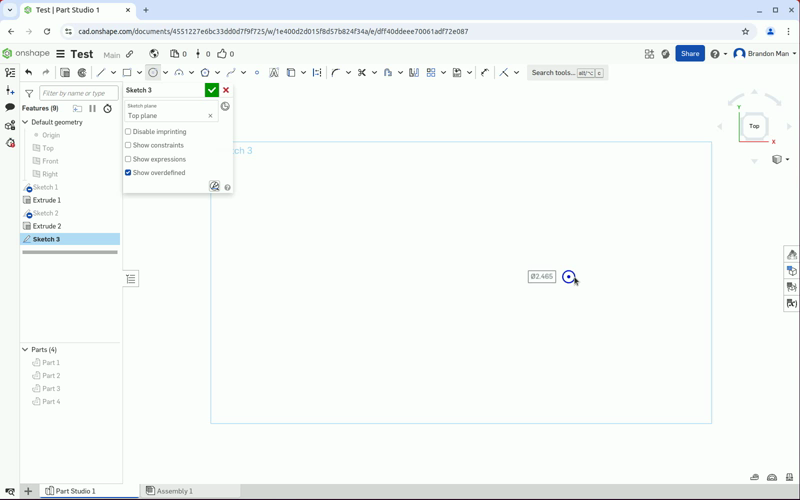
key(c)
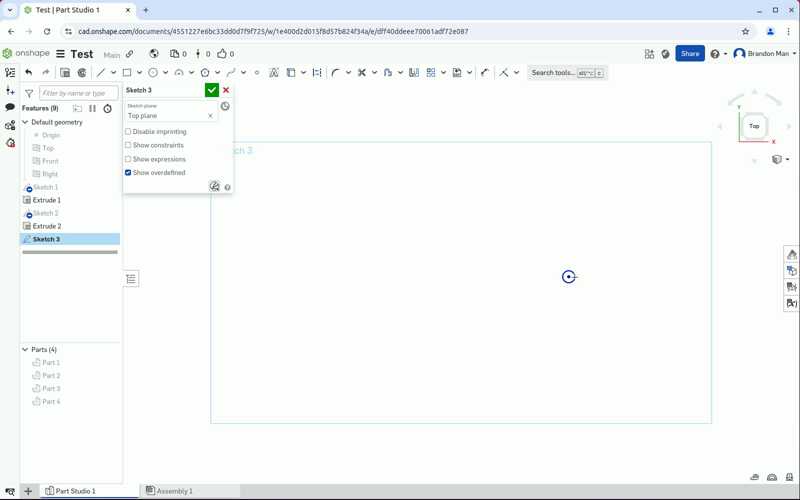
key_down(shift)
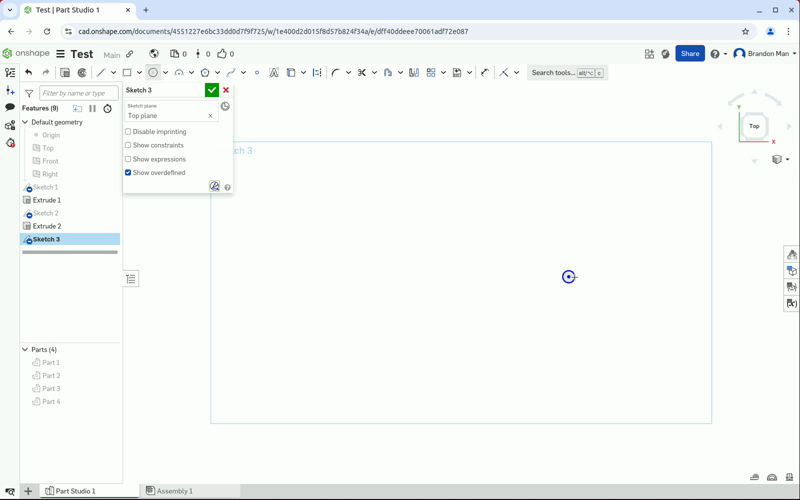
mouse_move(568, 276)
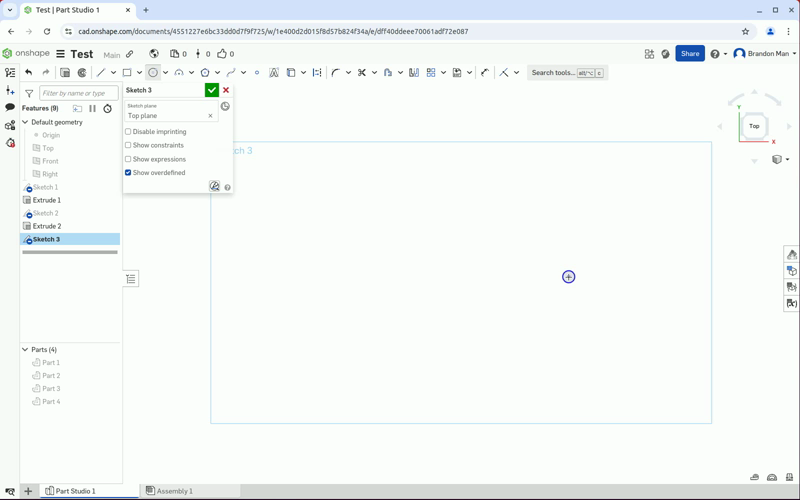
click(568, 276)
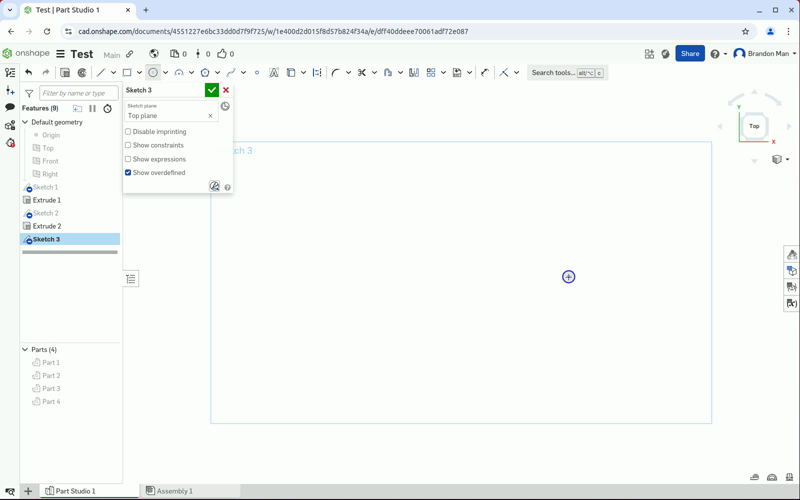
key_up(shift)
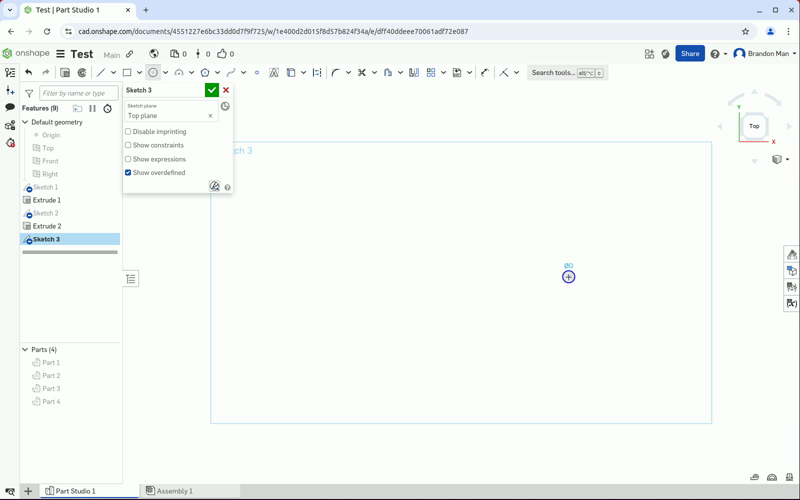
mouse_move(571, 276)
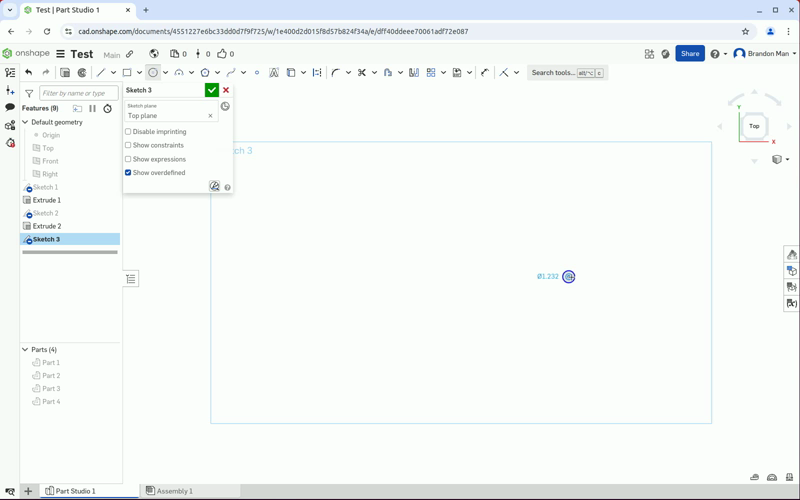
scroll(6)
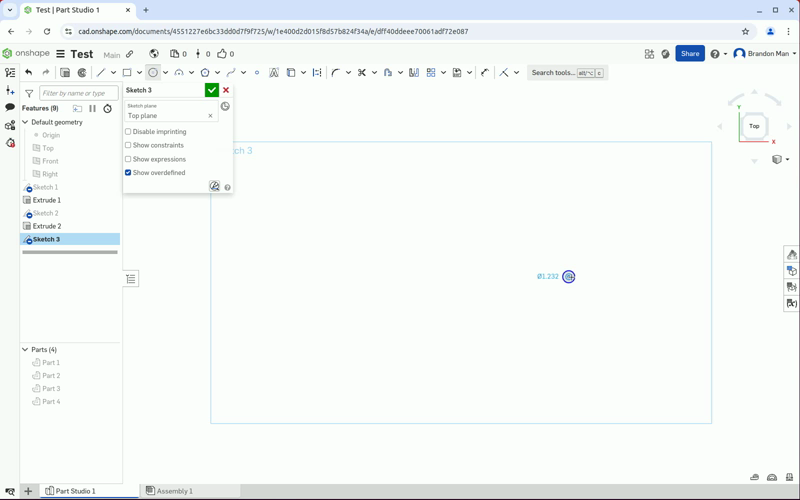
scroll(6)
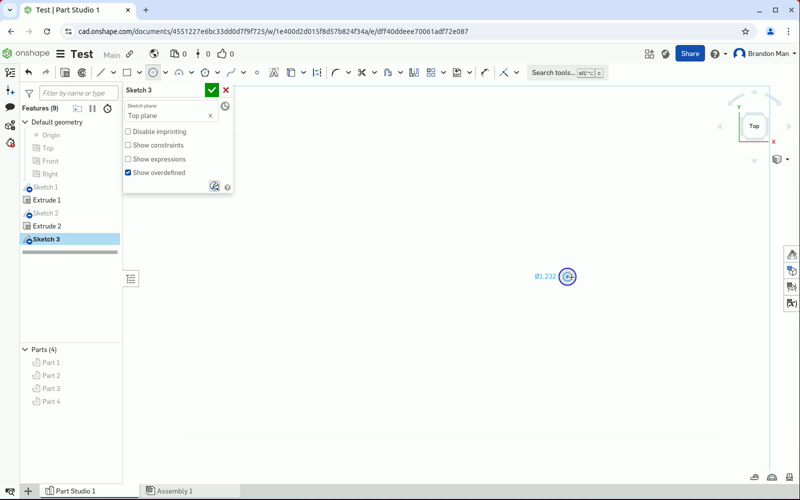
scroll(6)
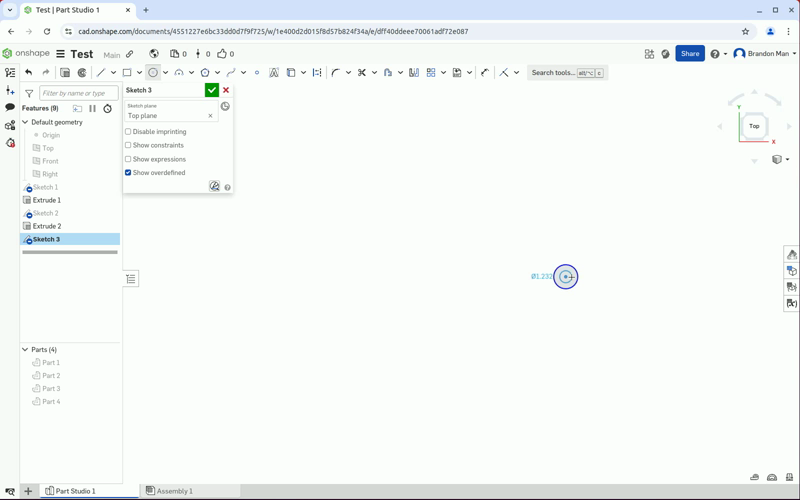
scroll(6)
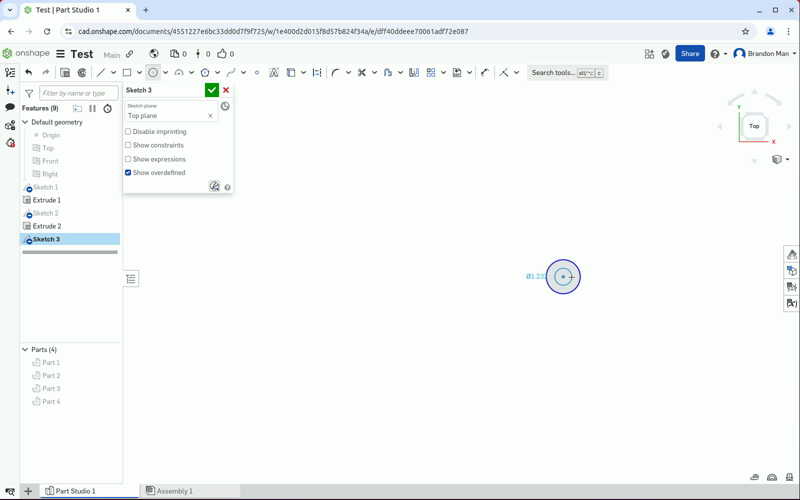
scroll(6)
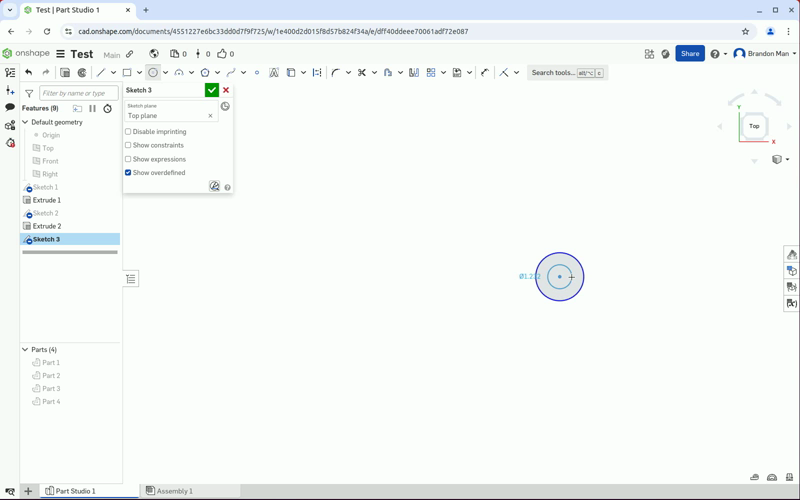
scroll(6)
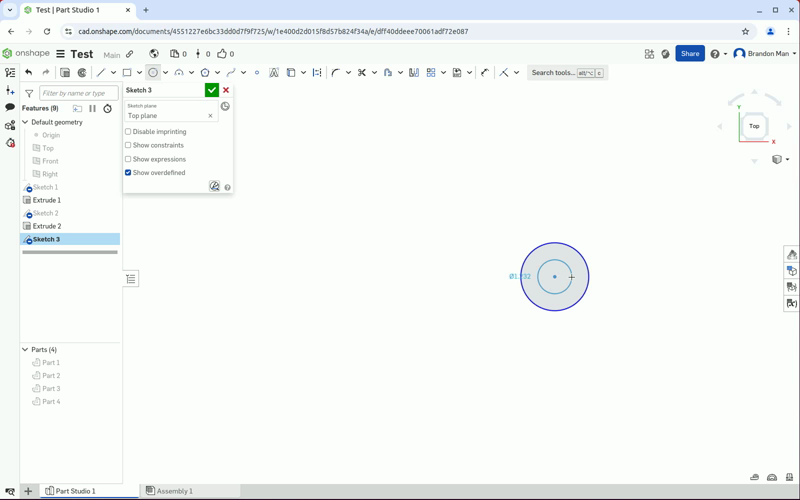
scroll(6)
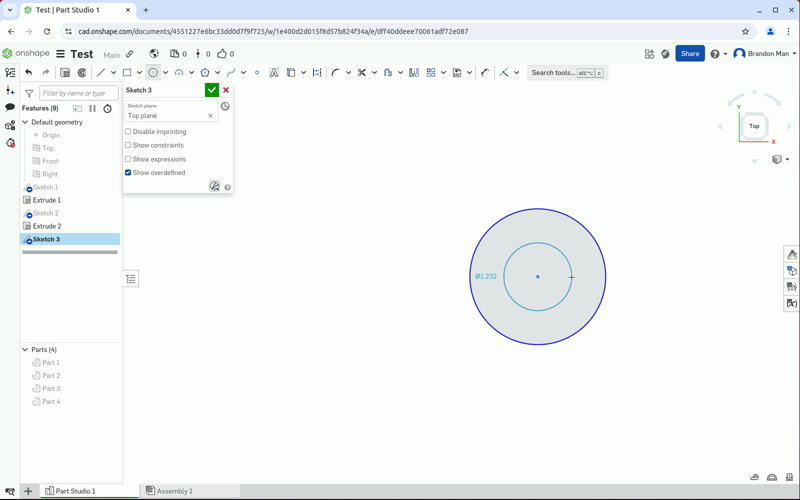
click(571, 276)
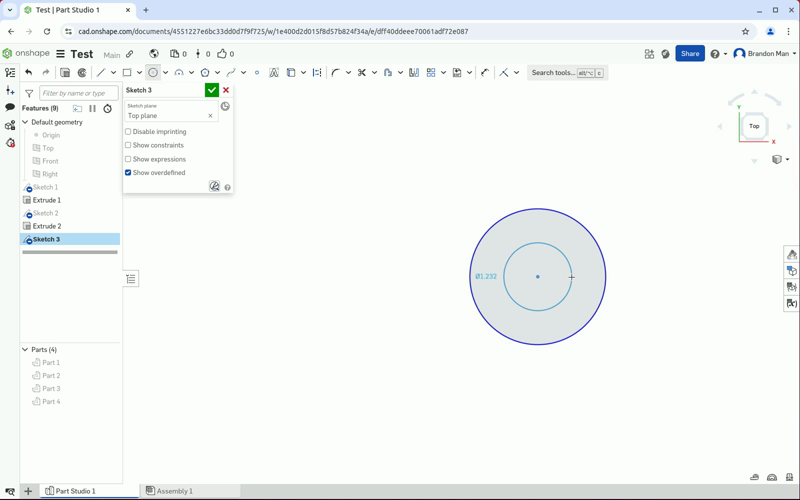
scroll(-6)
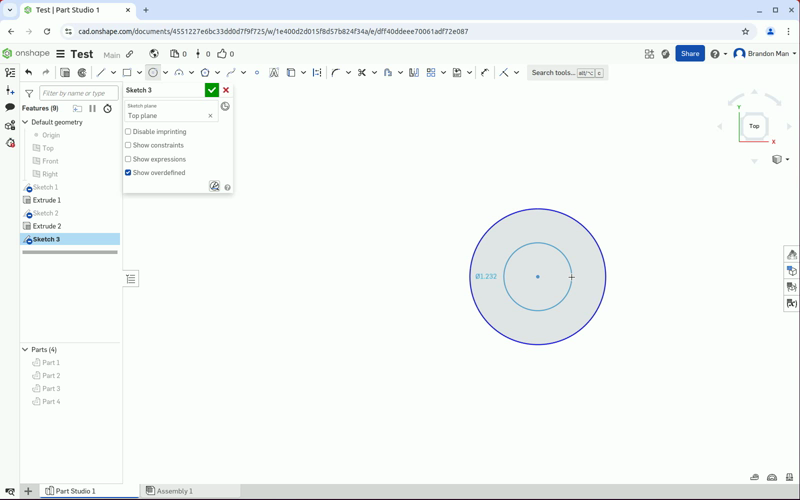
scroll(-6)
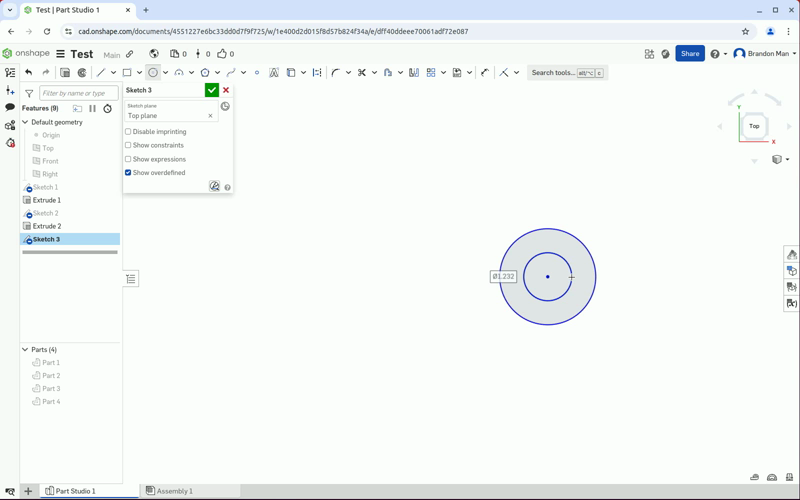
scroll(-6)
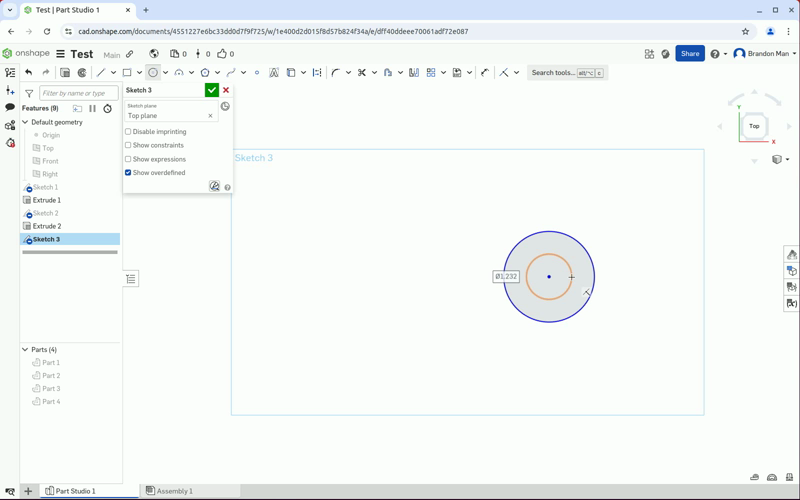
scroll(-6)
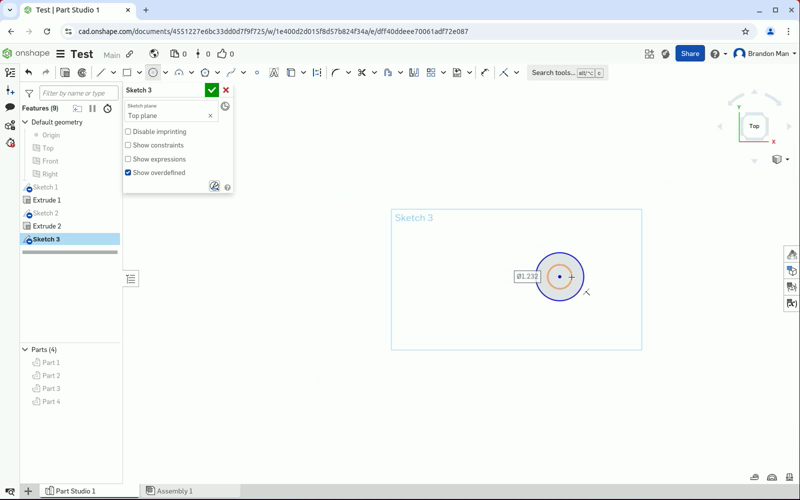
scroll(-6)
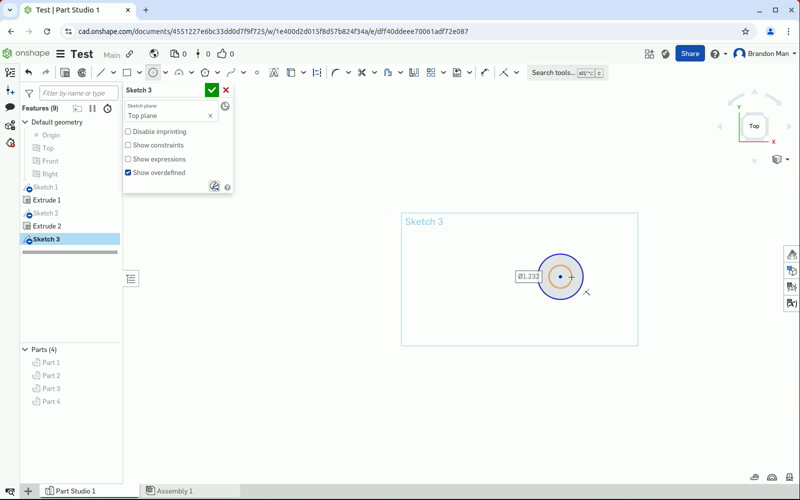
scroll(-6)
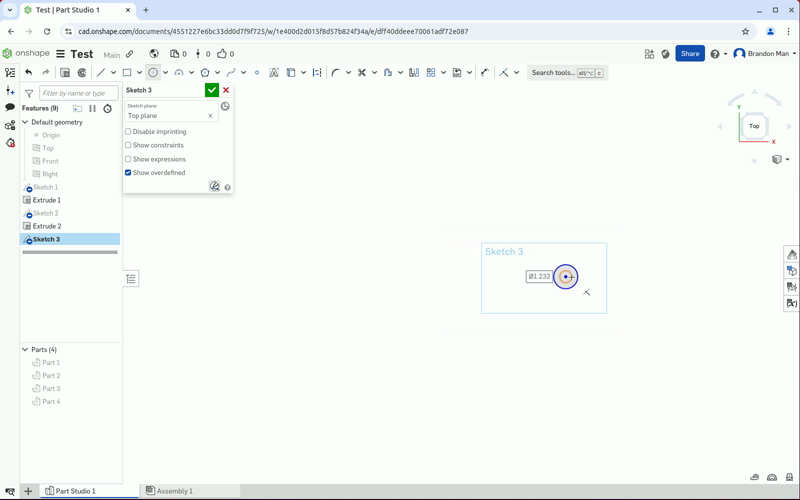
scroll(-6)
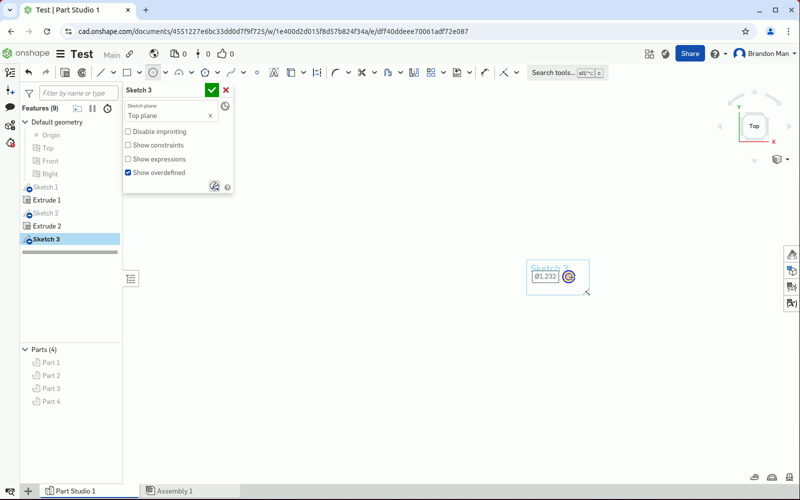
key(esc)
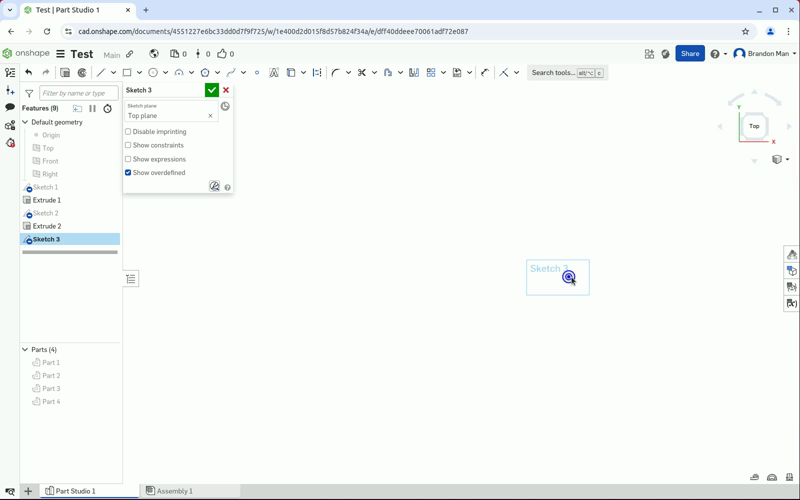
mouse_move(573, 280)
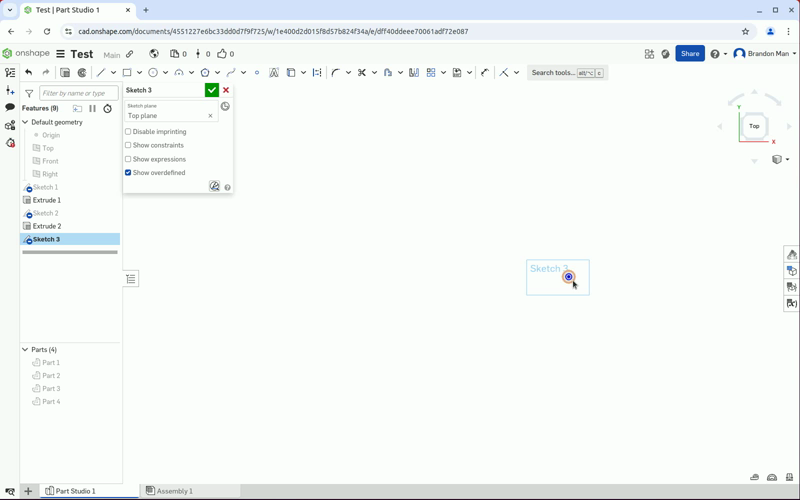
scroll(6)
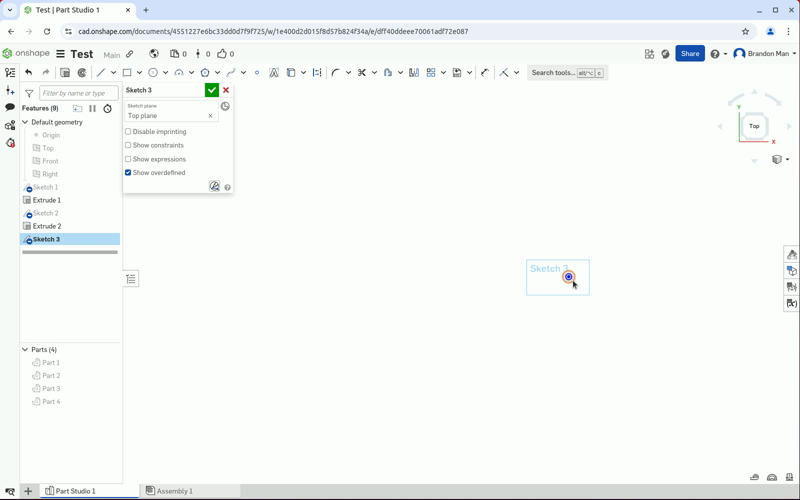
scroll(6)
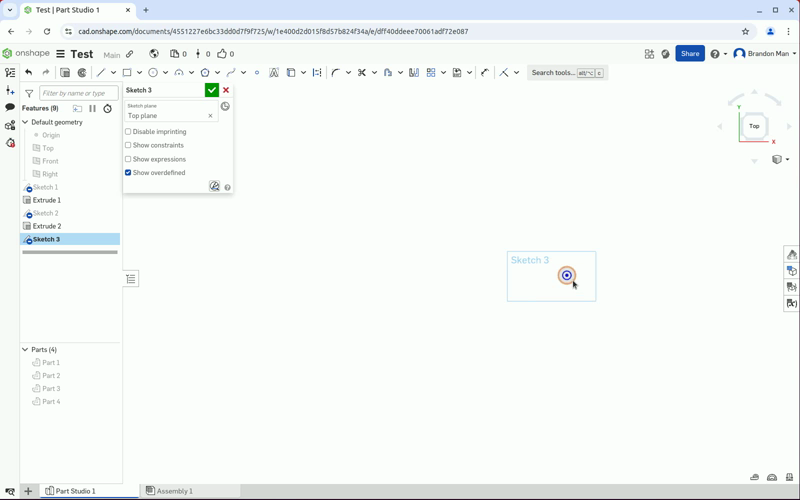
scroll(6)
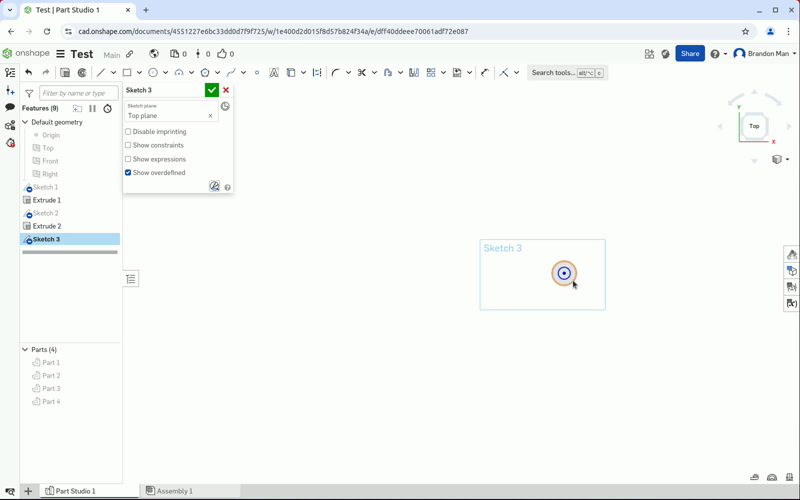
scroll(6)
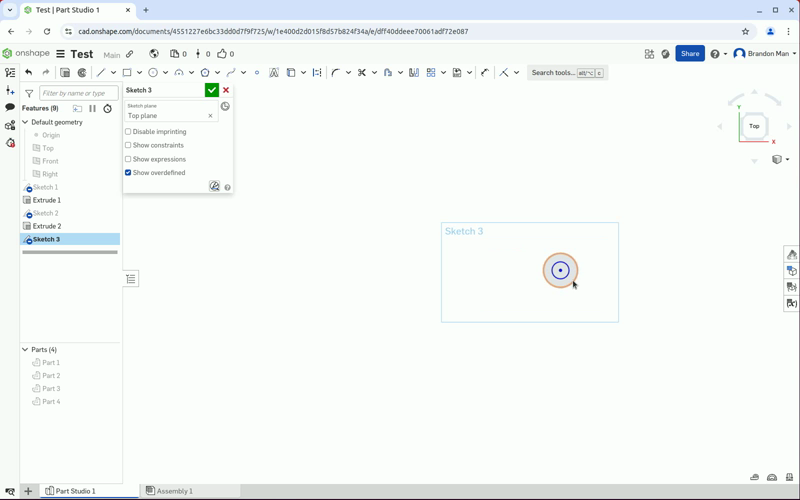
scroll(6)
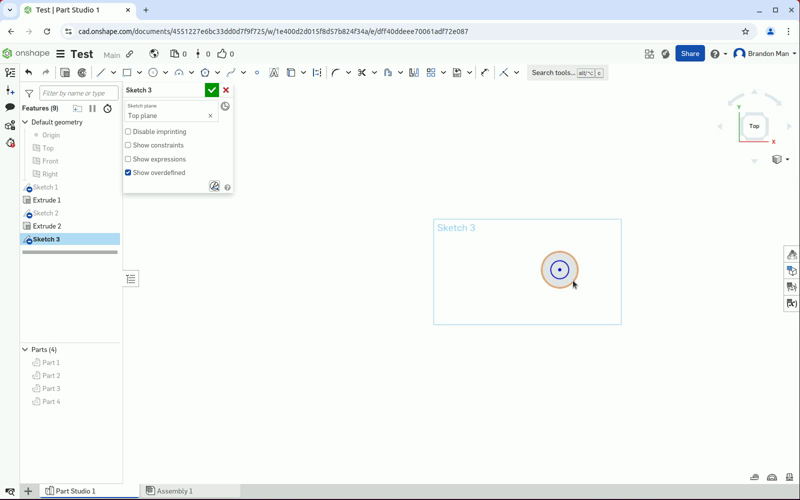
scroll(6)
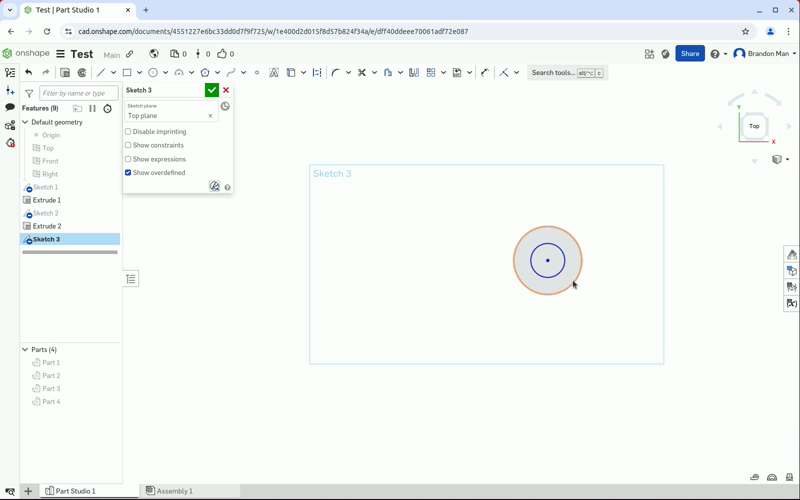
scroll(6)
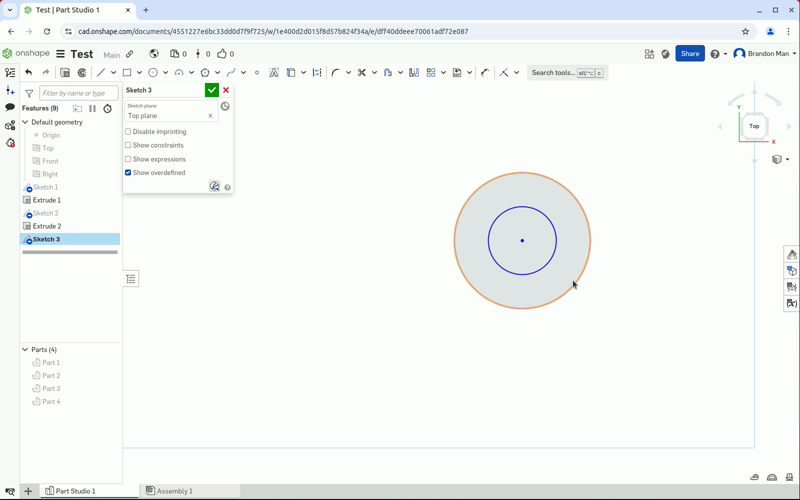
click(573, 280)
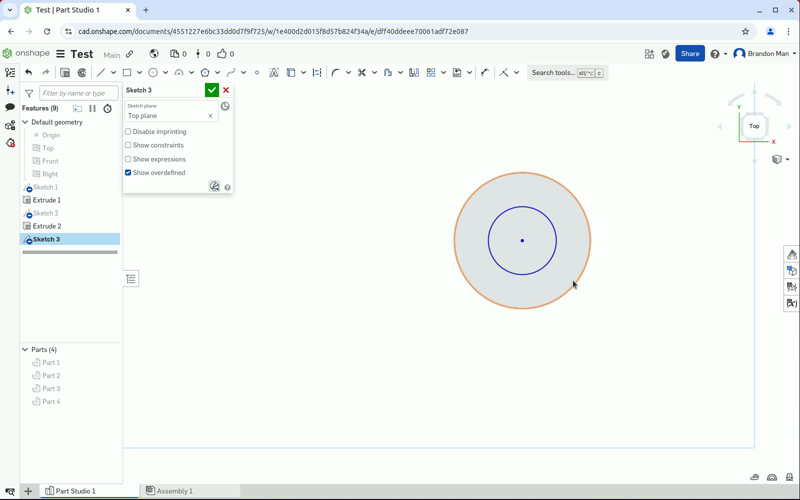
scroll(-6)
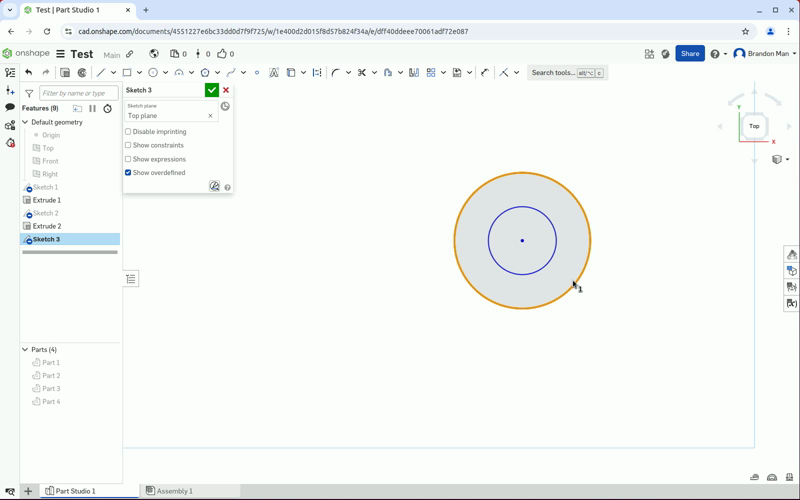
scroll(-6)
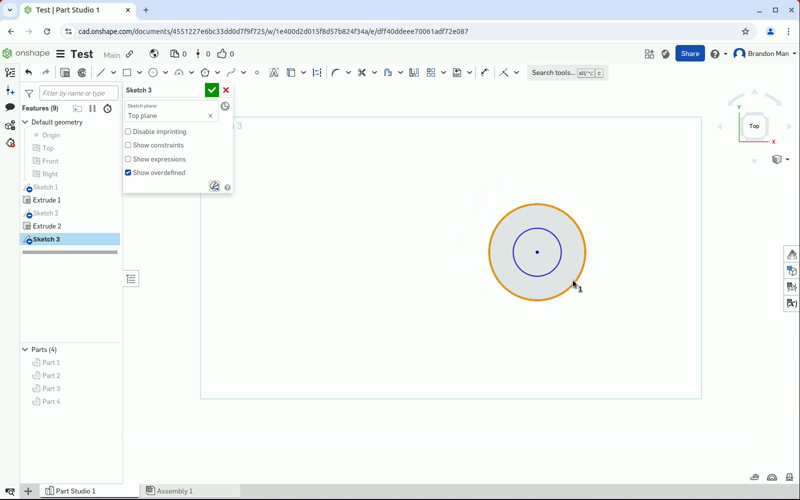
scroll(-6)
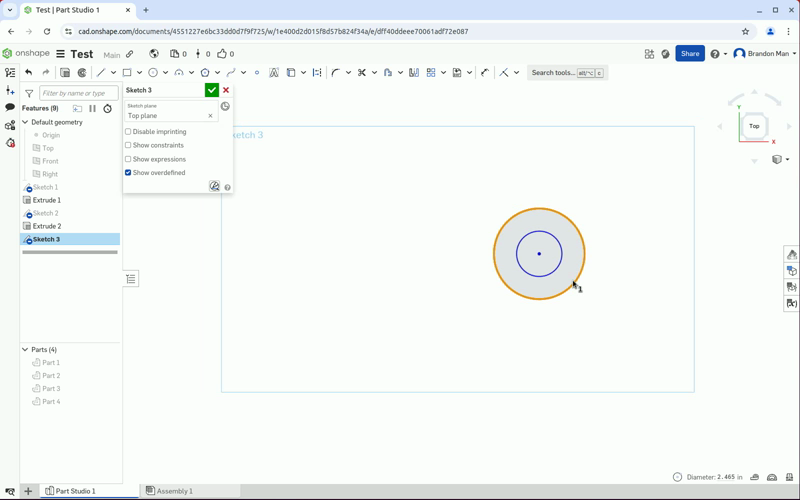
scroll(-6)
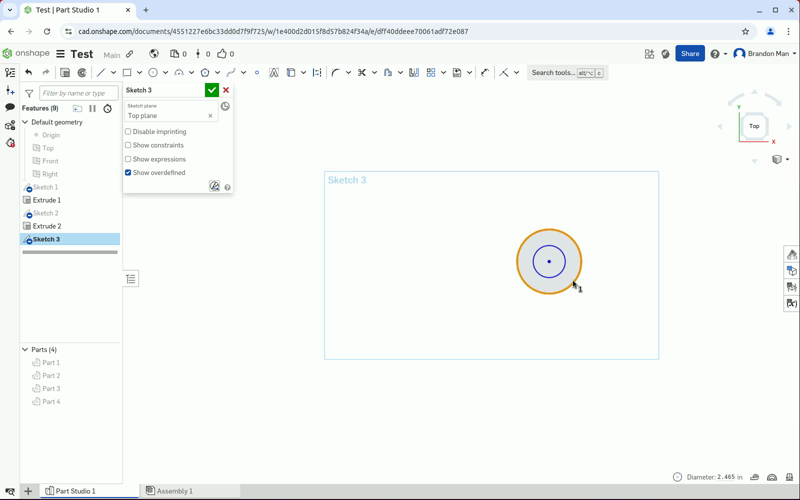
scroll(-6)
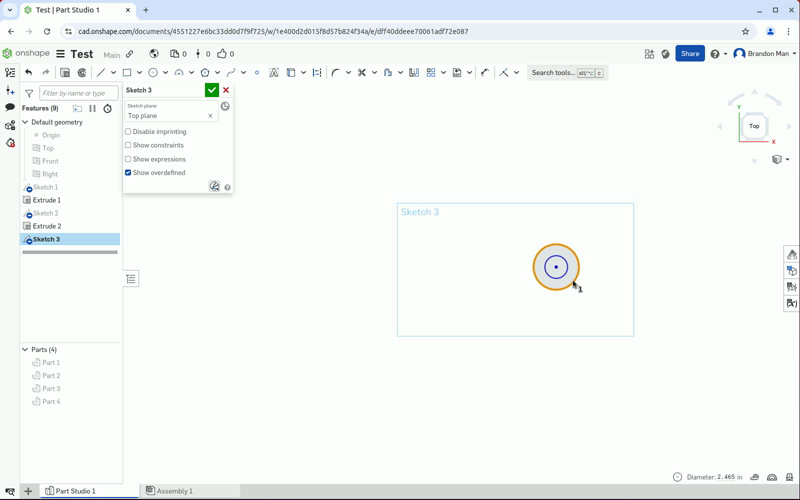
scroll(-6)
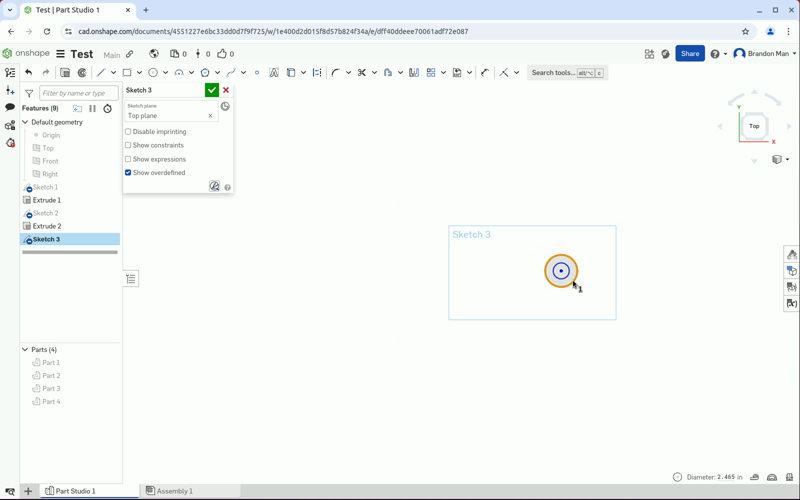
scroll(-6)
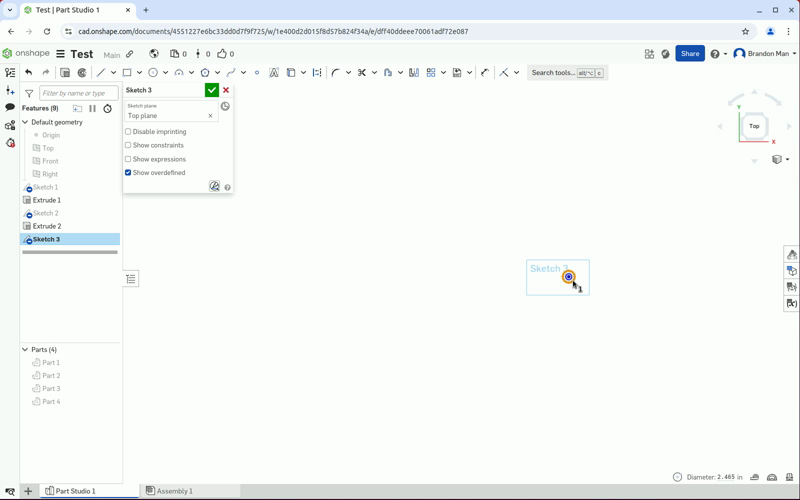
mouse_move(73, 352)
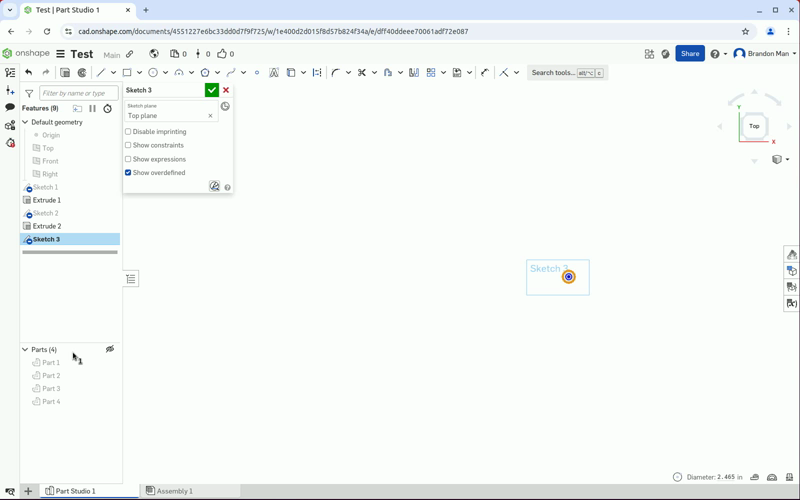
key(shift+y)
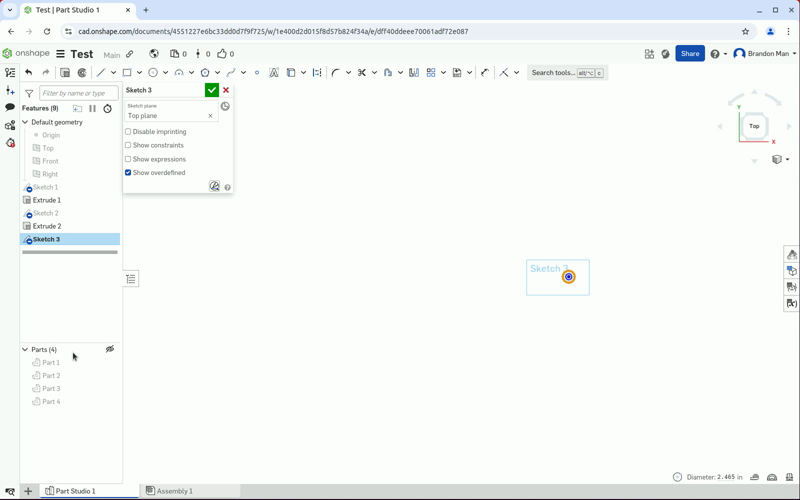
key(shift+e)
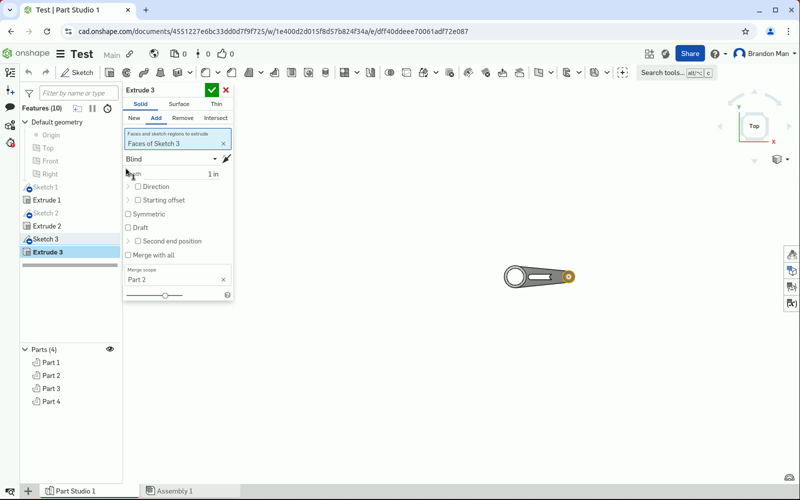
mouse_move(143, 106)
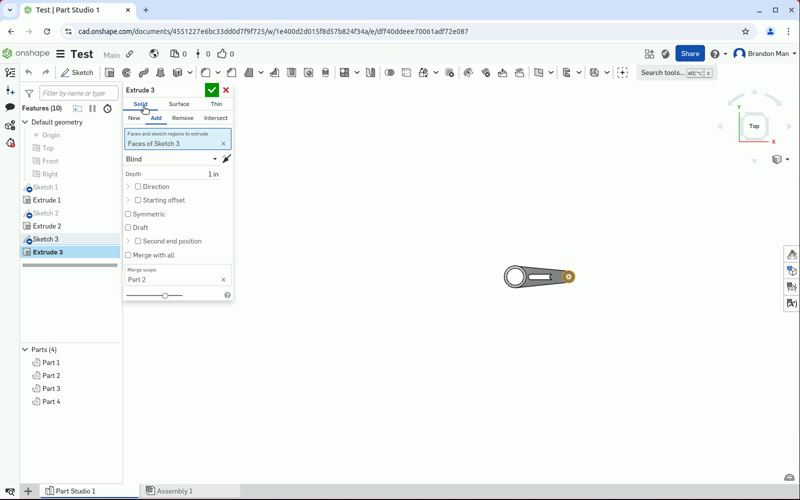
click(143, 106)
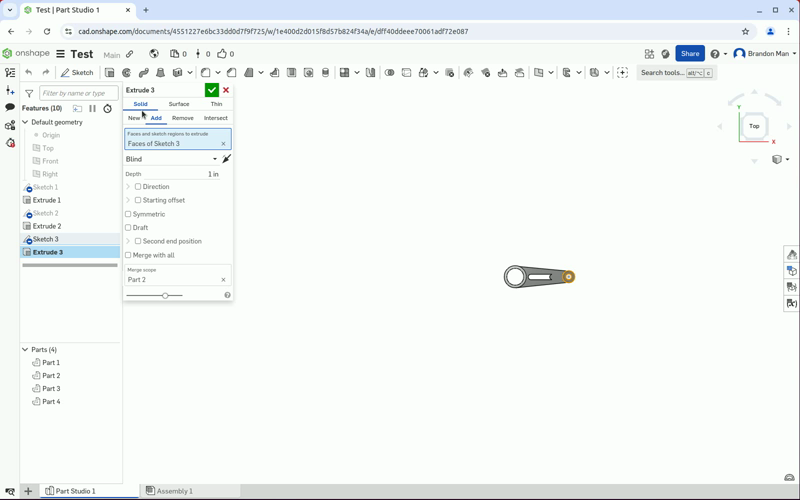
mouse_move(137, 120)
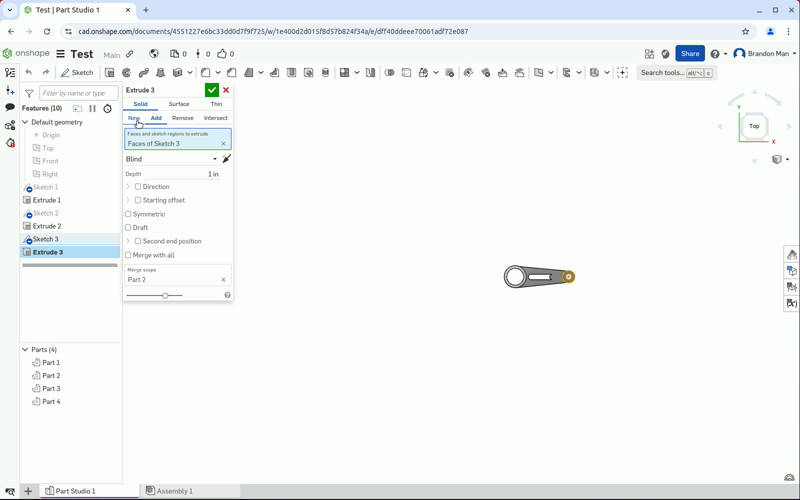
click(137, 120)
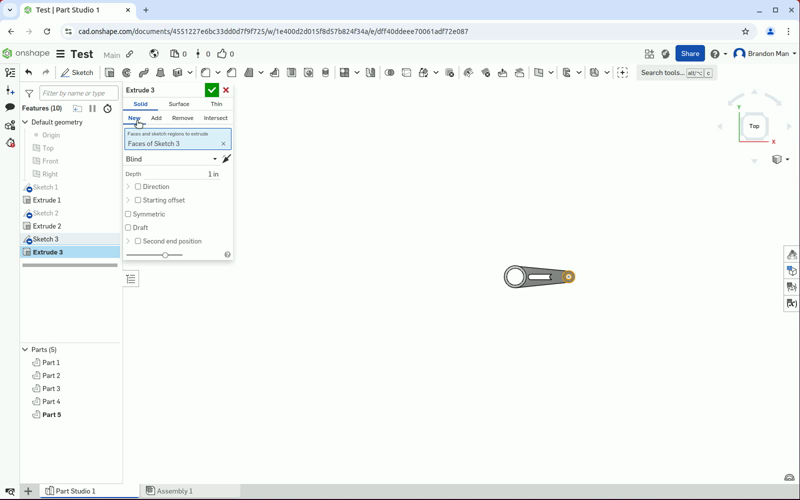
key(tab, 4)
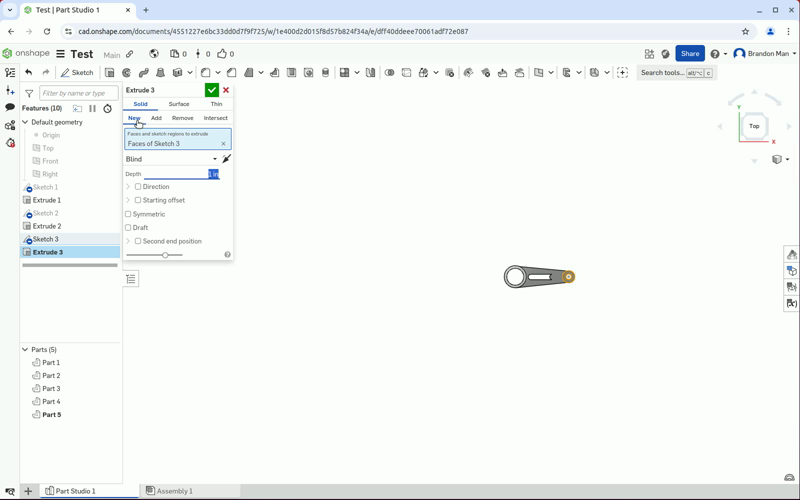
text(2.648)
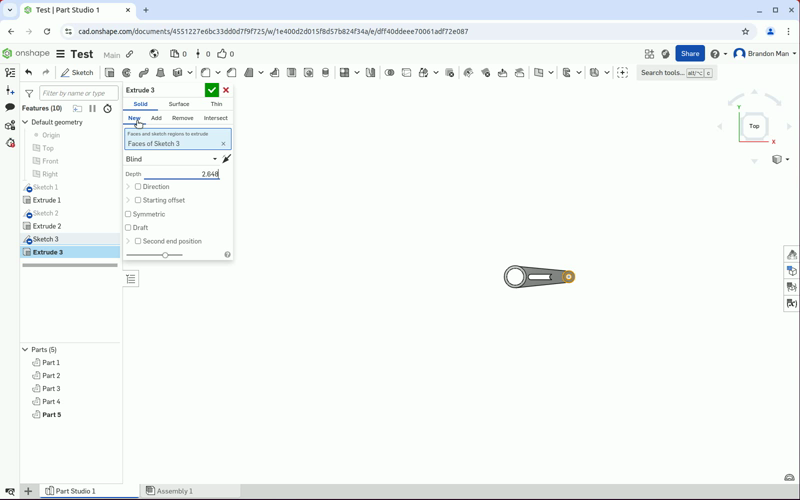
key(enter)
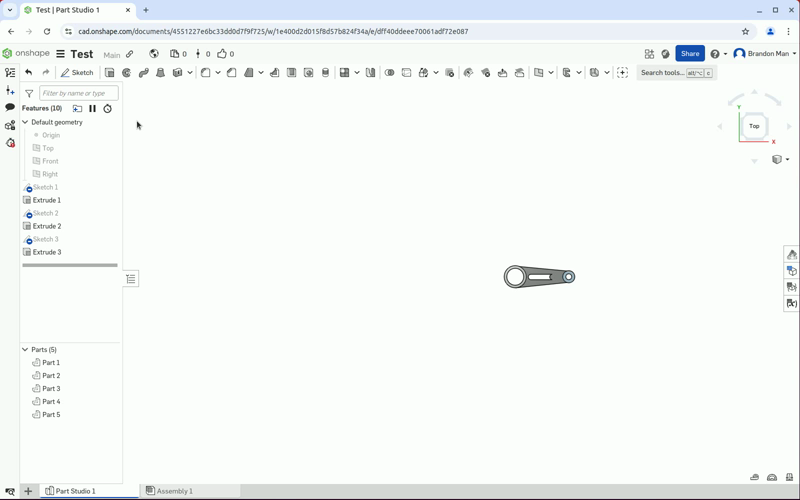
key(shift+h)
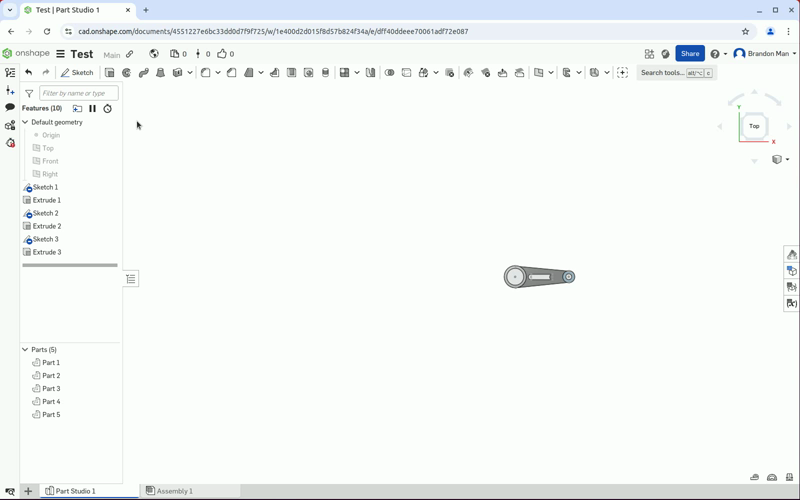
key(shift+h)
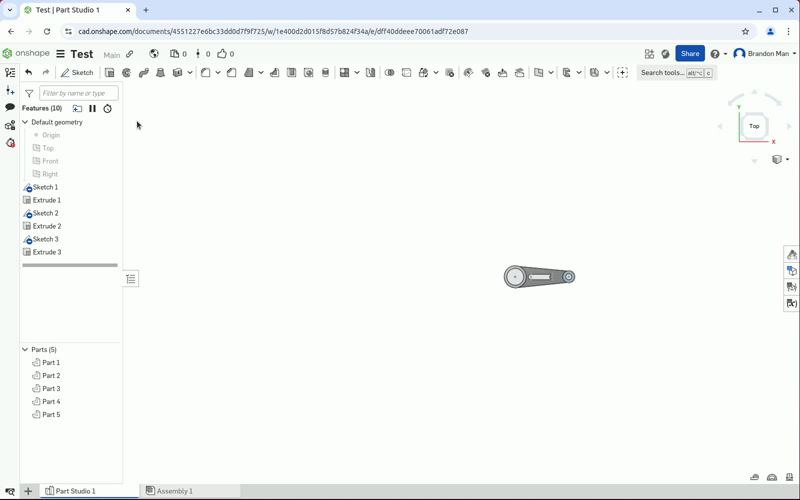
key(shift+7)
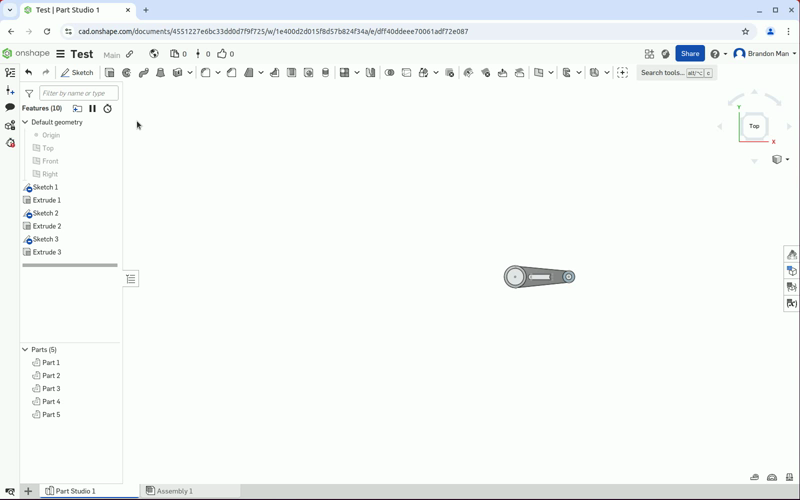
key(up, 3)
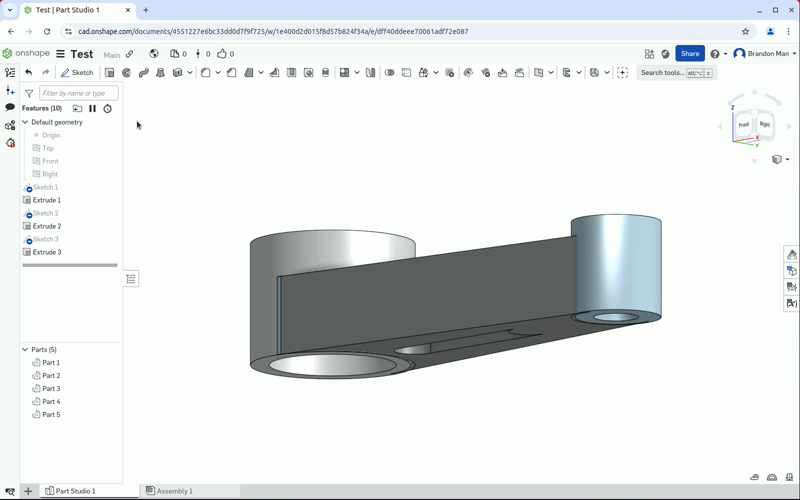
key(left, 3)
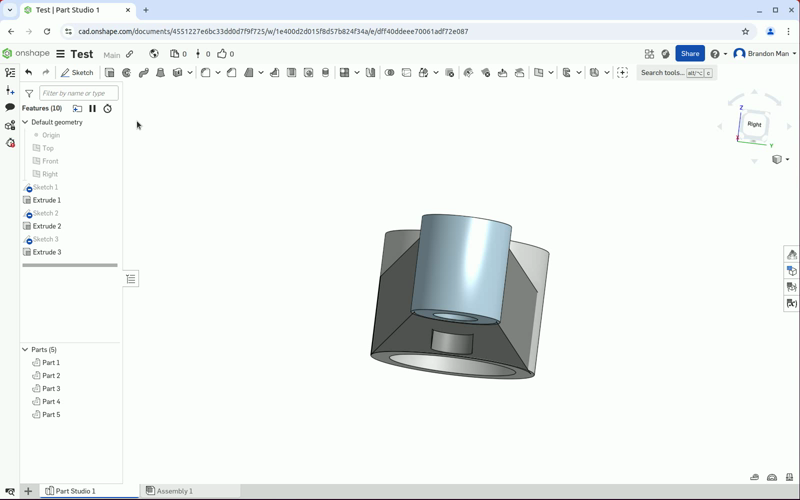
key(right, 3)
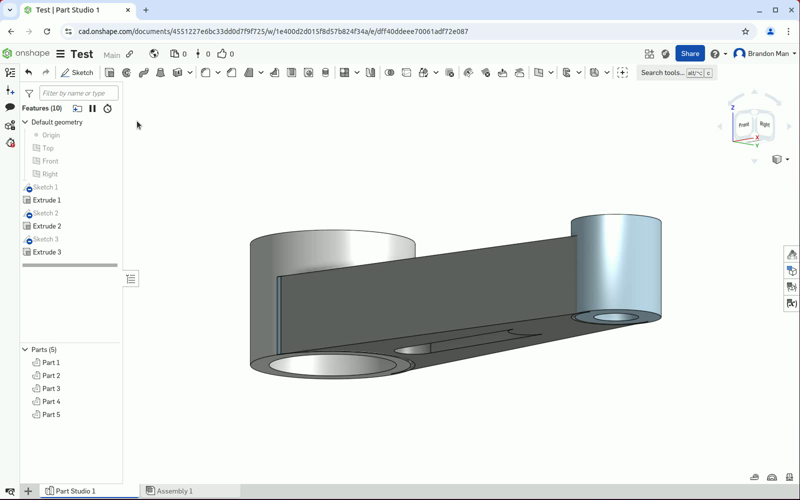
key(down, 3)
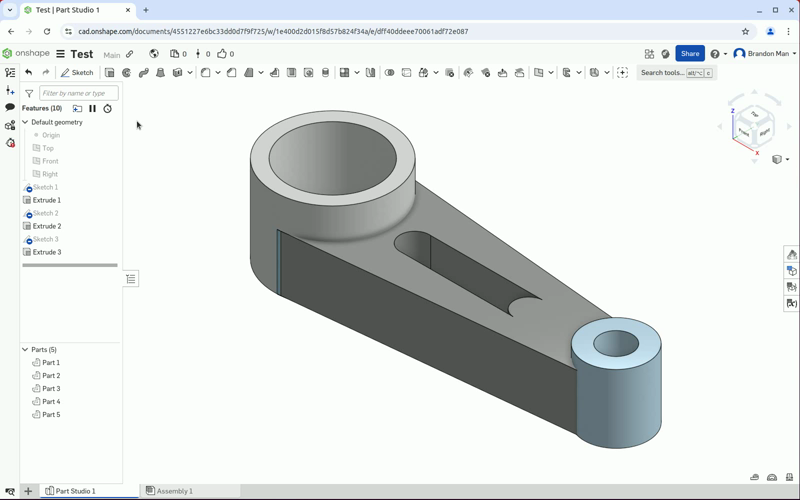
mouse_move(73, 189)
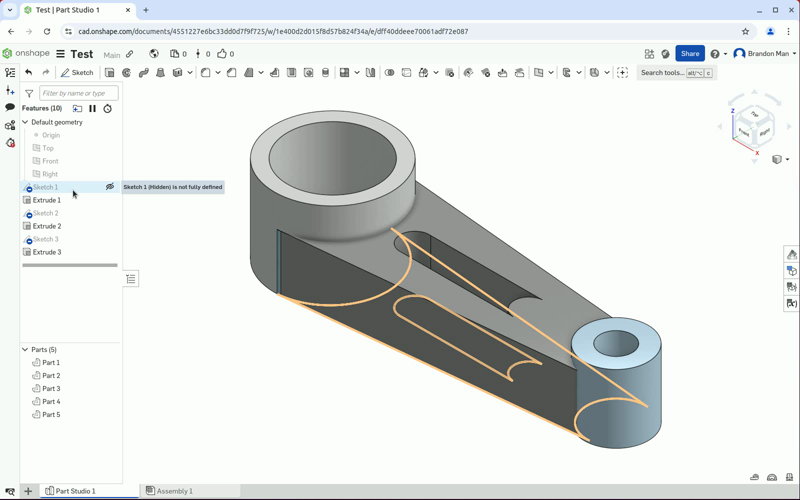
click(73, 189)